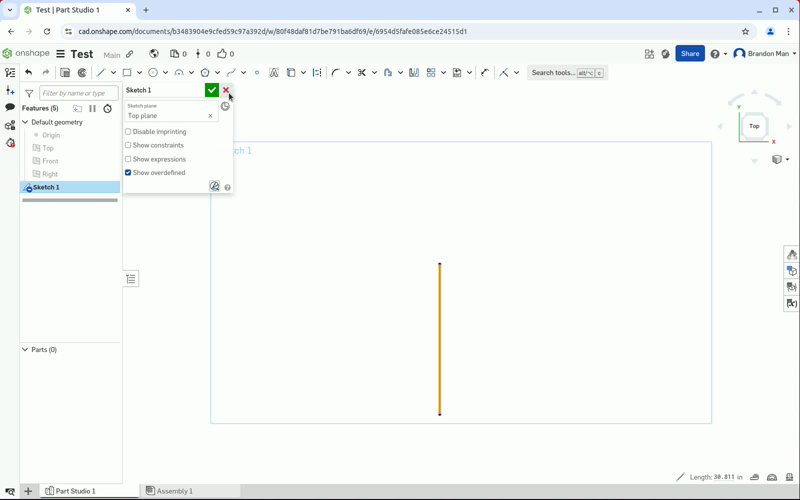
key(shift+h)
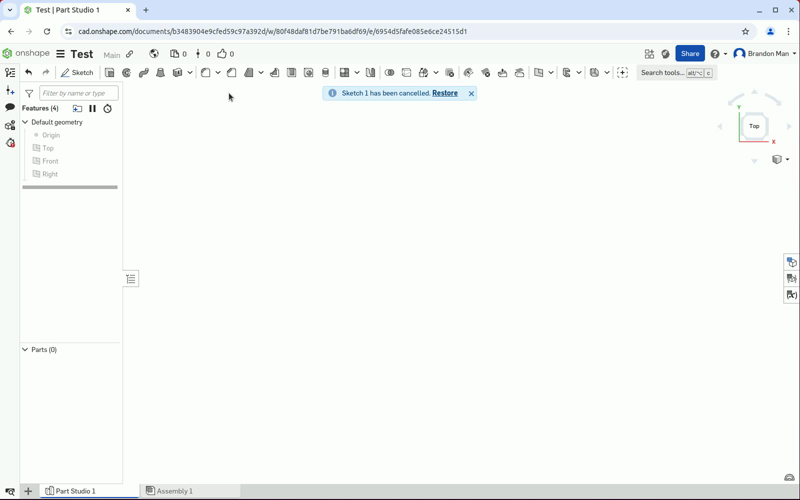
mouse_move(73, 352)
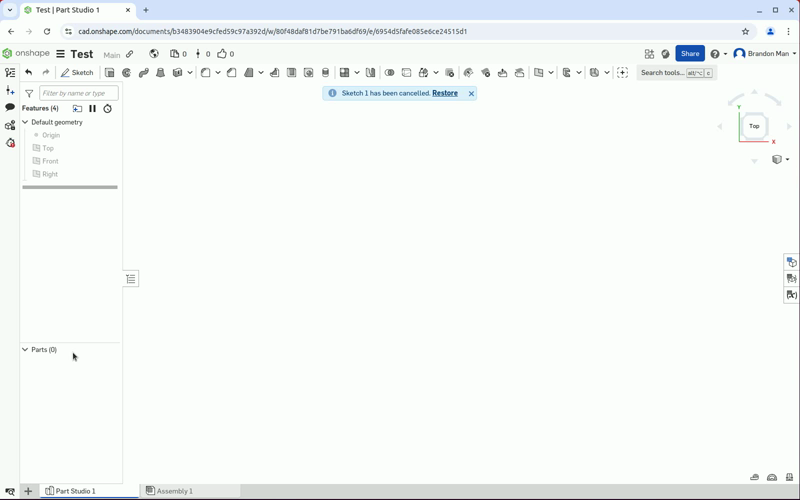
key(y)
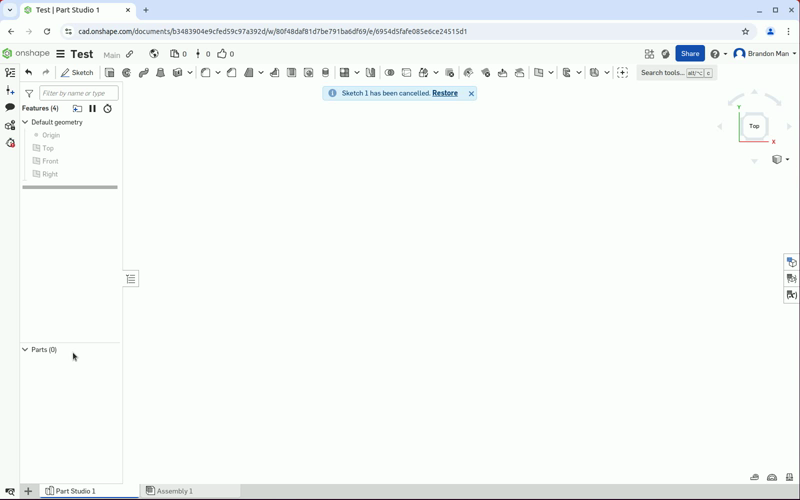
key(shift+p)
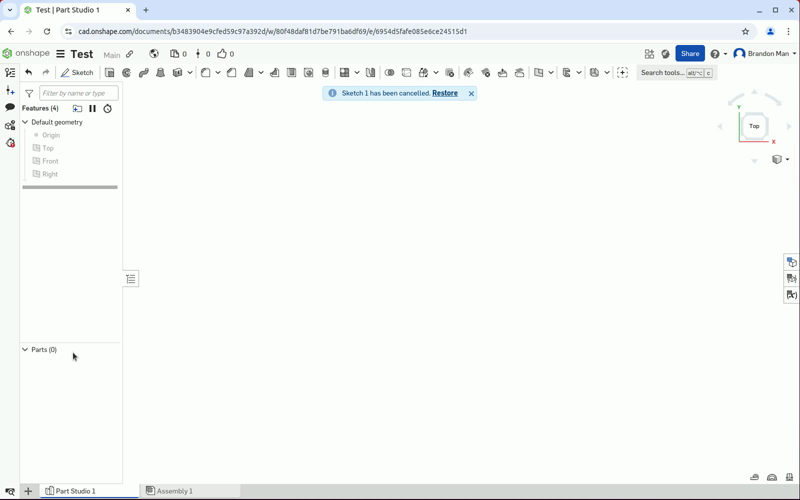
key(space)
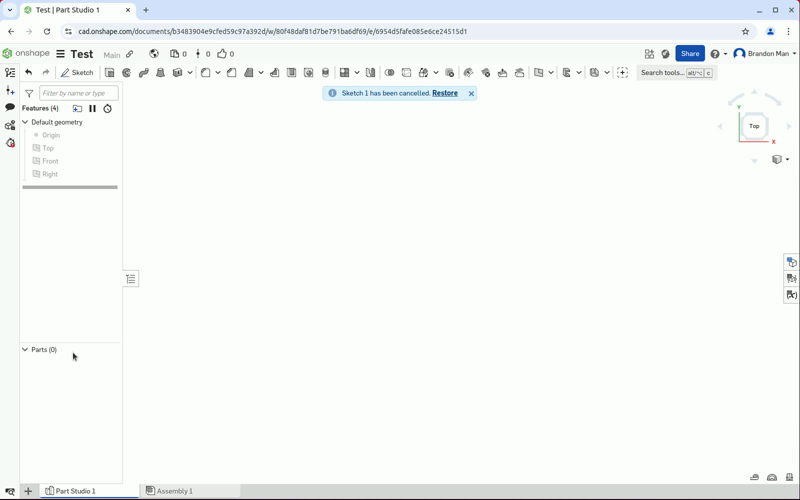
key_down(shift)
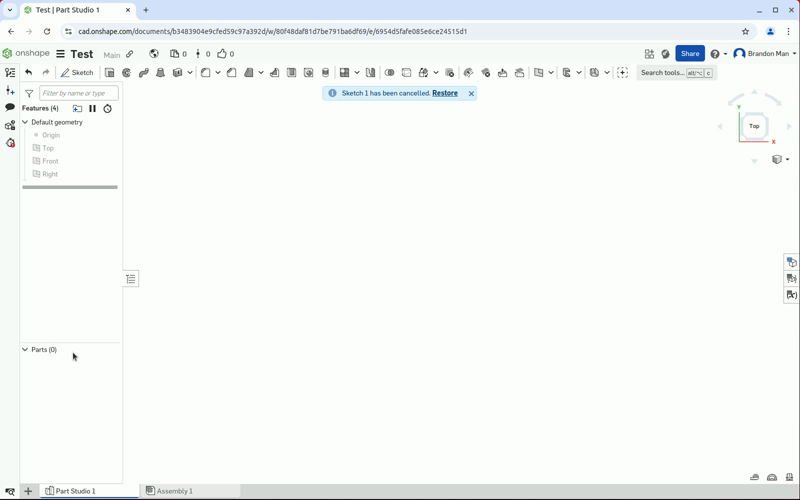
key(up)
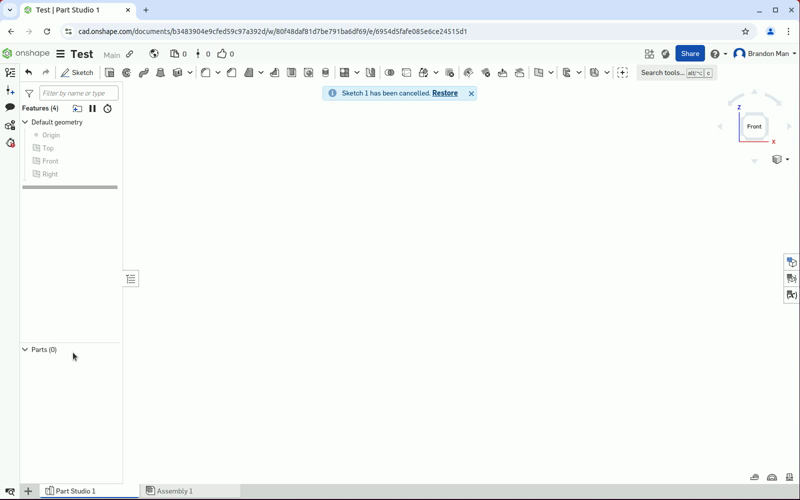
key_up(shift)
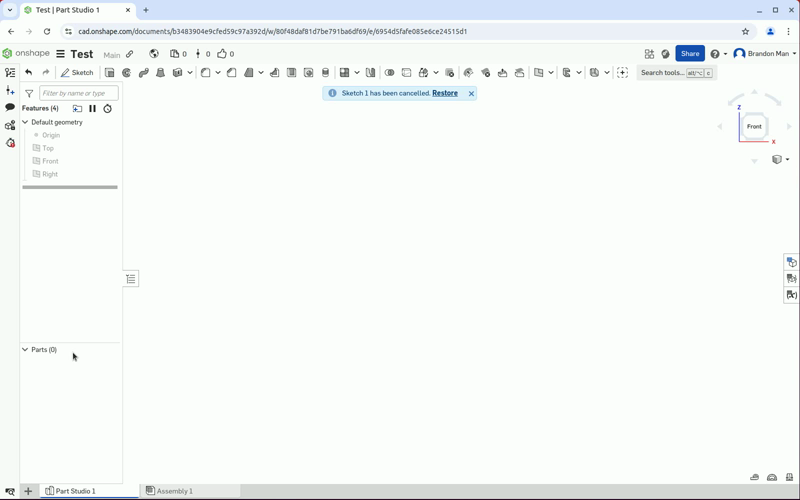
mouse_move(73, 352)
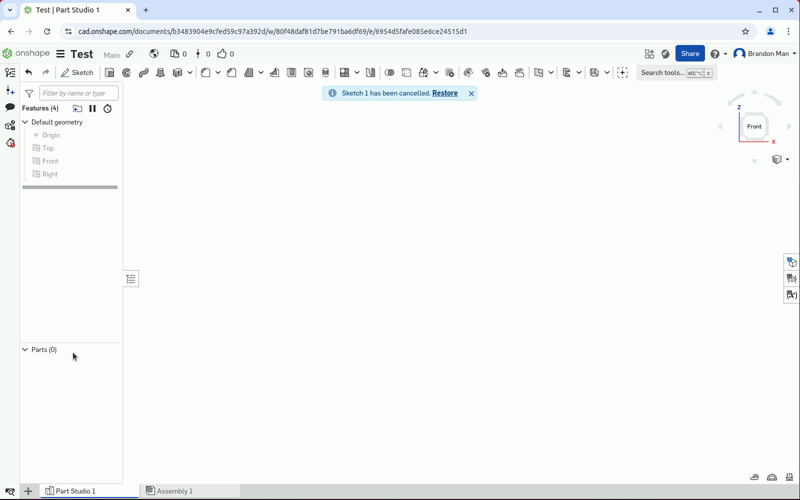
key(shift+y)
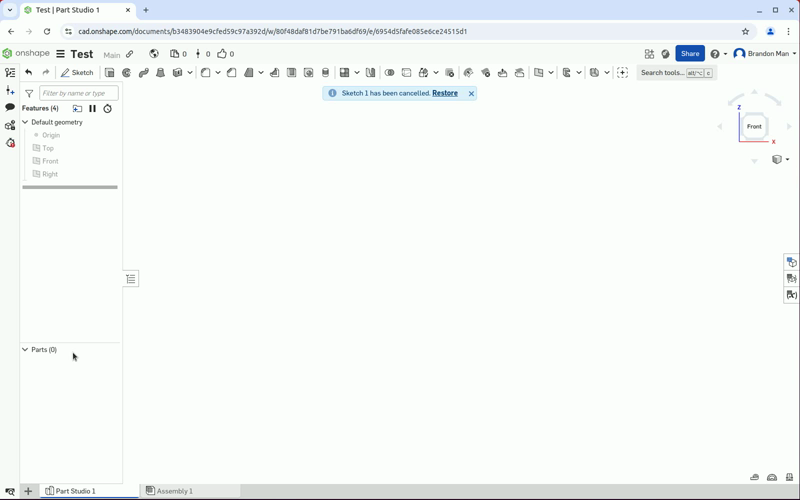
key(shift+s)
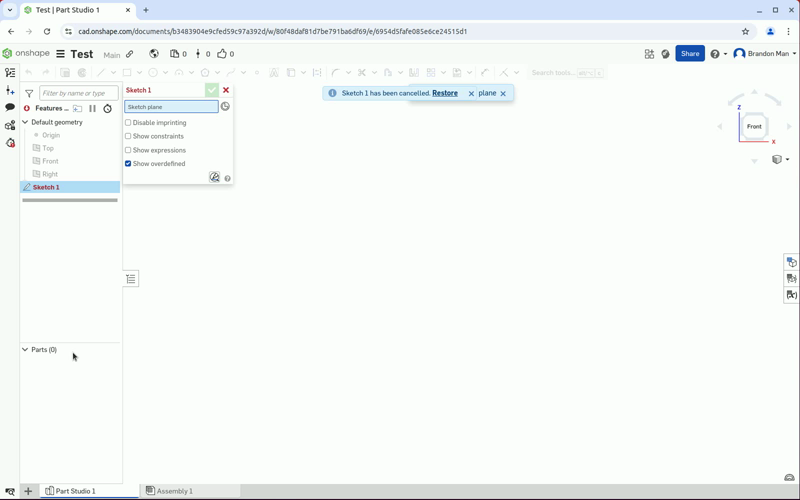
mouse_move(73, 163)
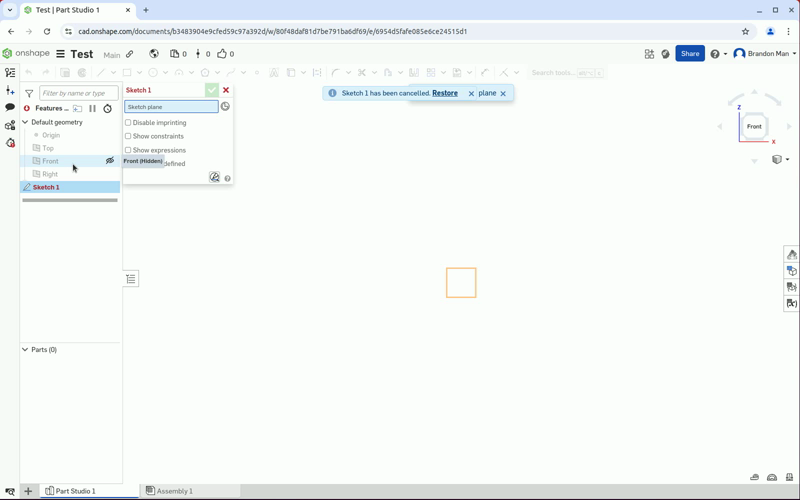
click(73, 163)
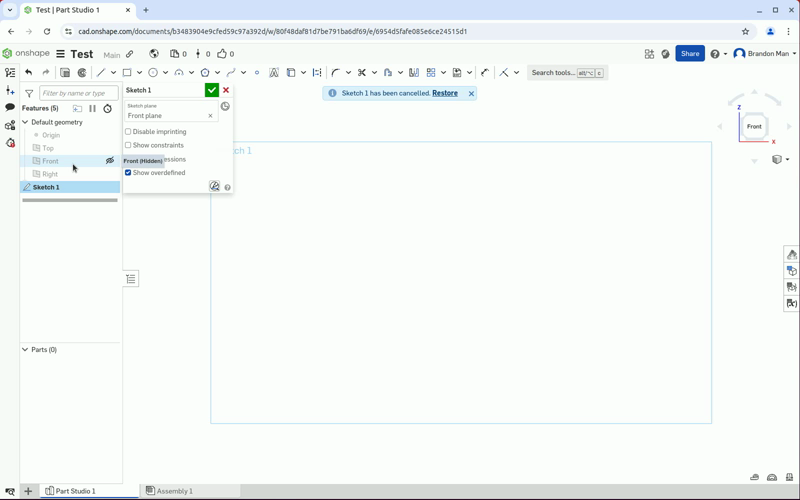
mouse_move(73, 352)
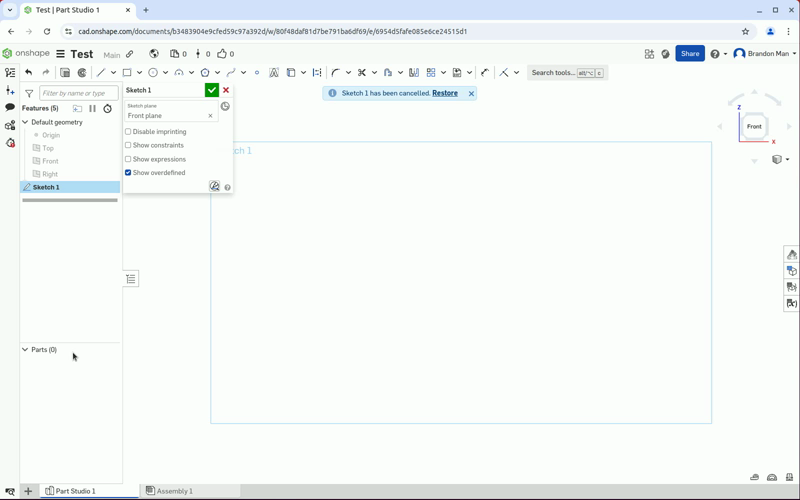
key(y)
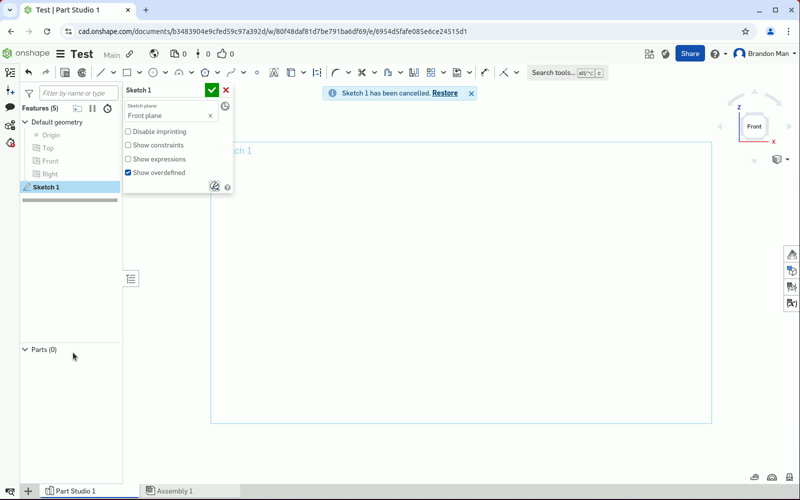
key(l)
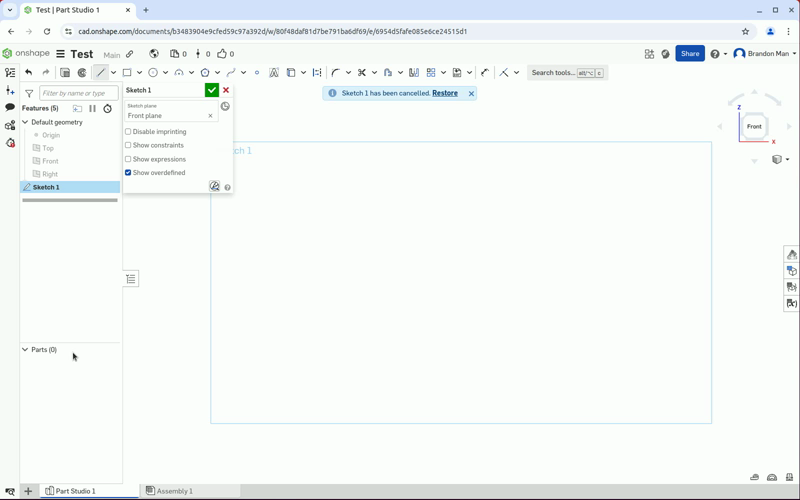
key_down(shift)
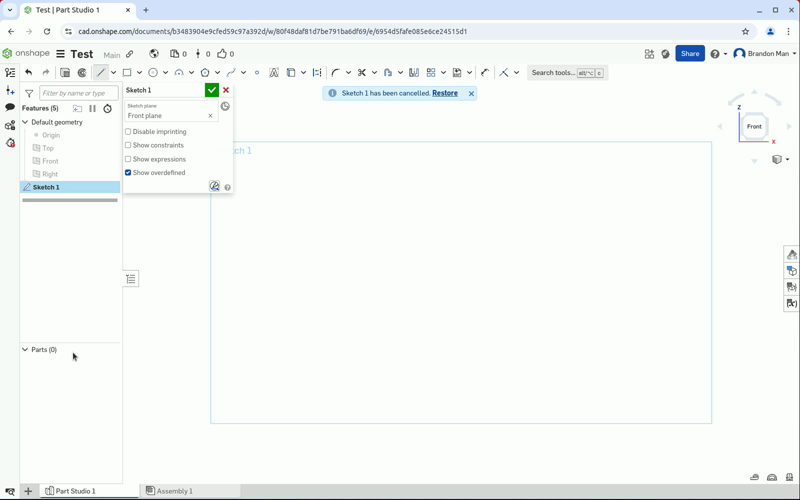
mouse_move(366, 276)
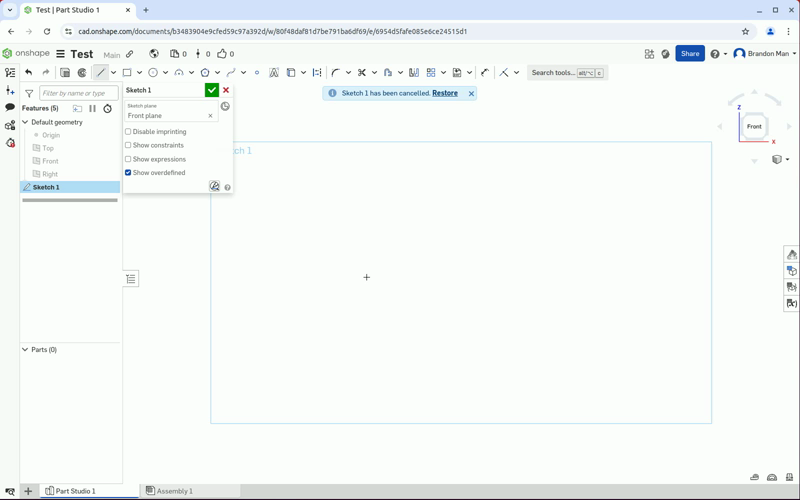
click(366, 276)
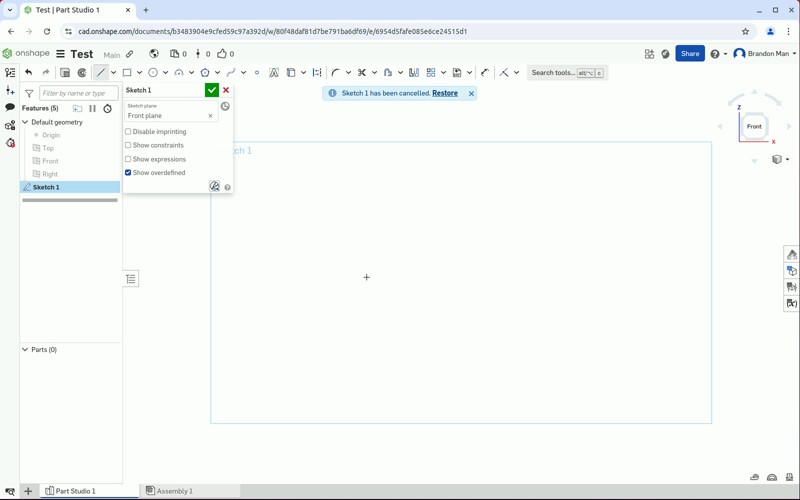
key_up(shift)
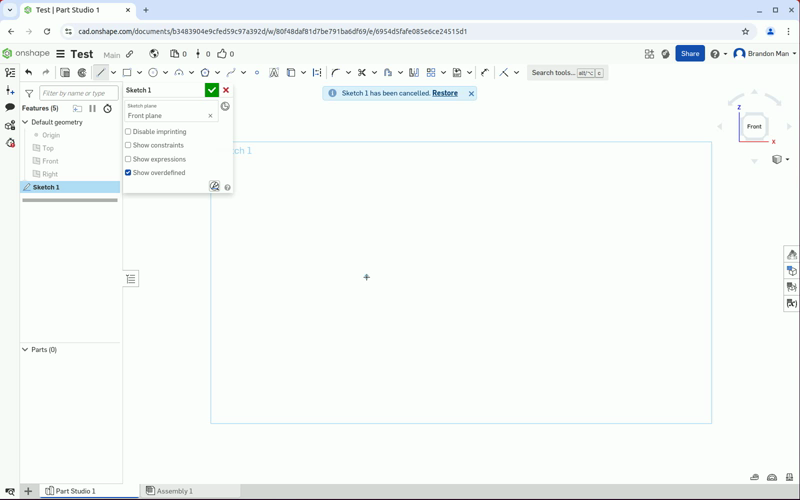
key_down(shift)
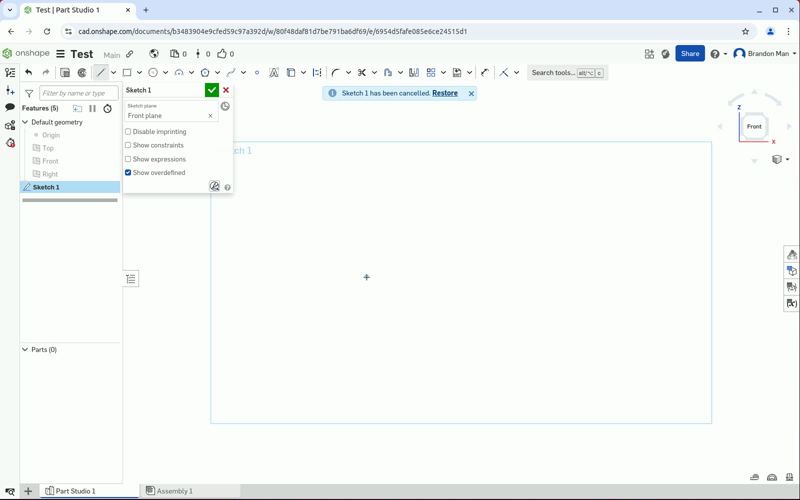
mouse_move(469, 277)
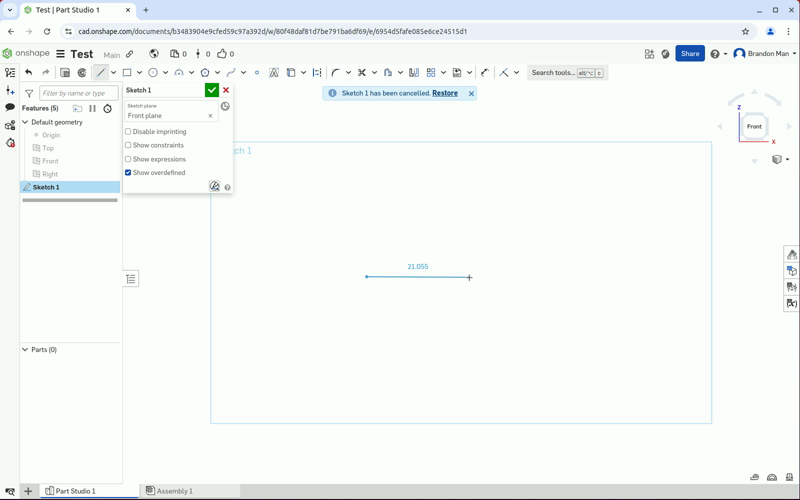
click(469, 277)
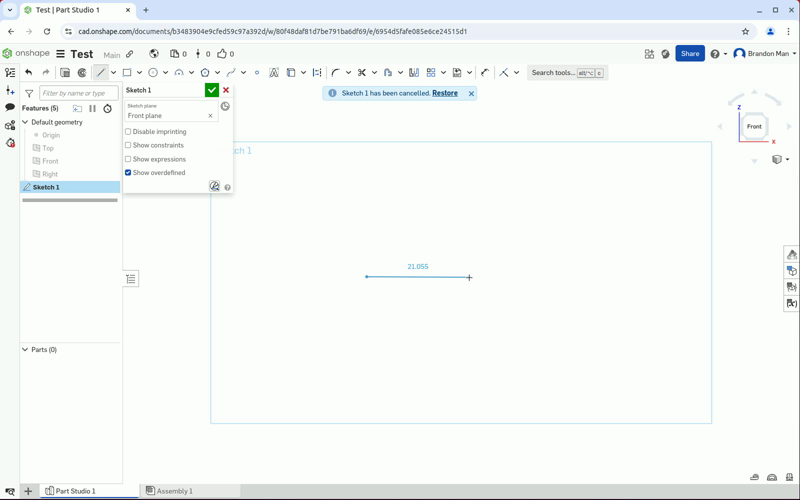
key_up(shift)
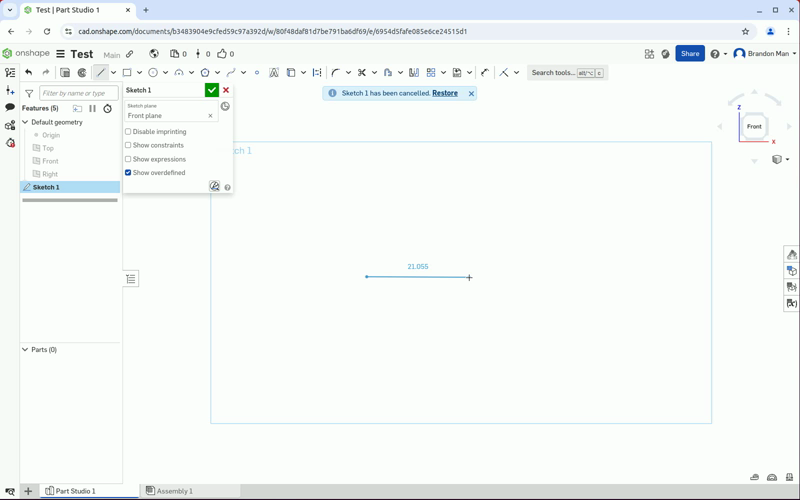
key_down(shift)
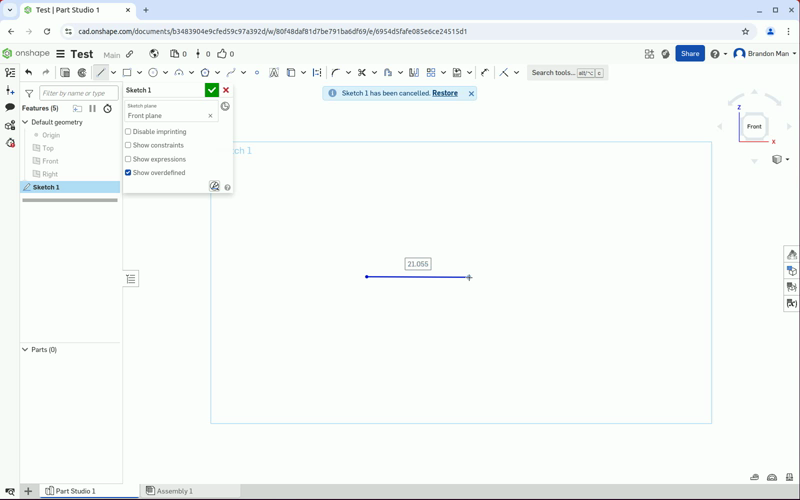
mouse_move(469, 208)
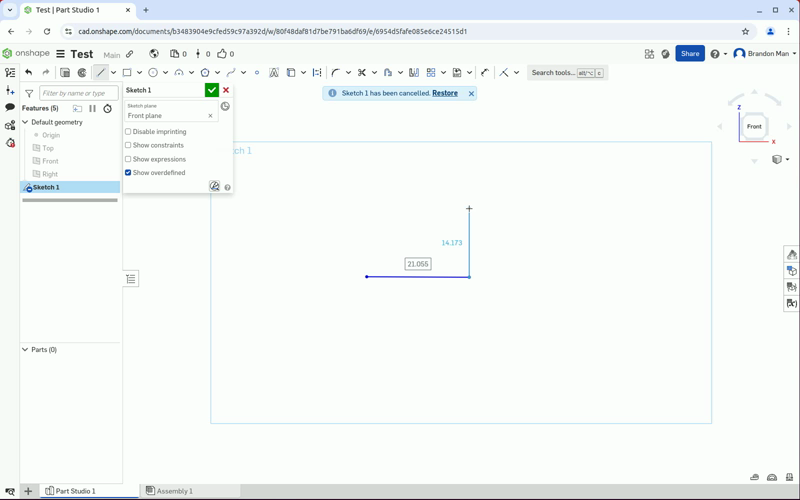
click(469, 208)
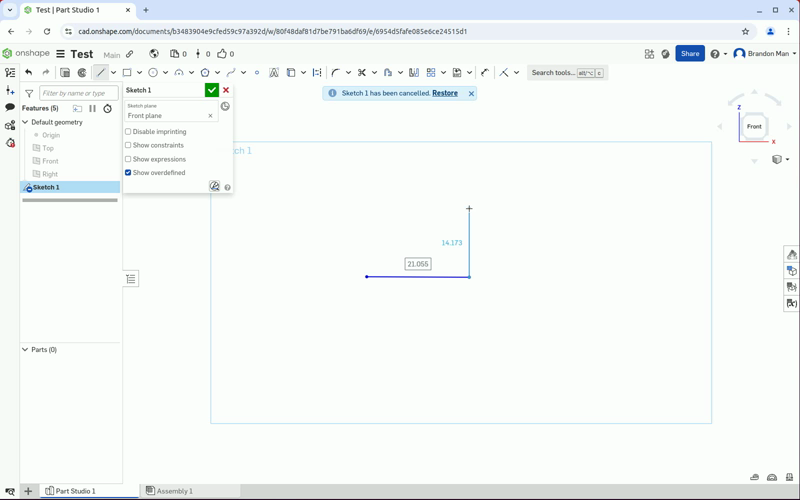
key_up(shift)
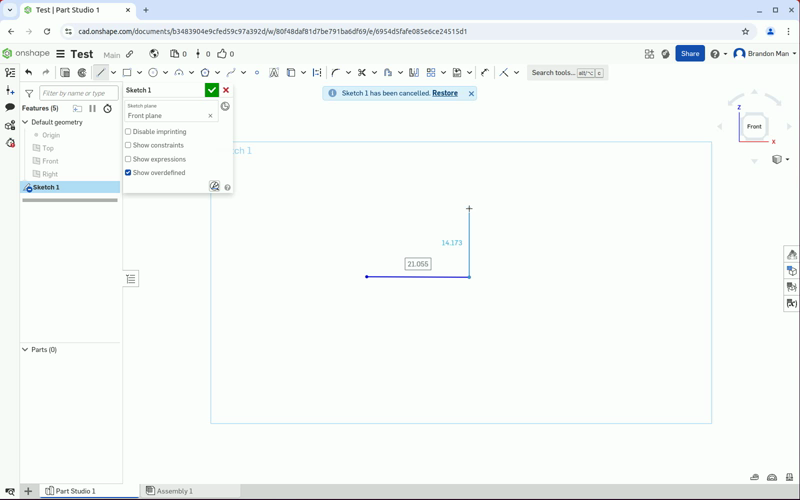
key_down(shift)
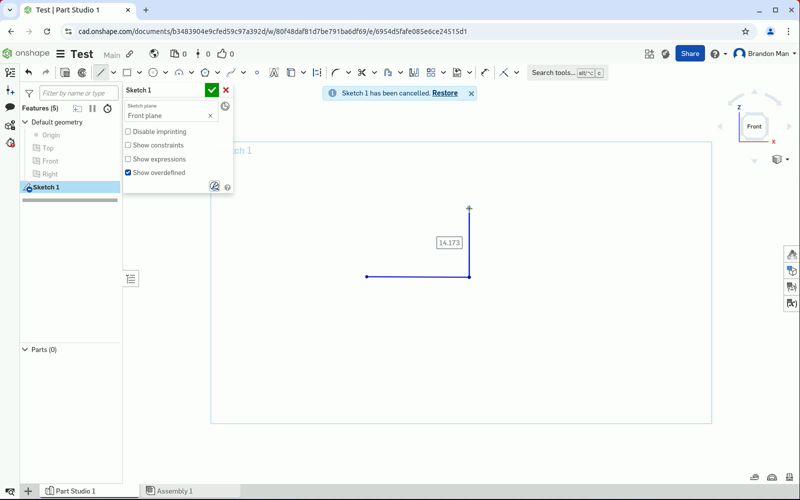
mouse_move(366, 208)
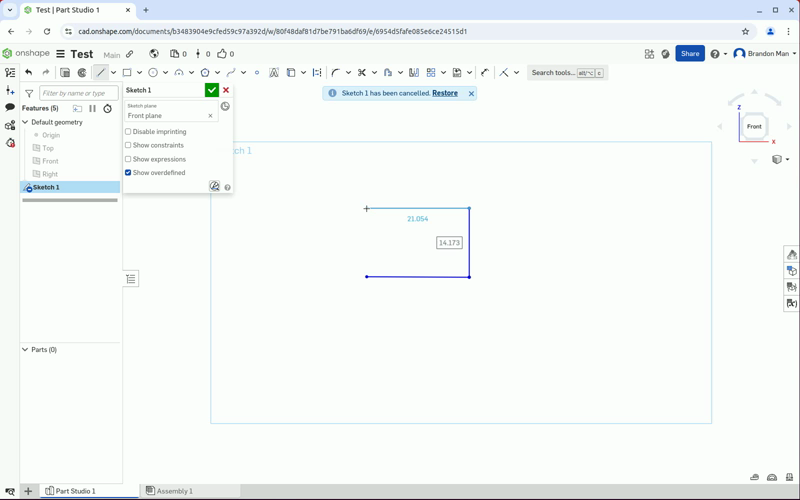
click(366, 208)
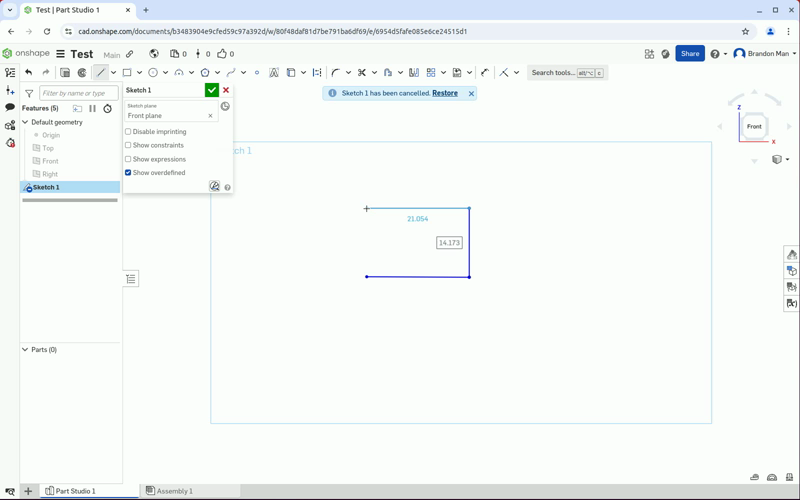
key_up(shift)
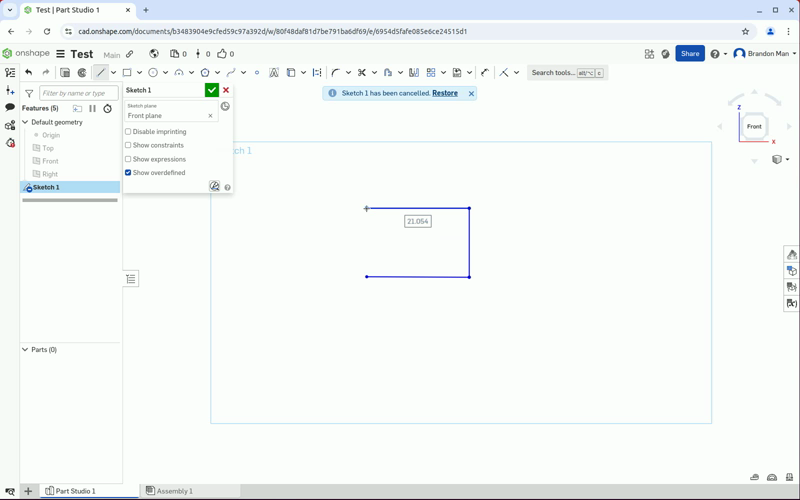
key_down(shift)
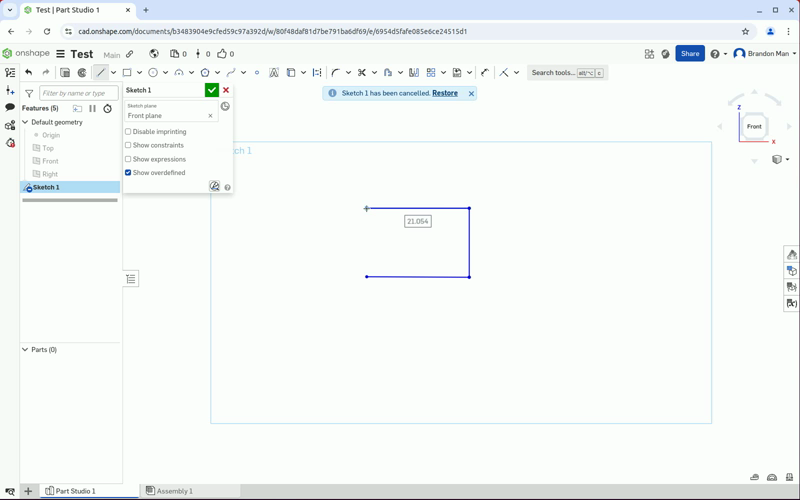
mouse_move(366, 276)
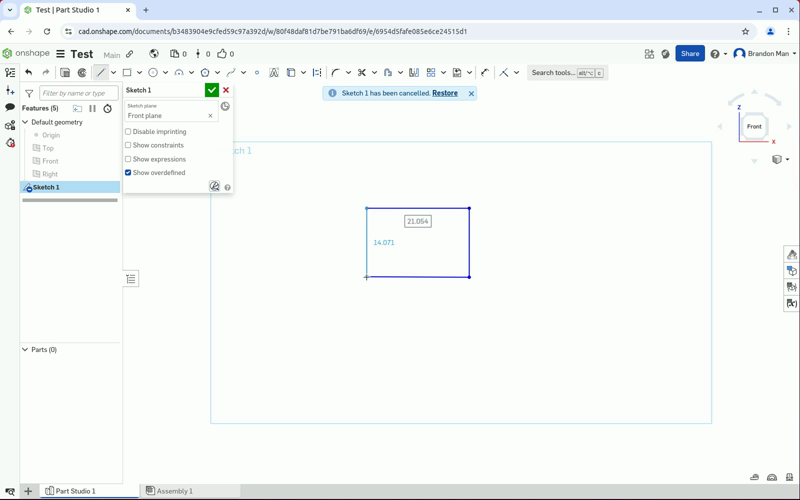
key_up(shift)
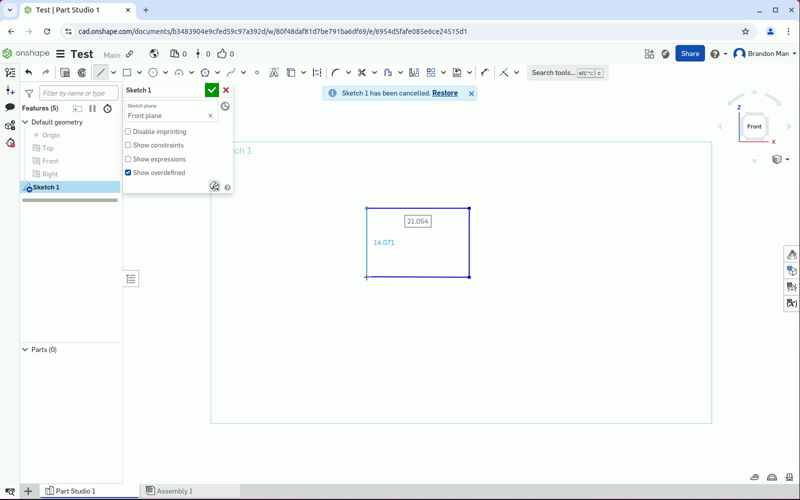
click(366, 276)
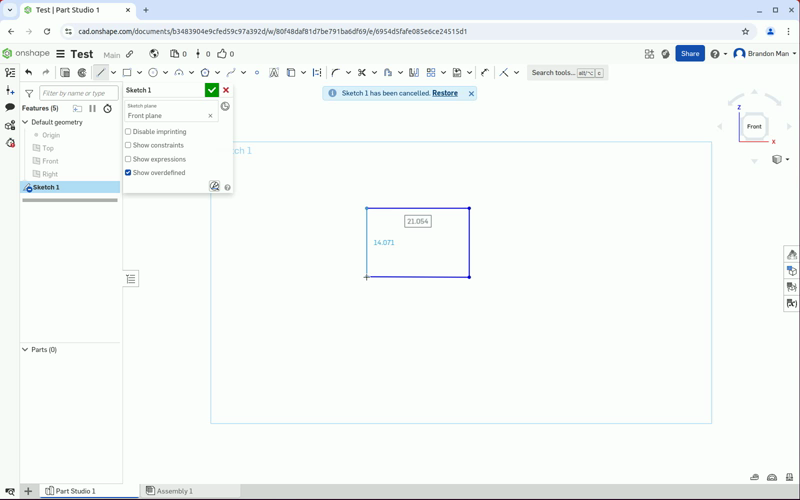
key(esc)
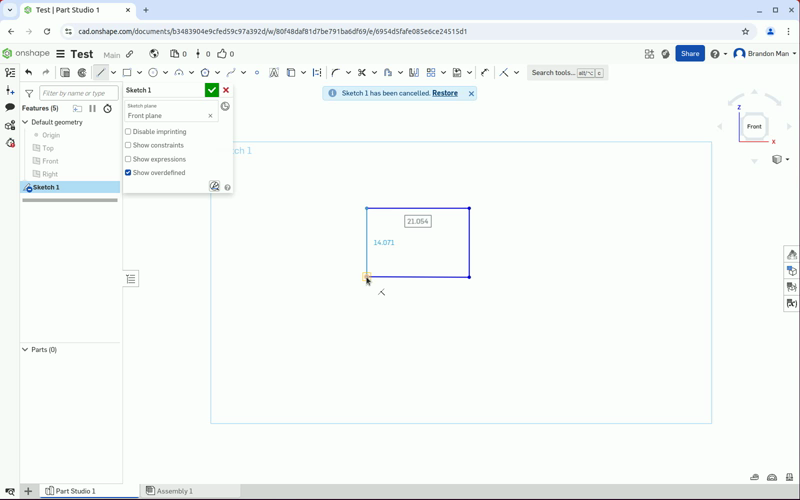
mouse_move(415, 269)
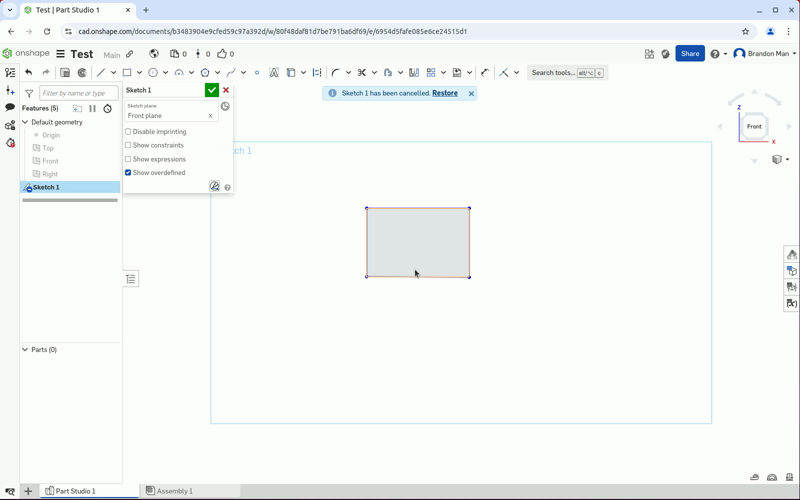
click(415, 269)
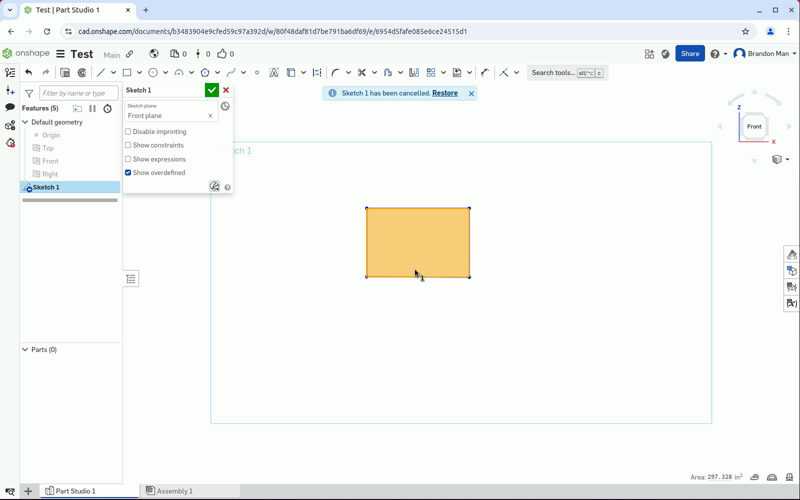
mouse_move(73, 352)
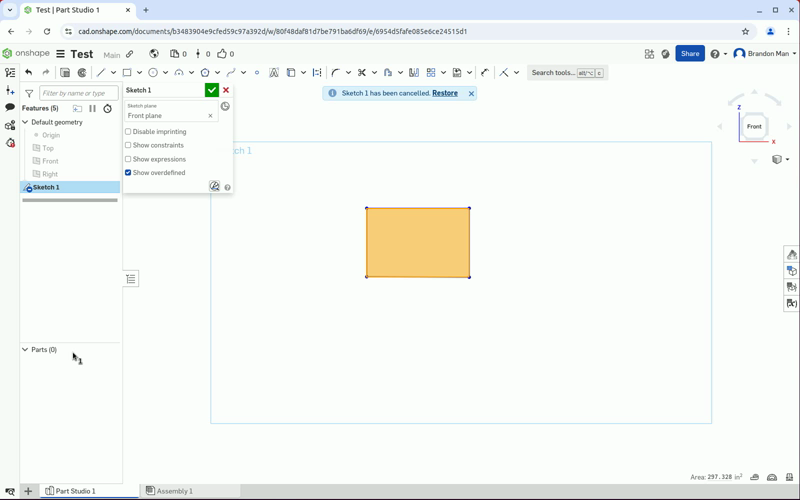
key(shift+y)
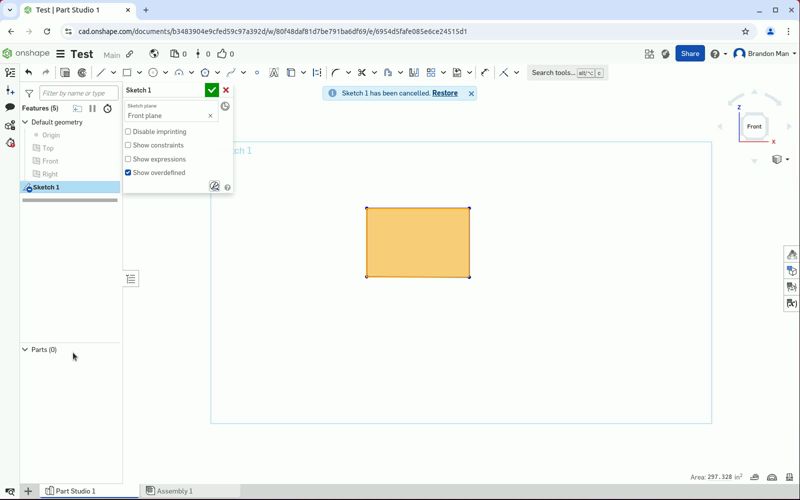
key(shift+e)
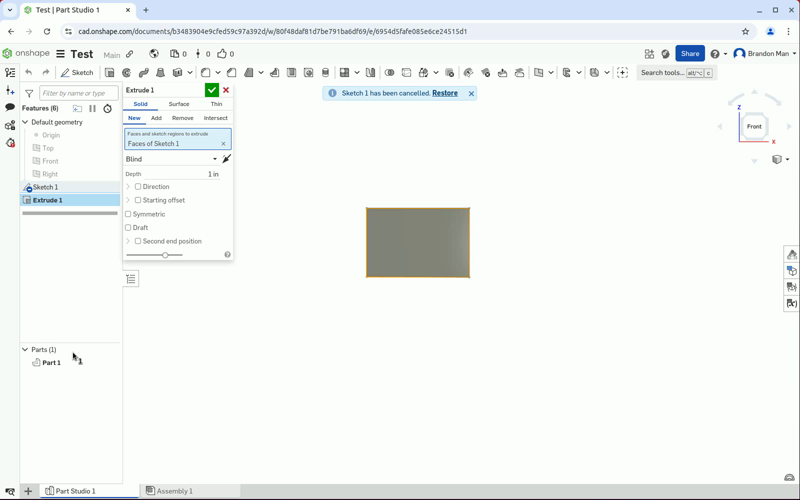
mouse_move(143, 106)
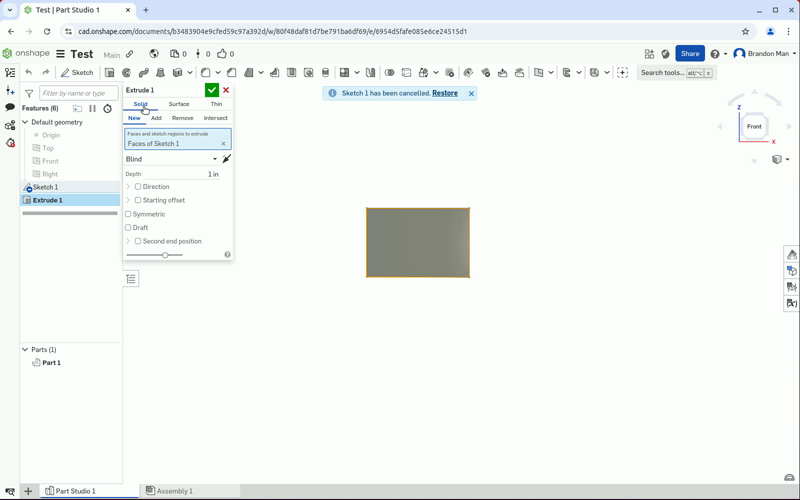
click(143, 106)
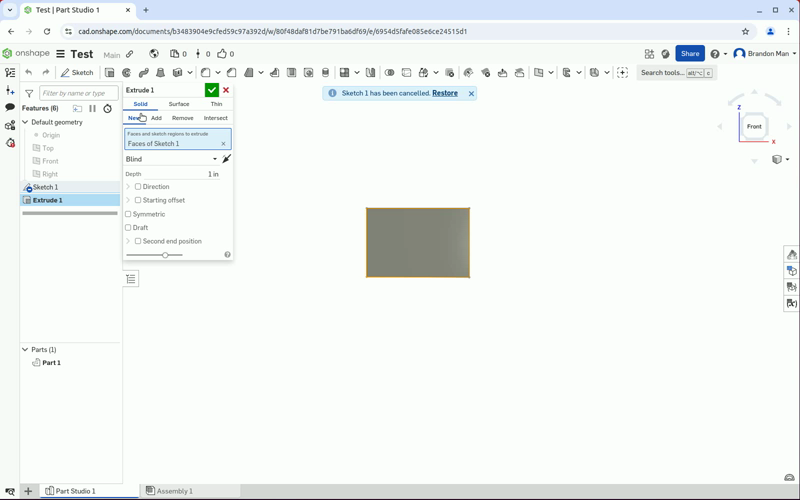
mouse_move(137, 120)
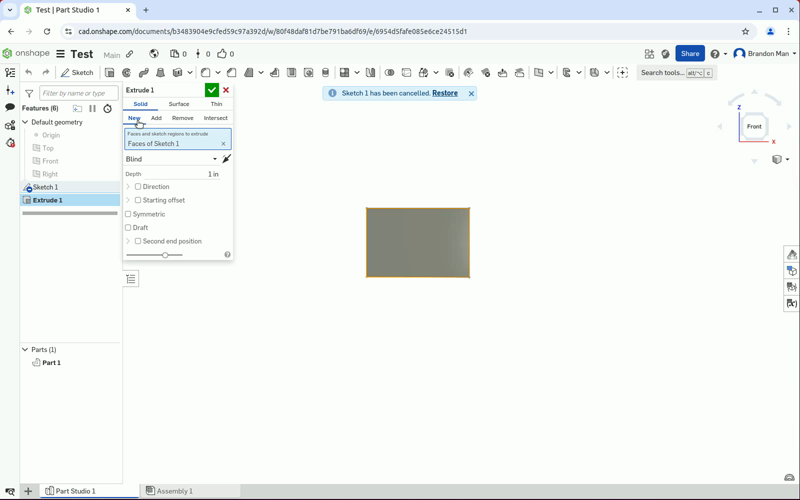
click(137, 120)
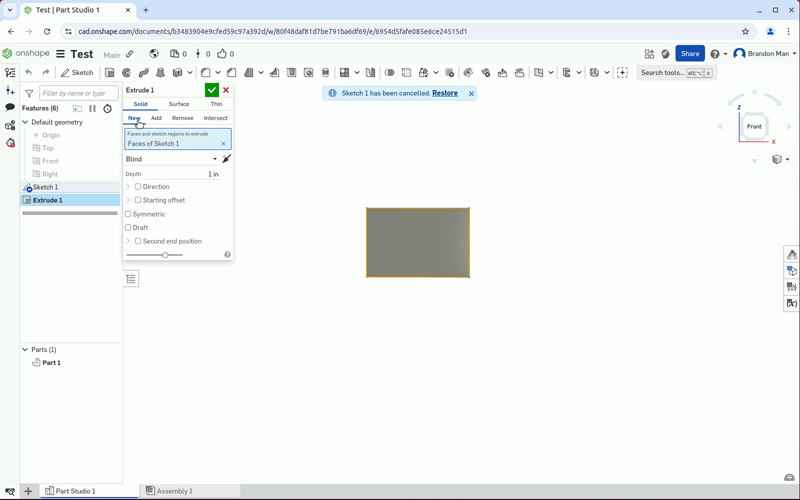
key(tab, 4)
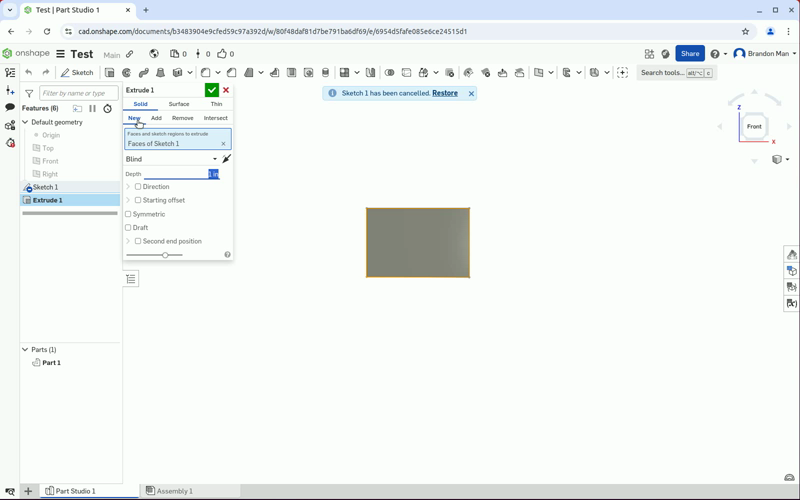
text(4.814)
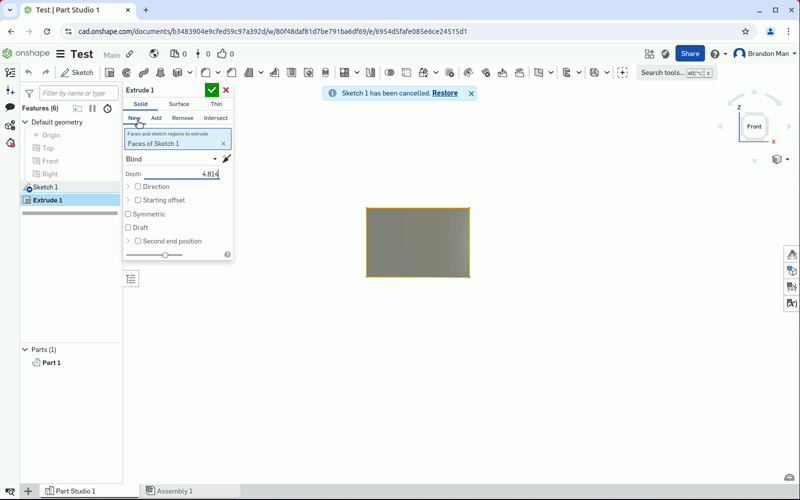
key(enter)
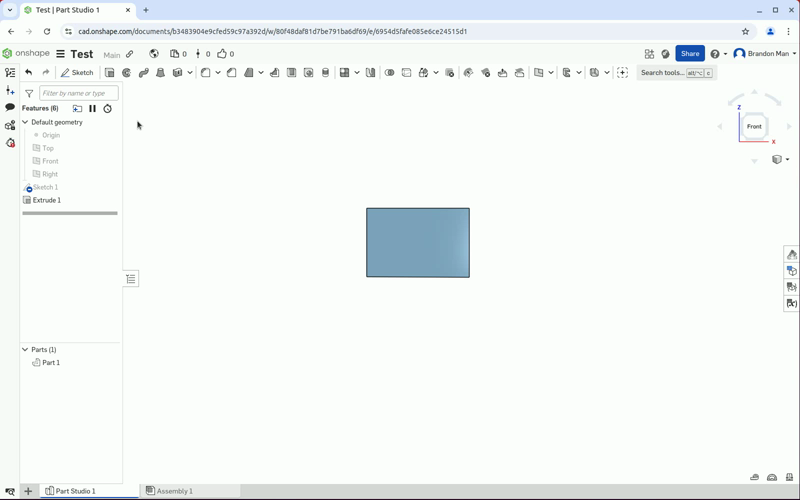
key(shift+h)
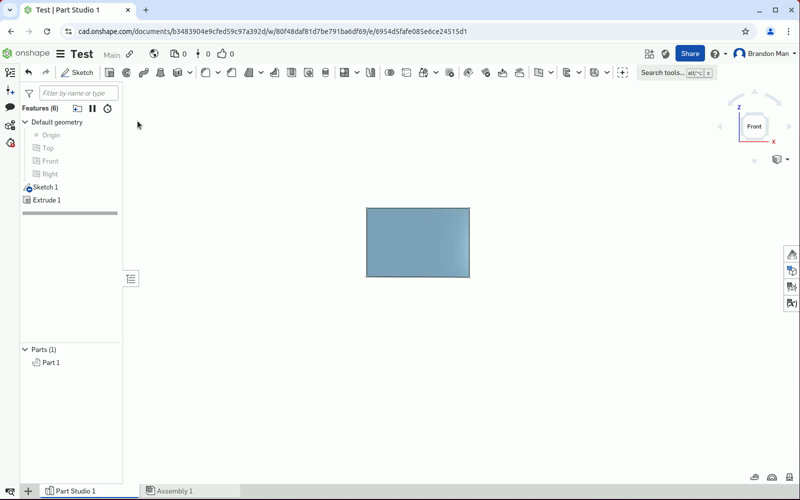
key(shift+h)
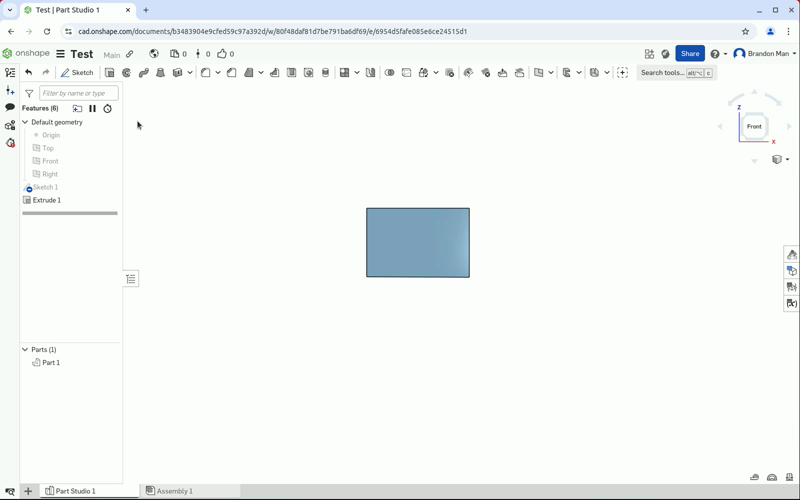
mouse_move(73, 189)
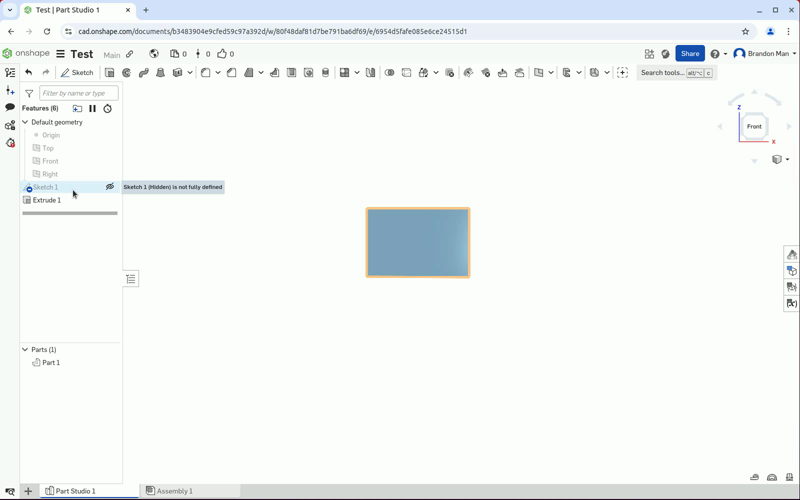
click(73, 189)
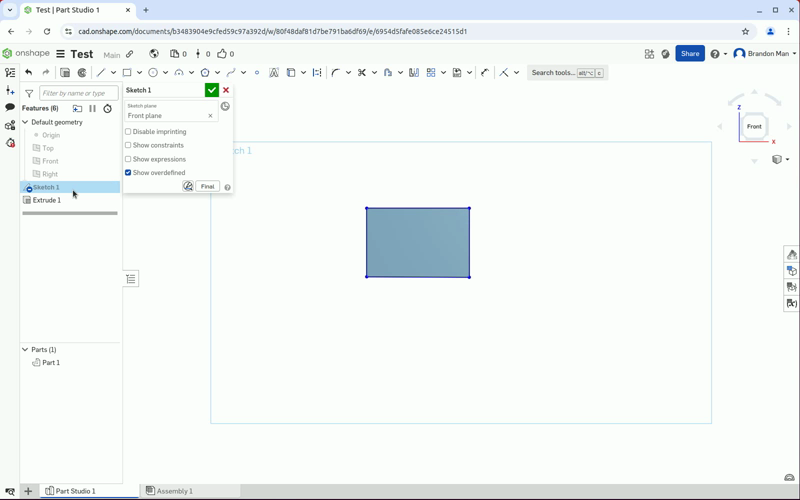
mouse_move(229, 92)
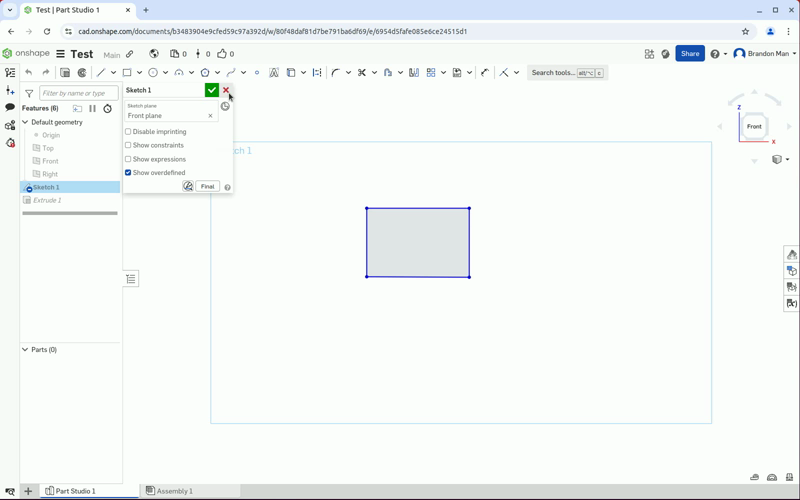
click(229, 92)
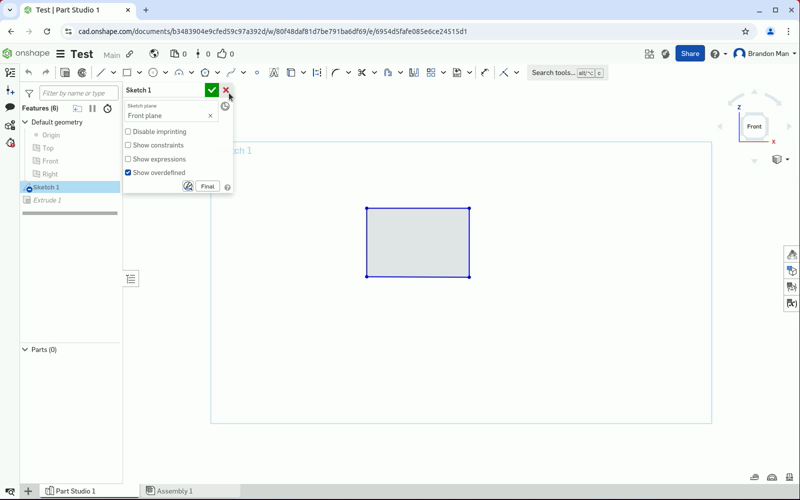
key(shift+s)
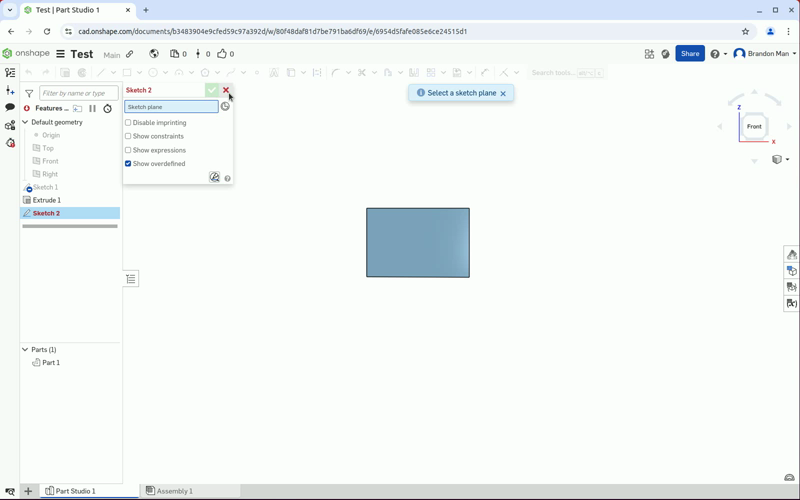
mouse_move(73, 163)
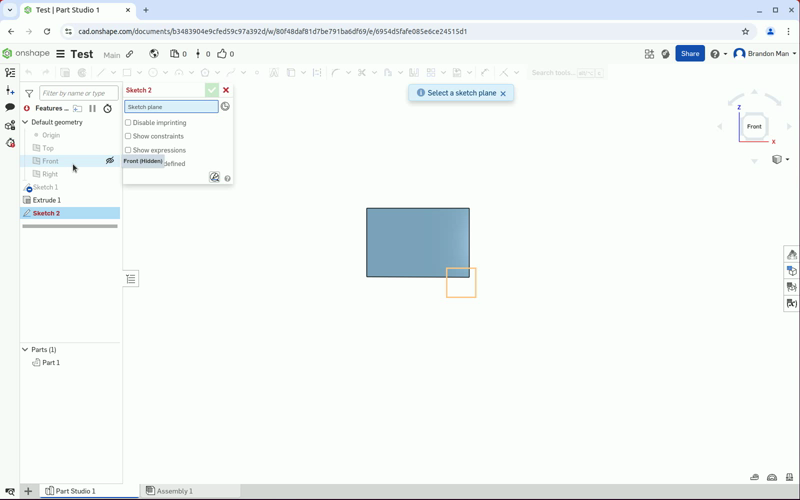
click(73, 163)
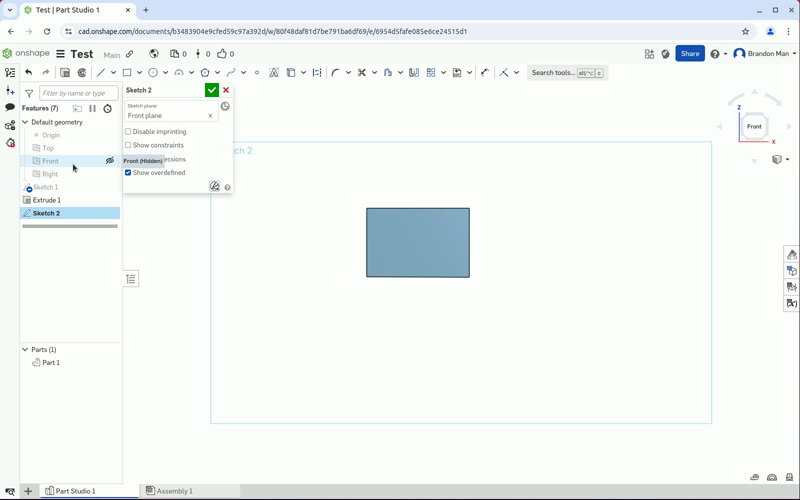
mouse_move(73, 352)
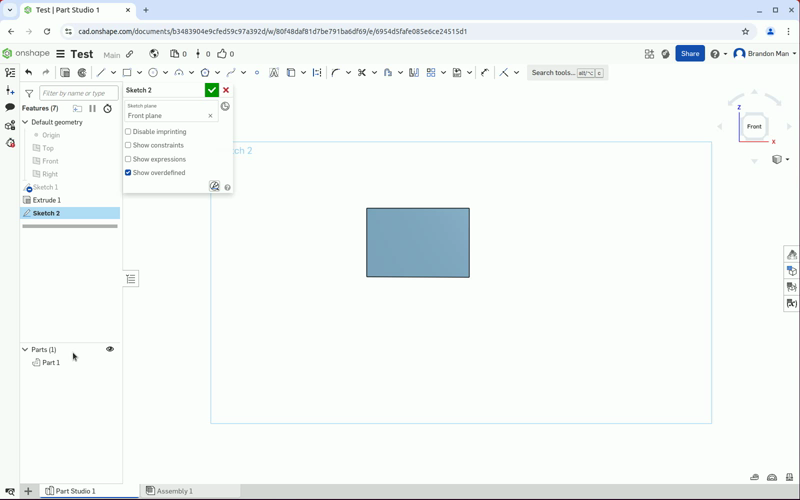
key(y)
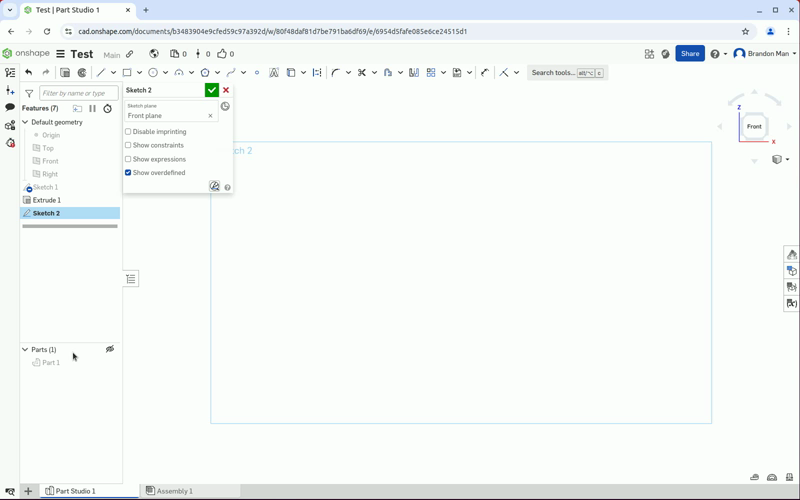
key(c)
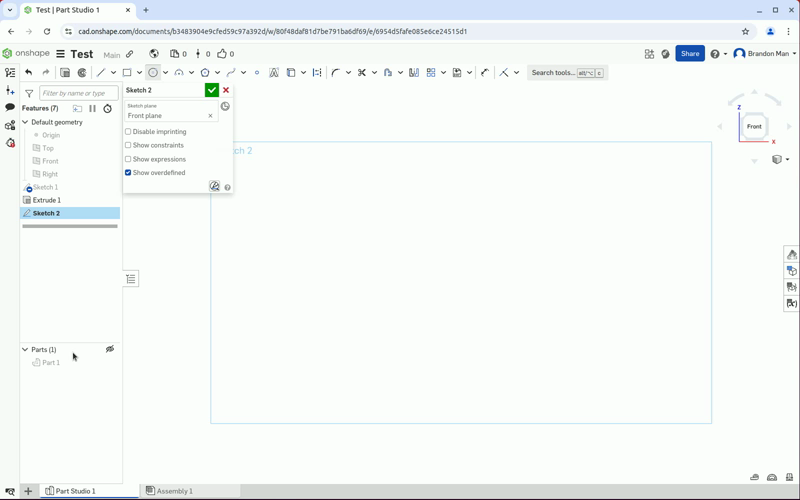
key_down(shift)
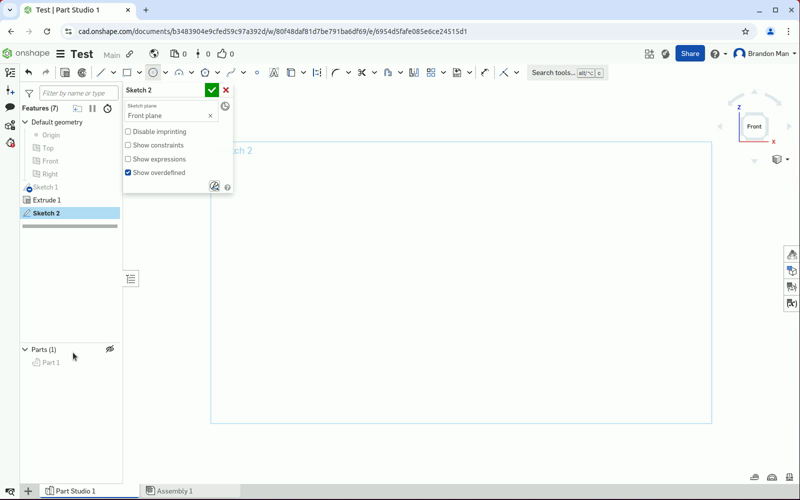
mouse_move(486, 237)
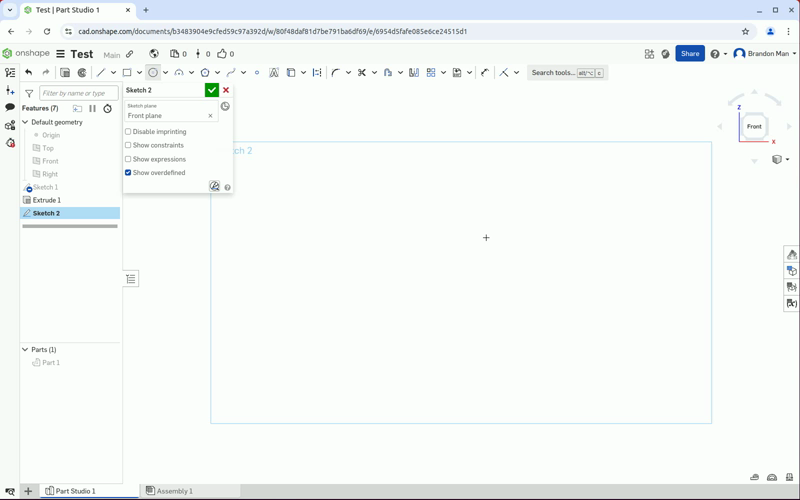
click(486, 237)
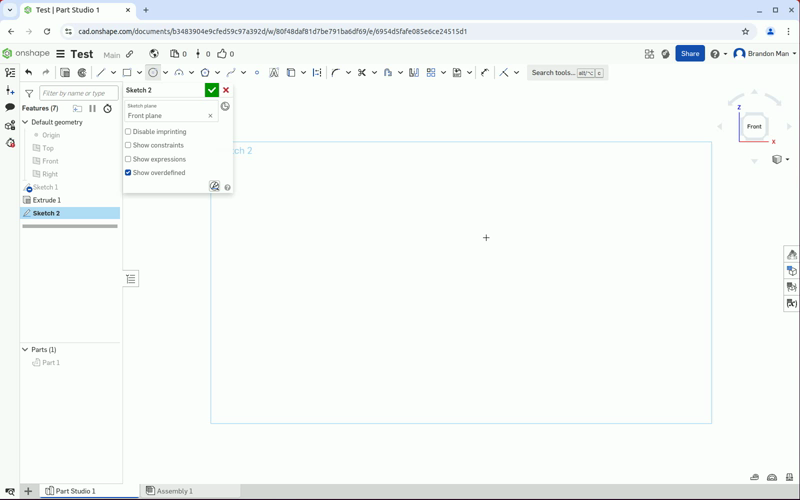
key_up(shift)
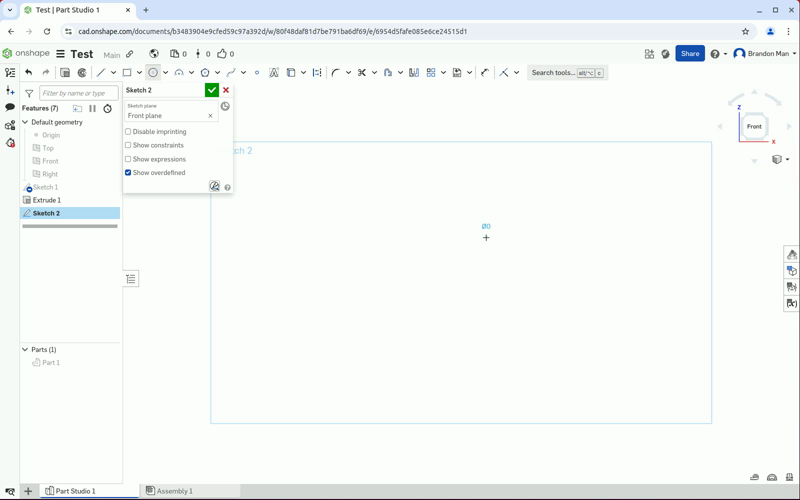
mouse_move(505, 237)
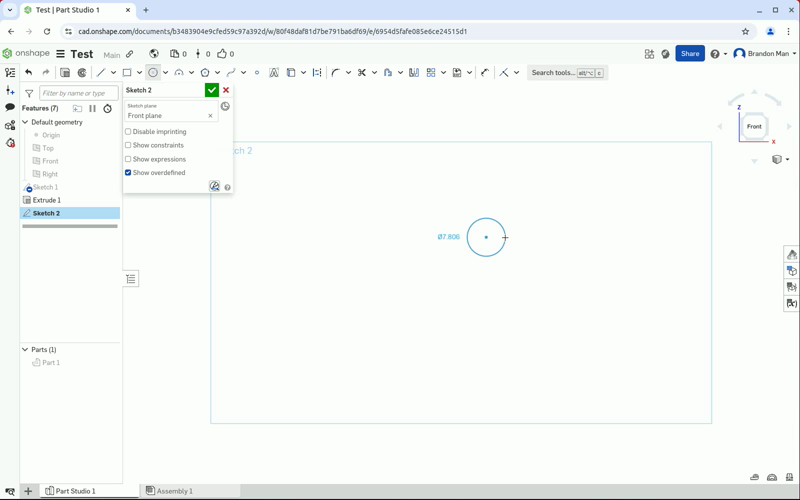
click(505, 237)
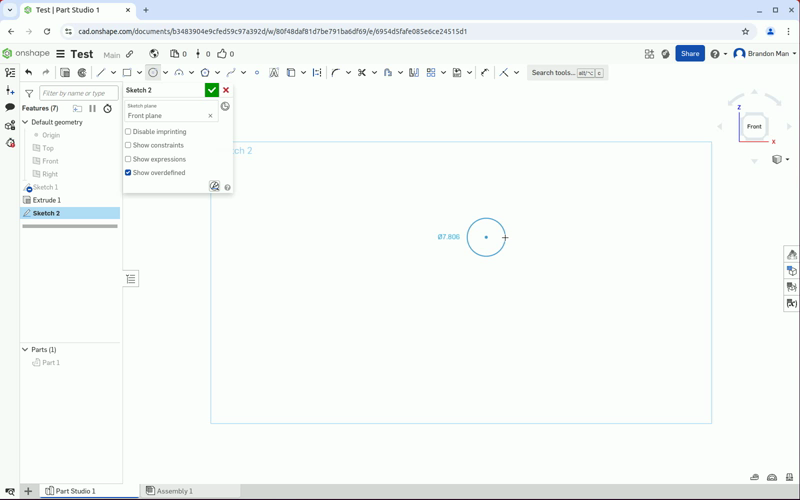
key(esc)
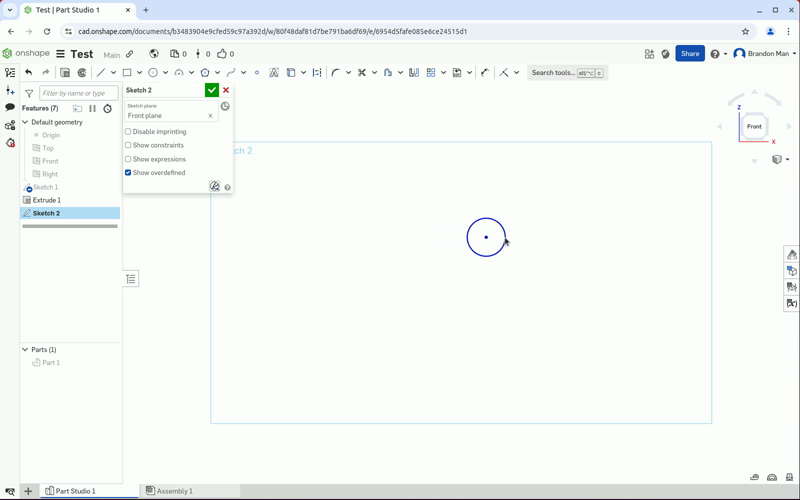
mouse_move(484, 223)
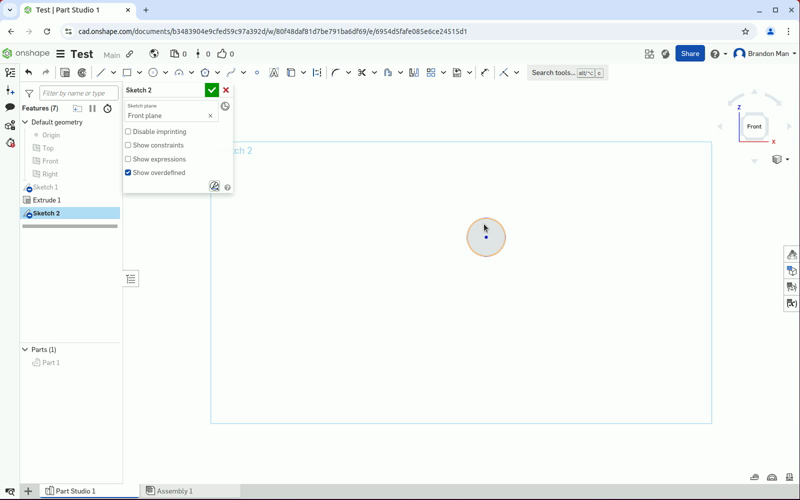
scroll(6)
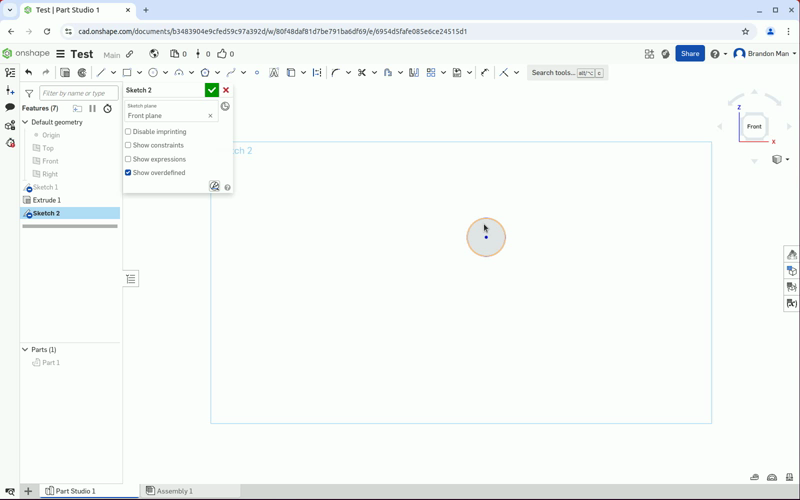
scroll(6)
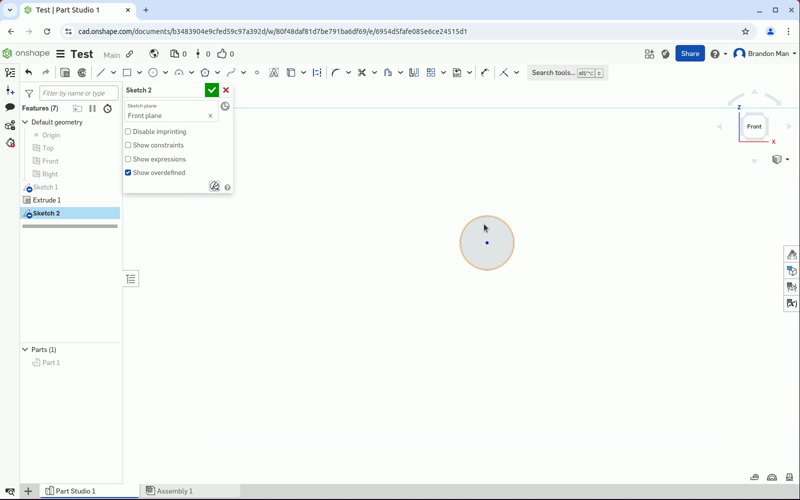
scroll(6)
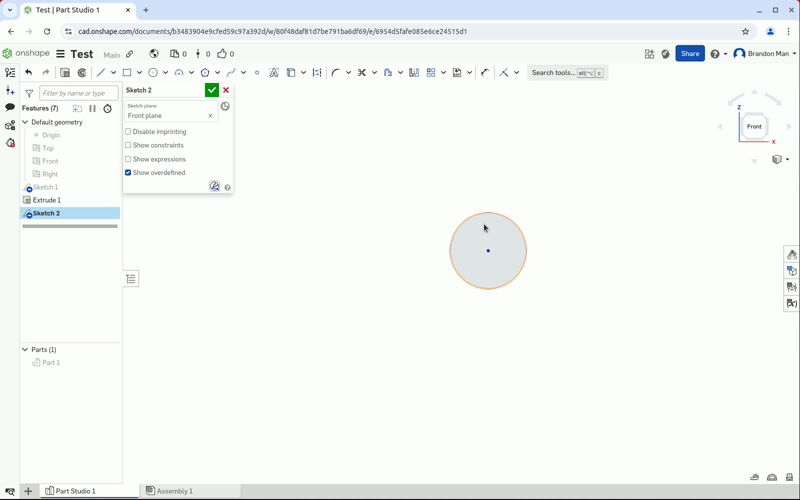
scroll(6)
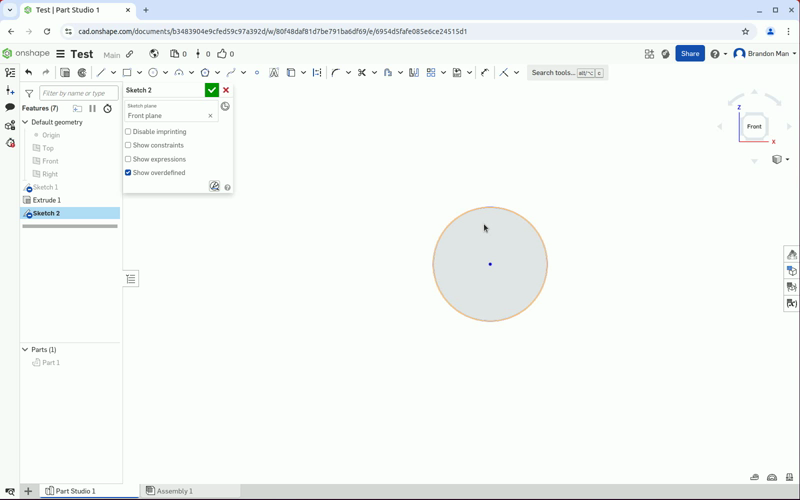
scroll(6)
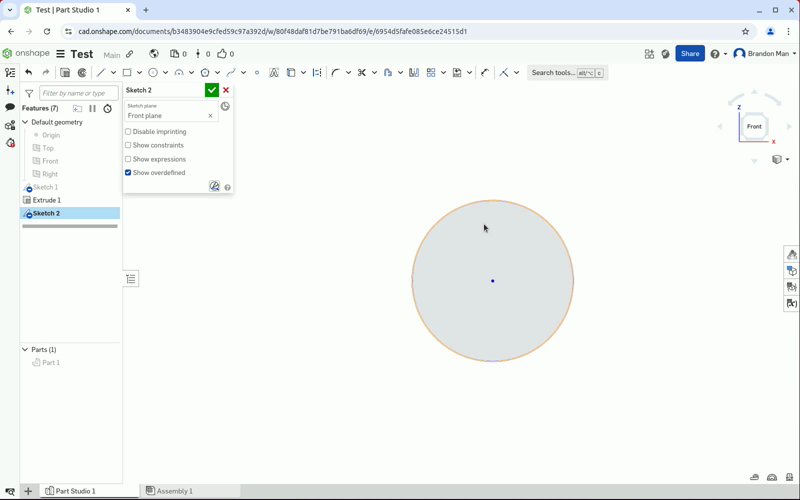
scroll(6)
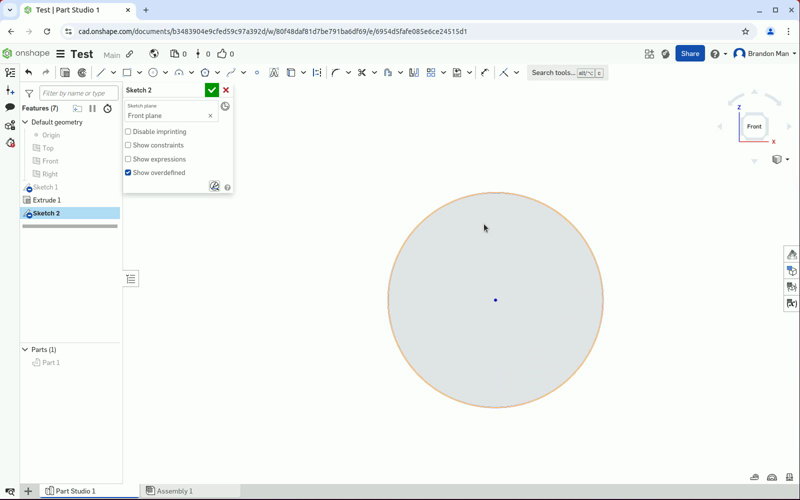
scroll(6)
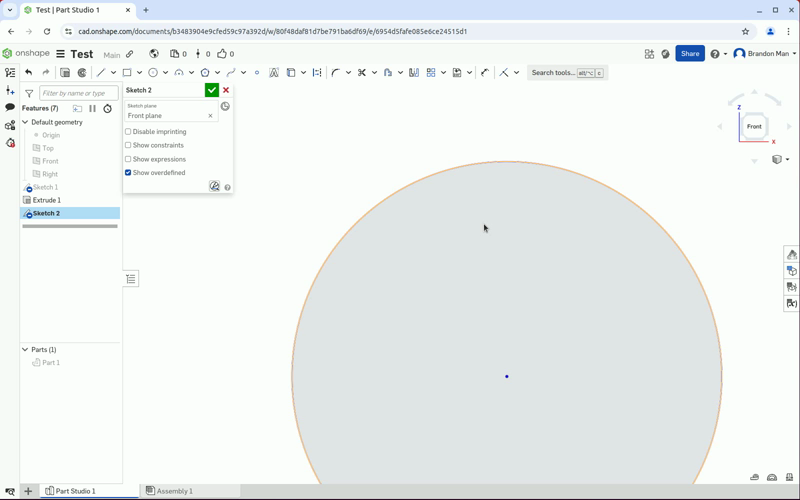
click(484, 223)
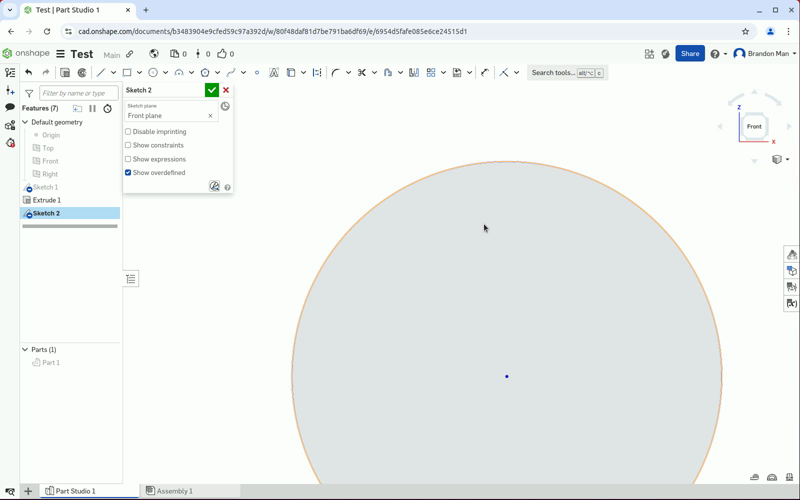
scroll(-6)
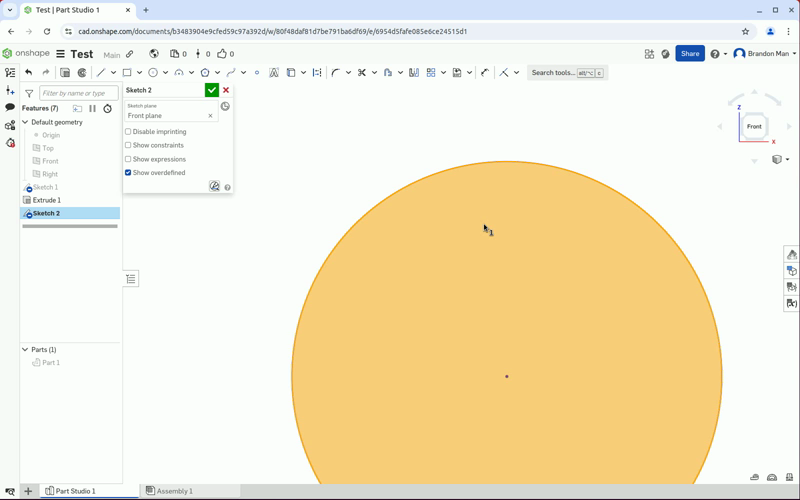
scroll(-6)
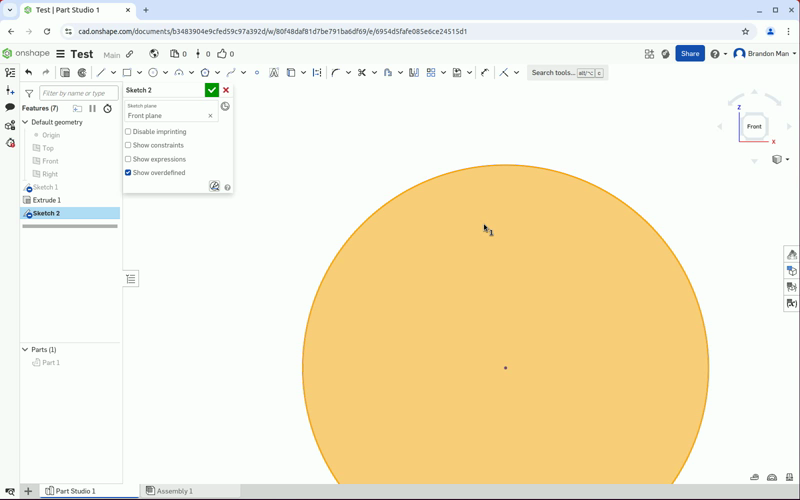
scroll(-6)
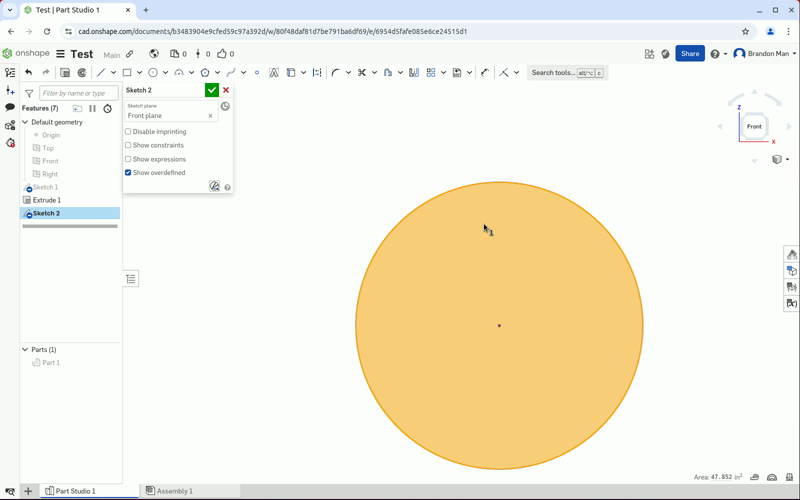
scroll(-6)
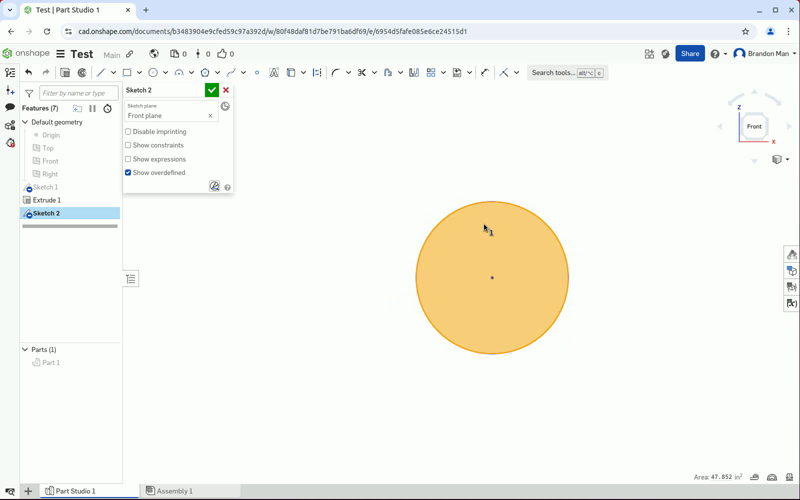
scroll(-6)
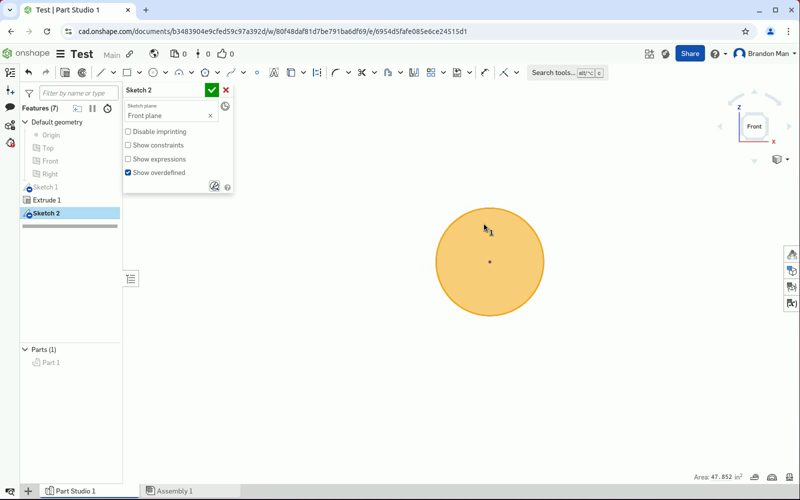
scroll(-6)
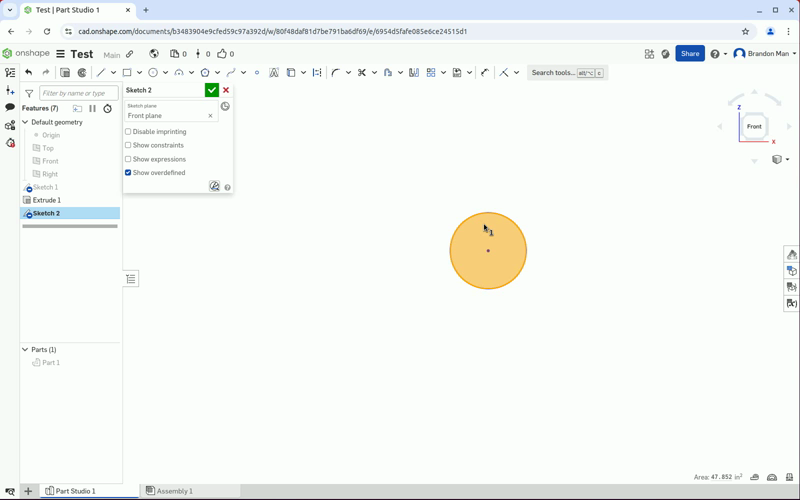
scroll(-6)
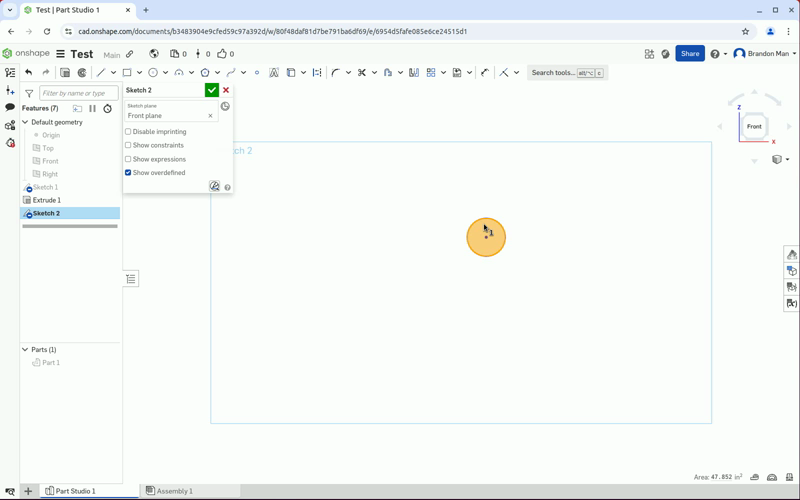
mouse_move(73, 352)
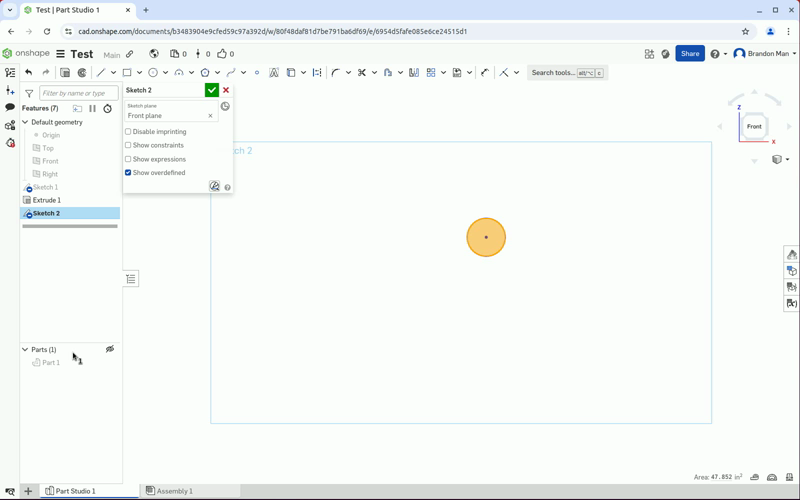
key(shift+y)
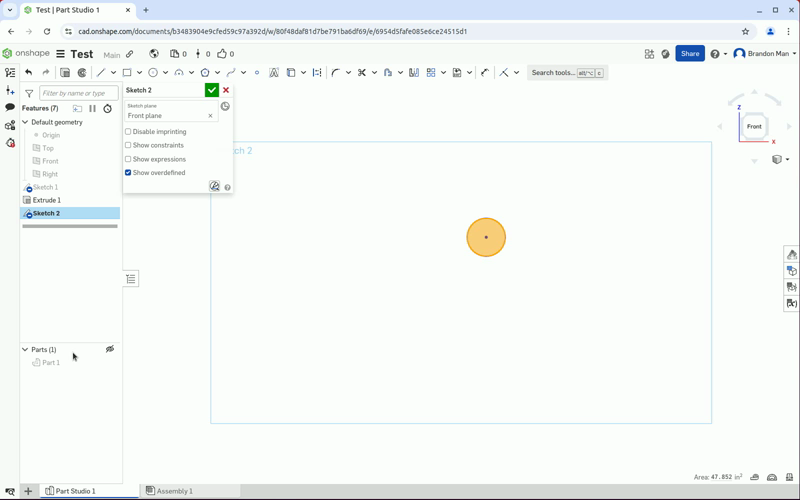
key(shift+e)
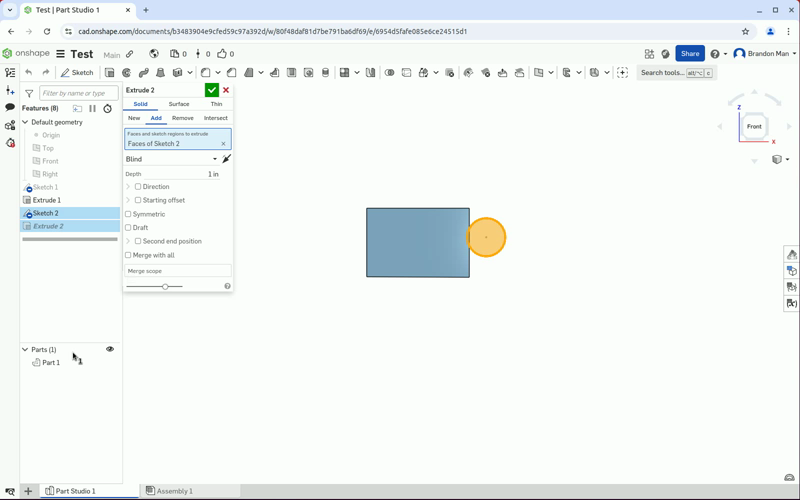
mouse_move(143, 106)
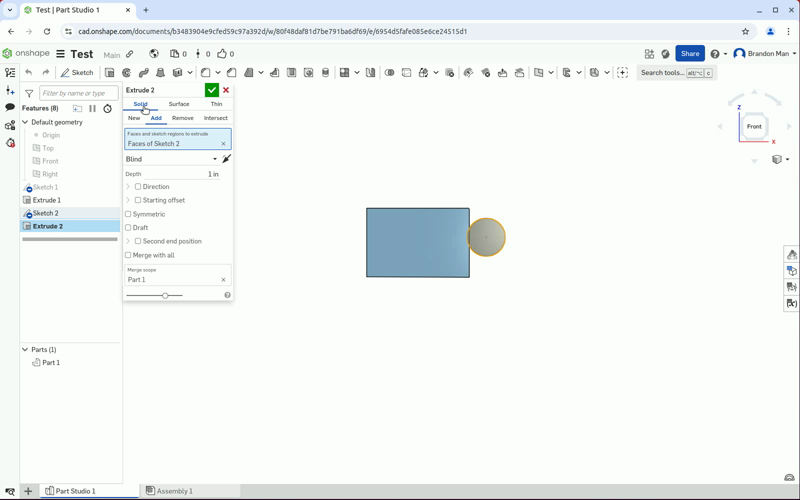
click(143, 106)
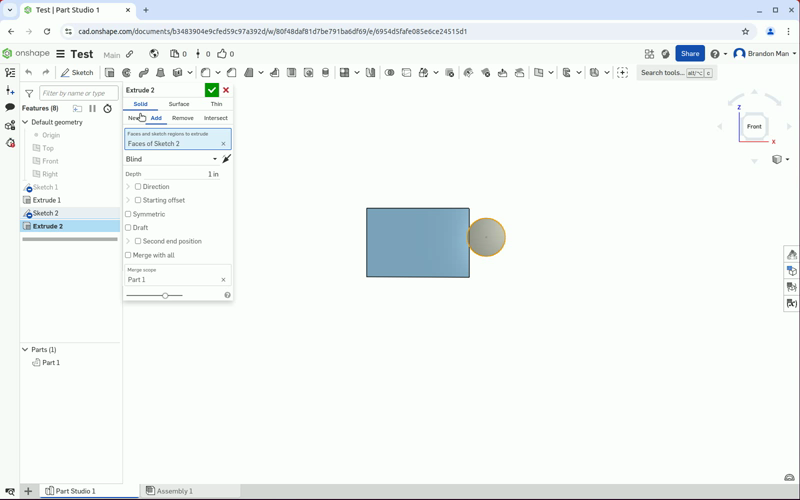
mouse_move(137, 120)
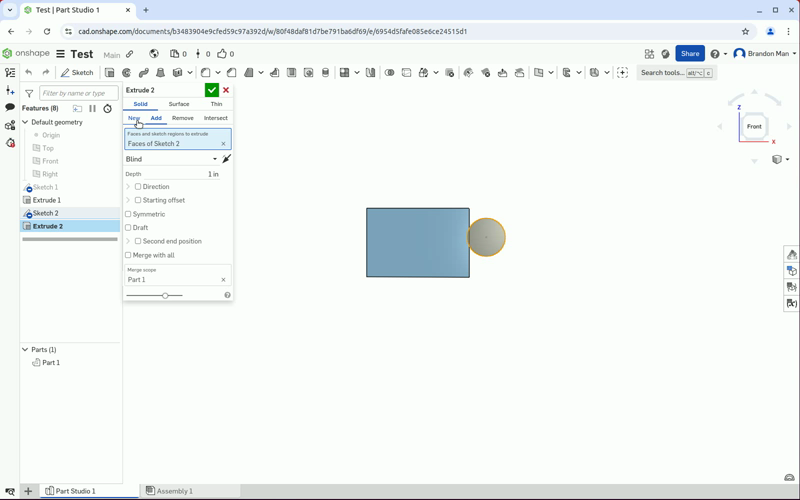
click(137, 120)
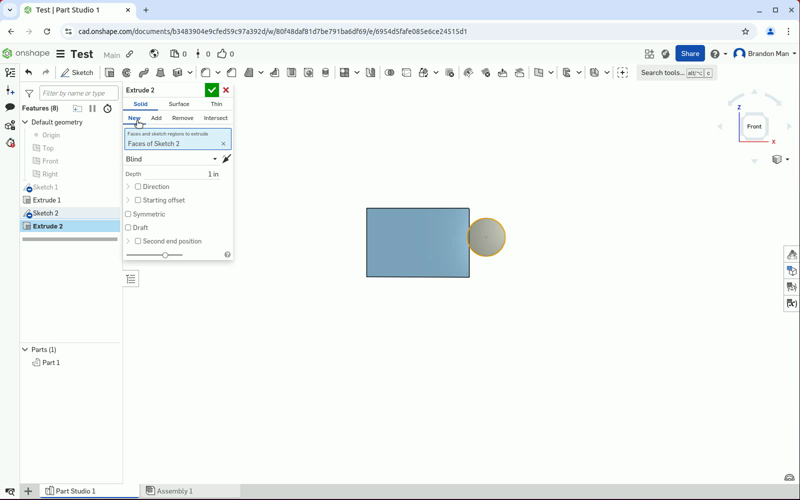
key(tab, 4)
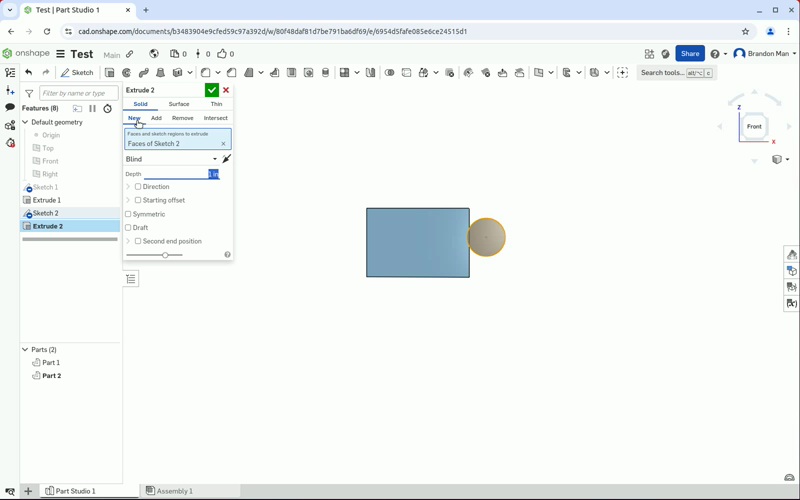
text(4.814)
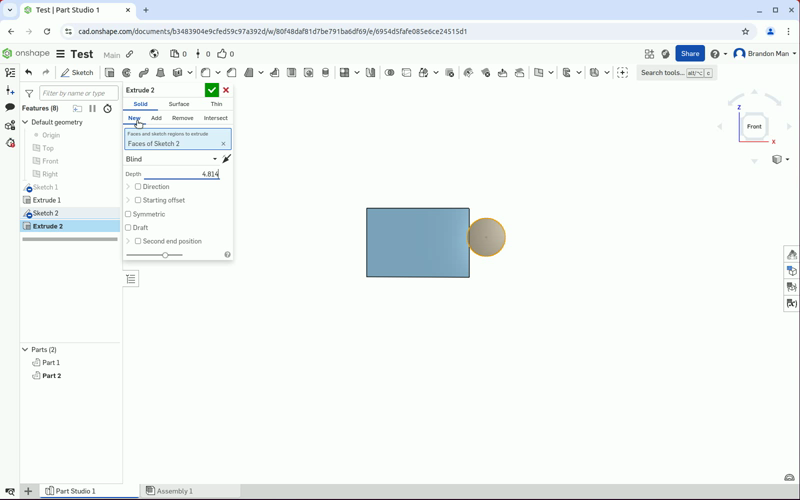
key(enter)
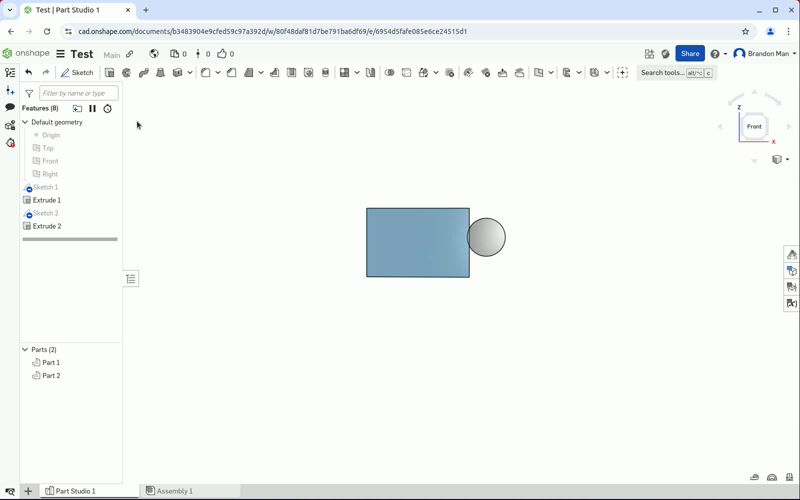
key(shift+h)
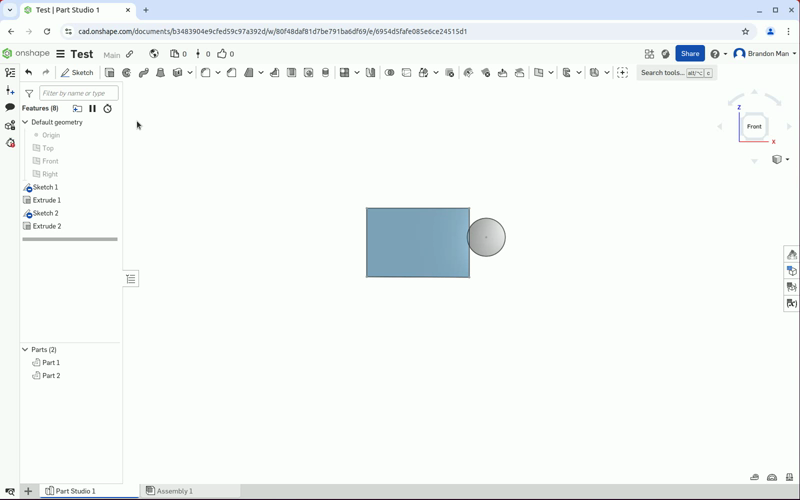
key(shift+h)
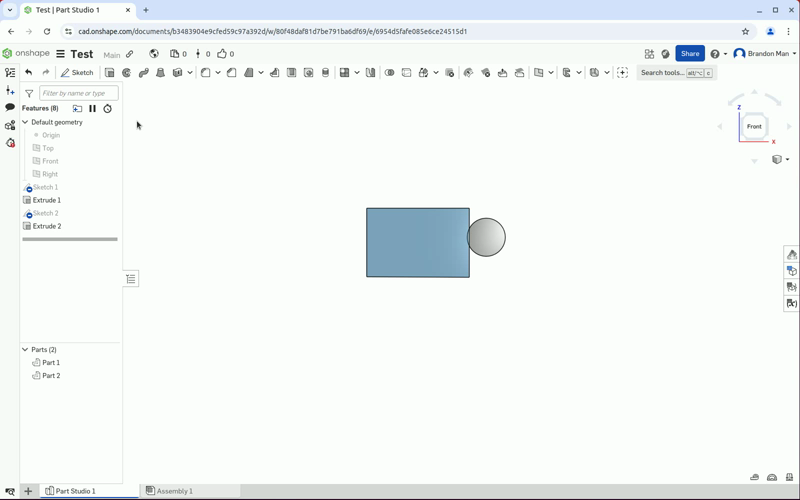
mouse_move(73, 189)
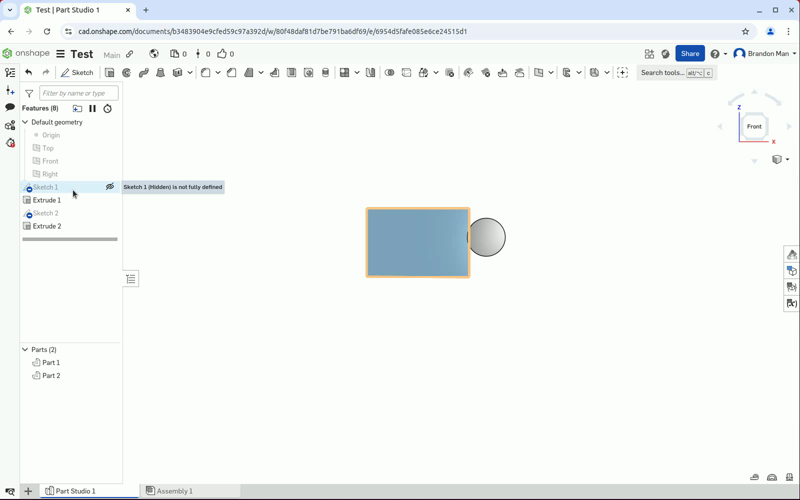
click(73, 189)
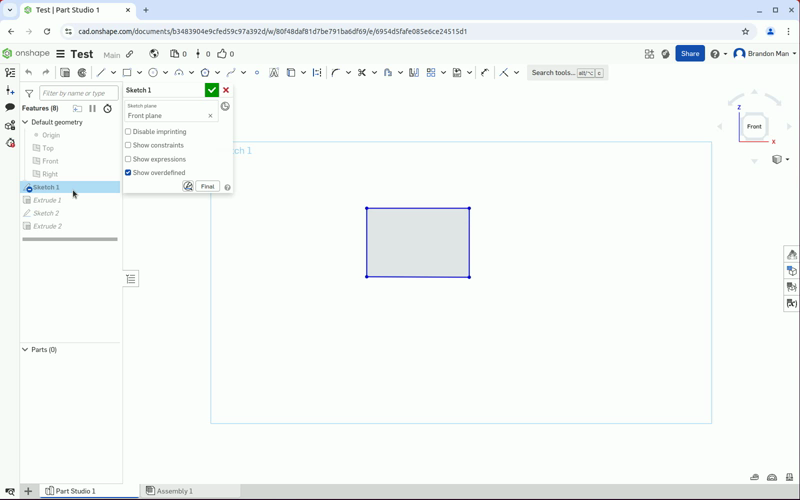
mouse_move(229, 92)
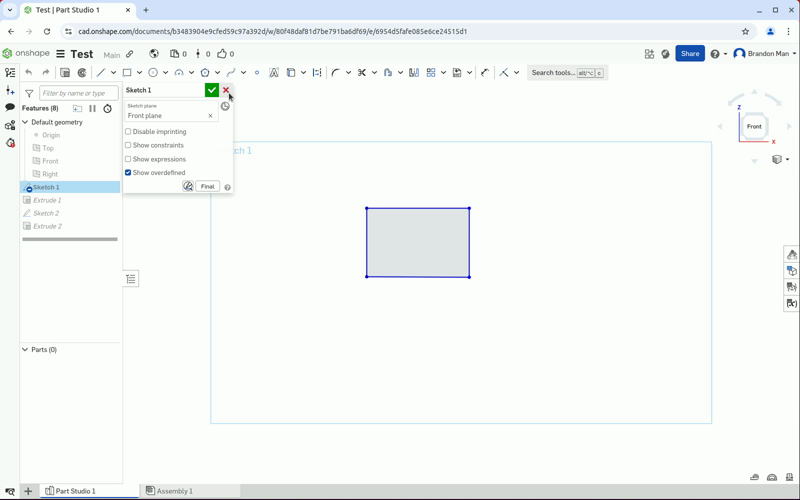
click(229, 92)
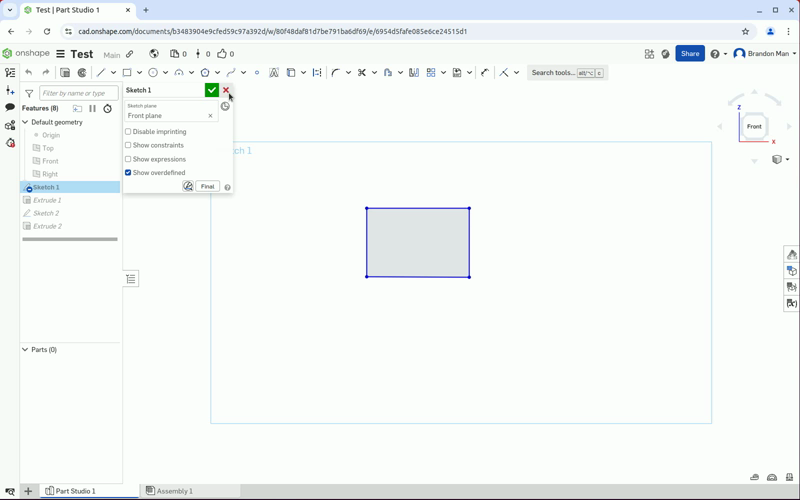
key(shift+s)
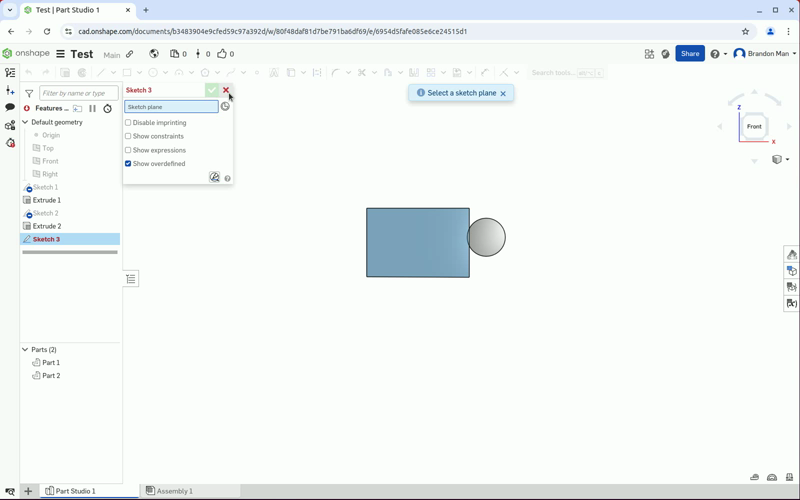
mouse_move(73, 163)
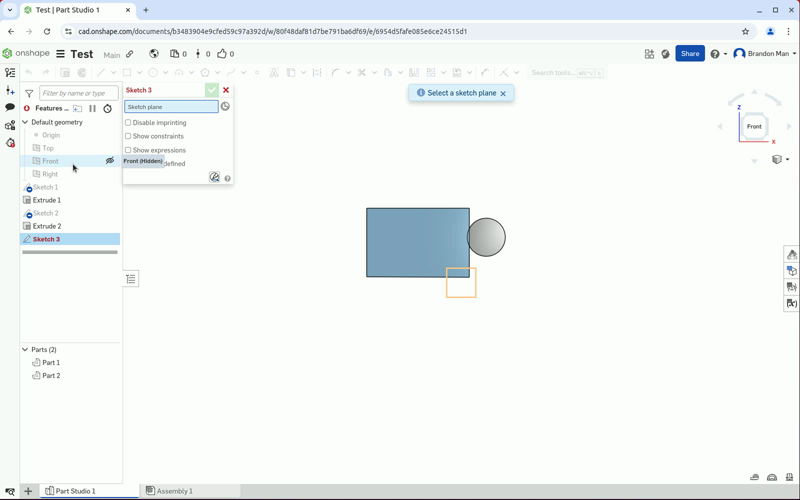
click(73, 163)
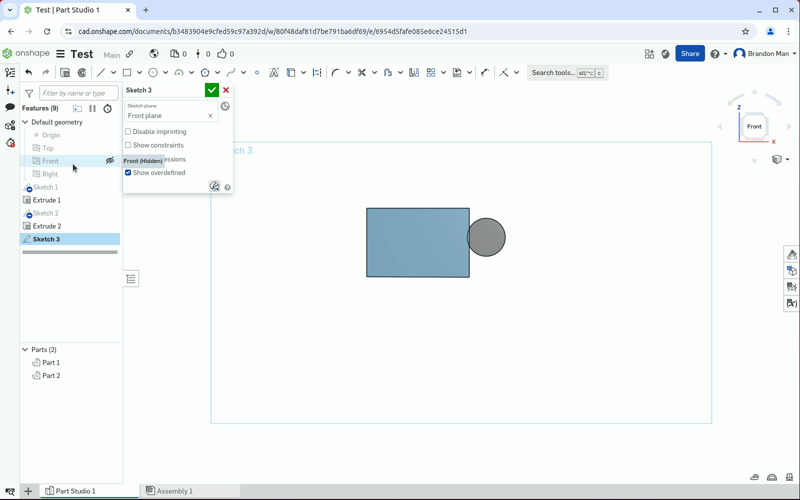
mouse_move(73, 352)
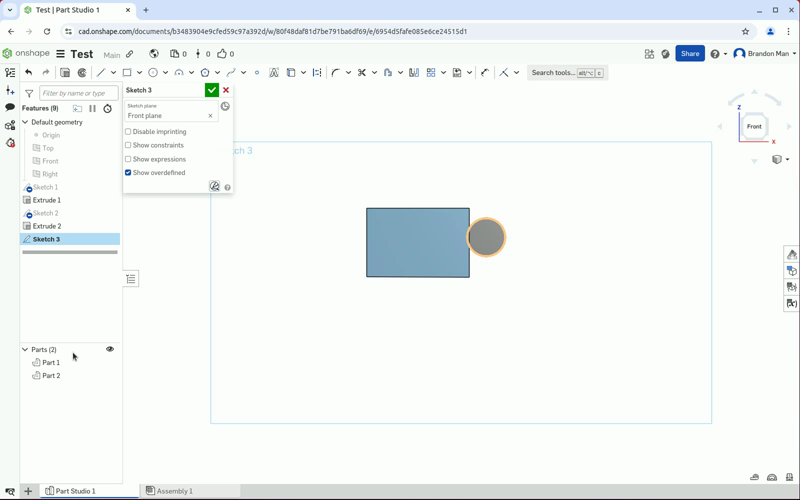
key(y)
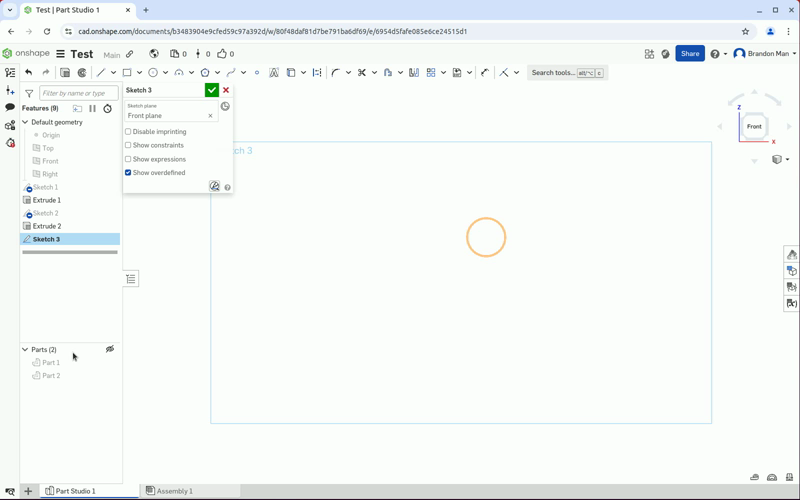
key(c)
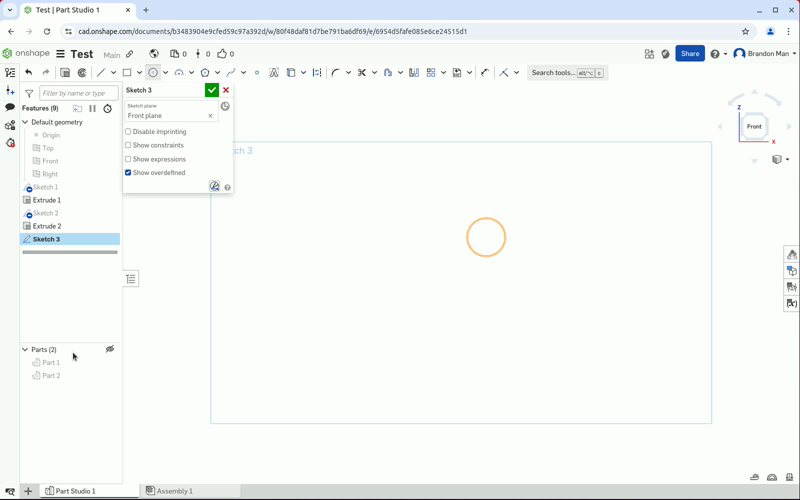
key_down(shift)
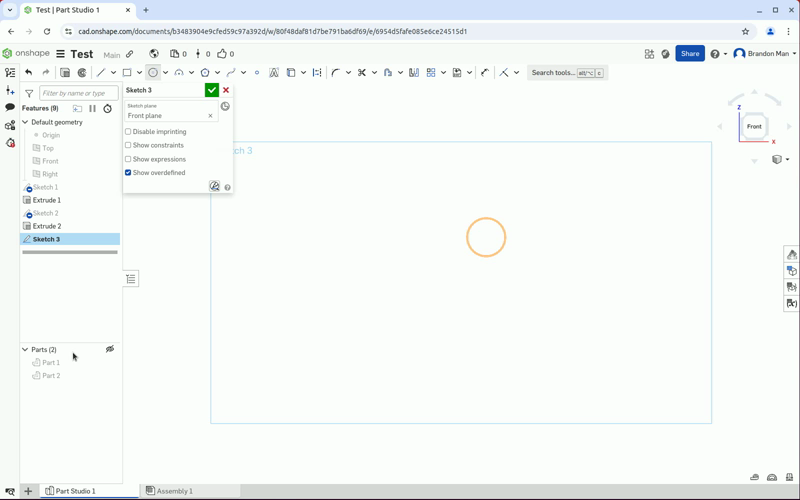
mouse_move(553, 243)
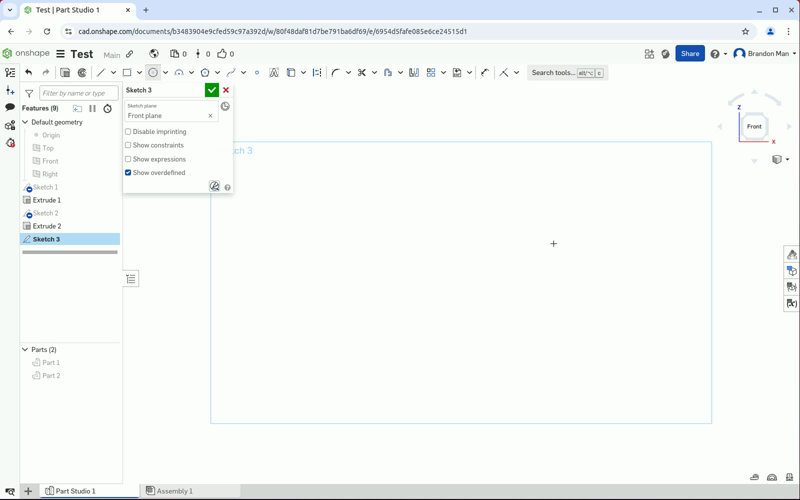
click(553, 243)
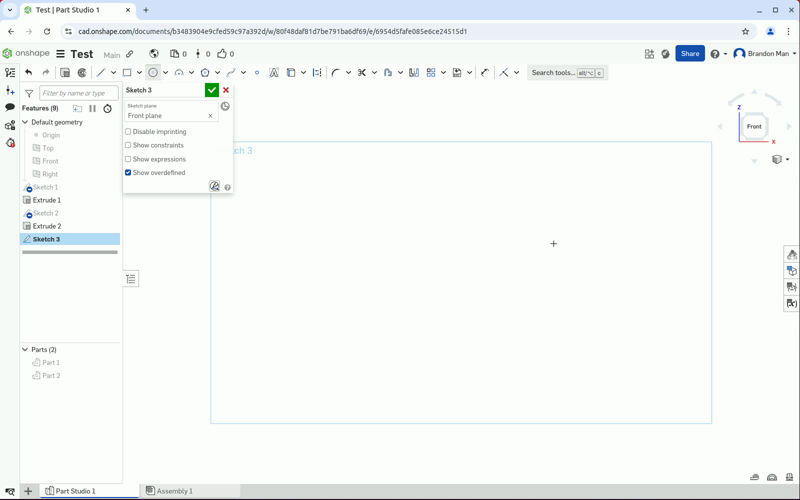
key_up(shift)
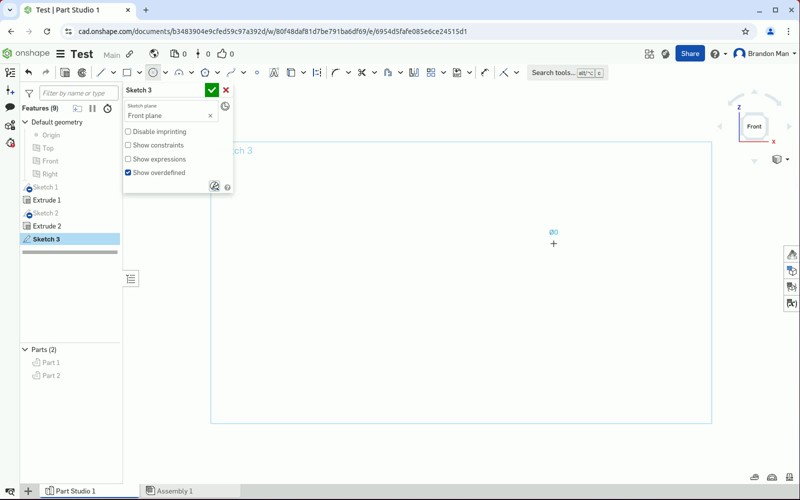
mouse_move(569, 243)
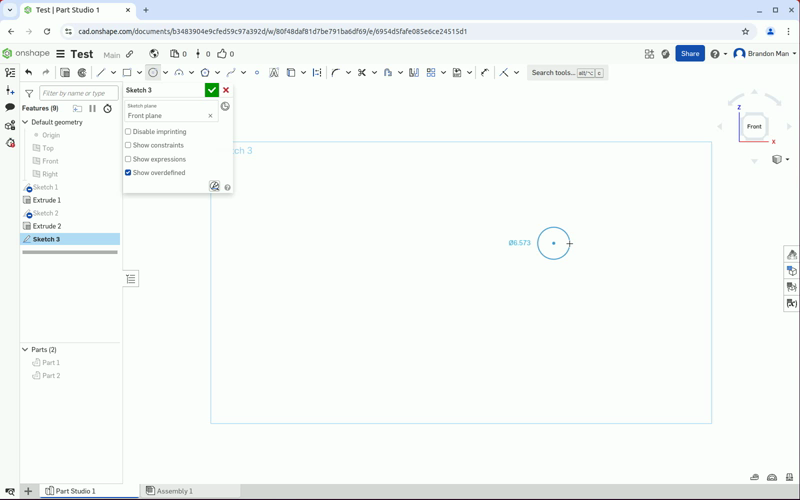
click(569, 243)
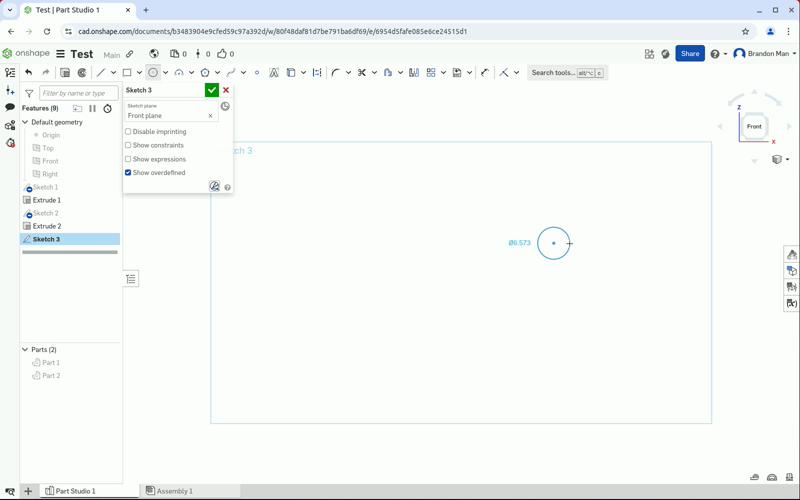
key(esc)
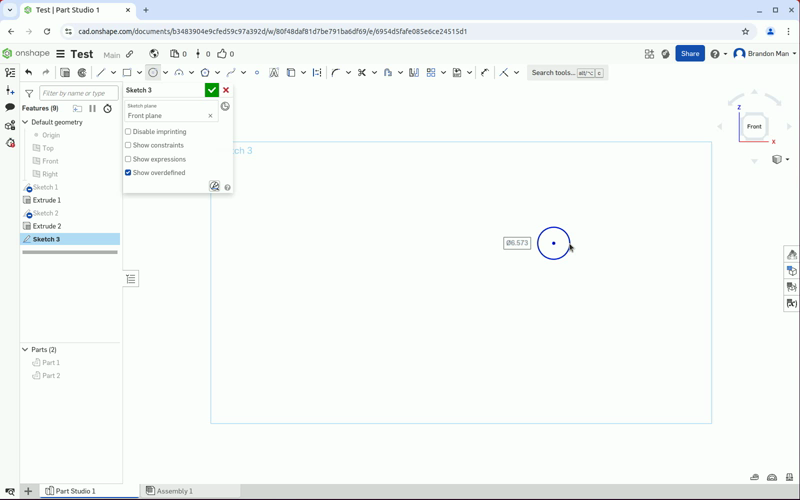
mouse_move(567, 239)
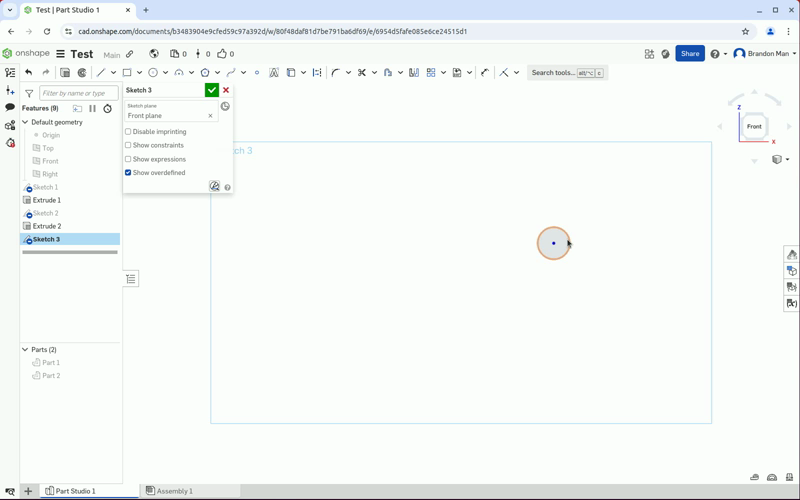
scroll(6)
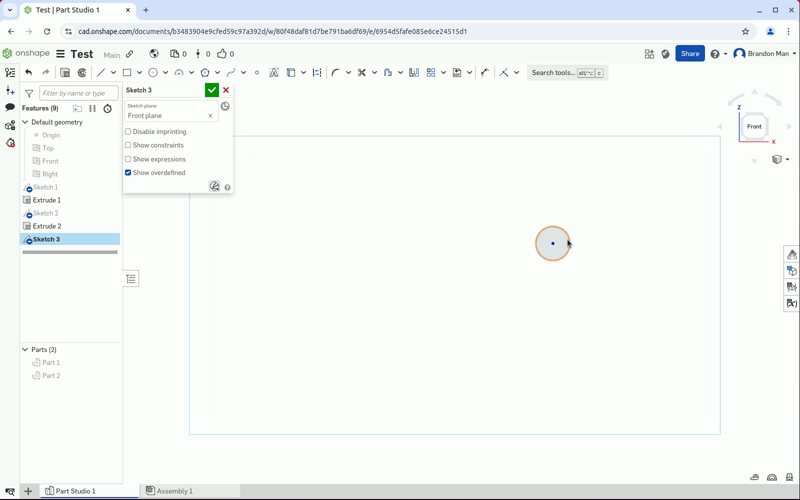
scroll(6)
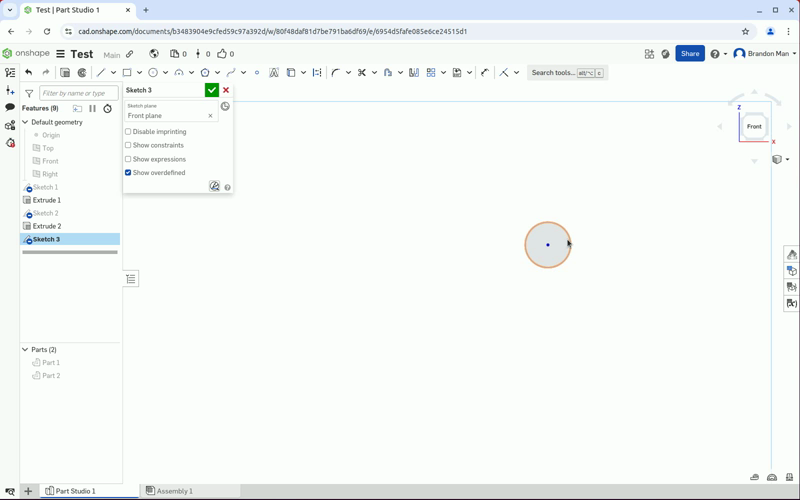
scroll(6)
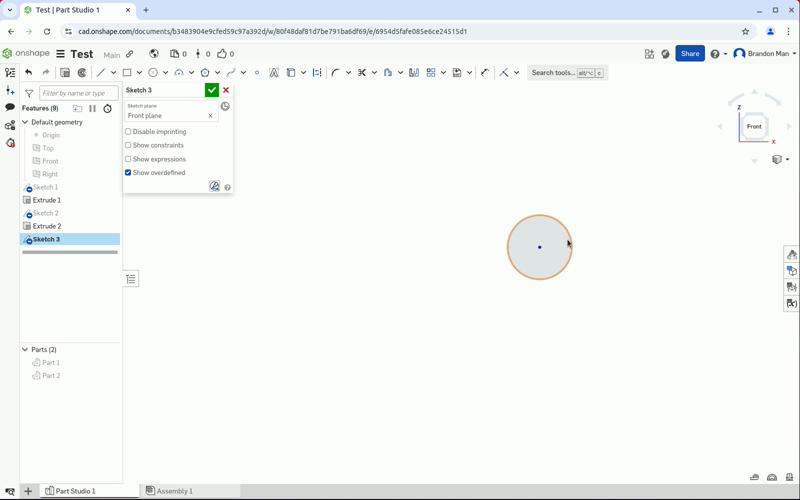
scroll(6)
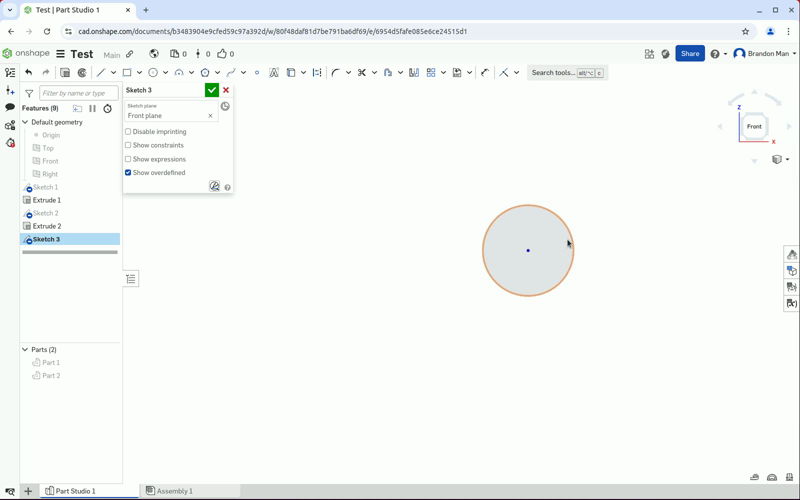
scroll(6)
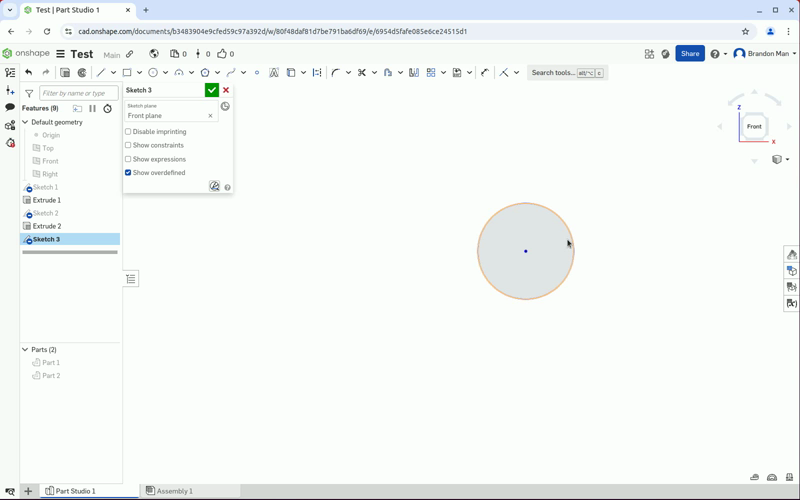
scroll(6)
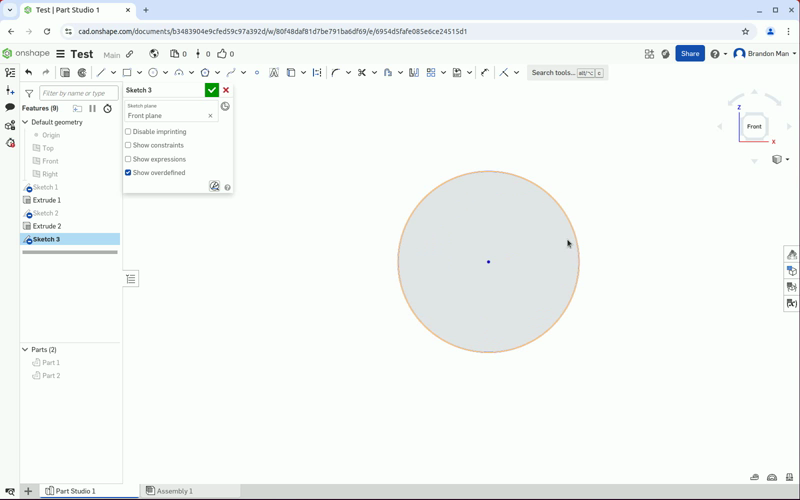
scroll(6)
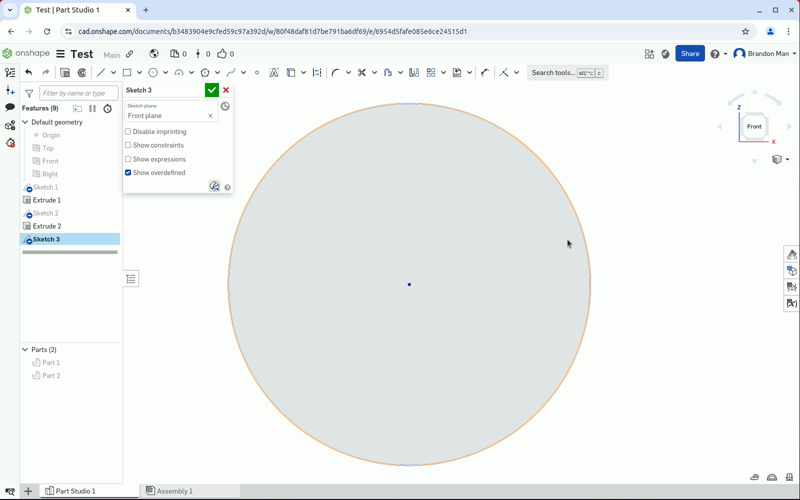
click(567, 239)
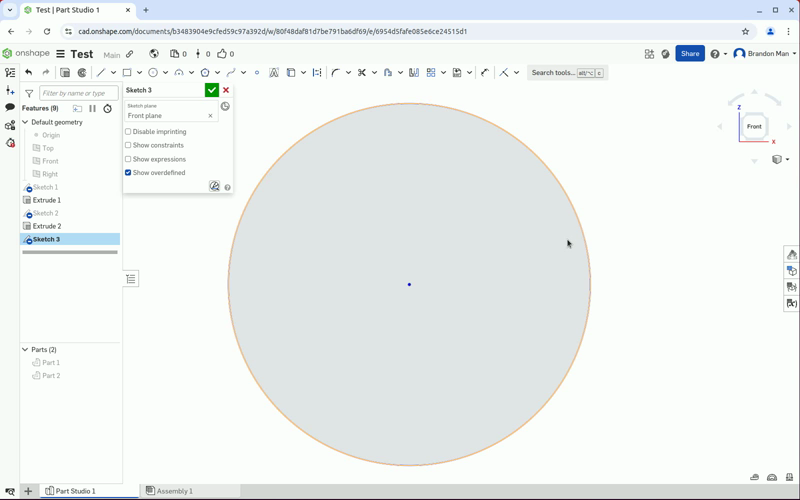
scroll(-6)
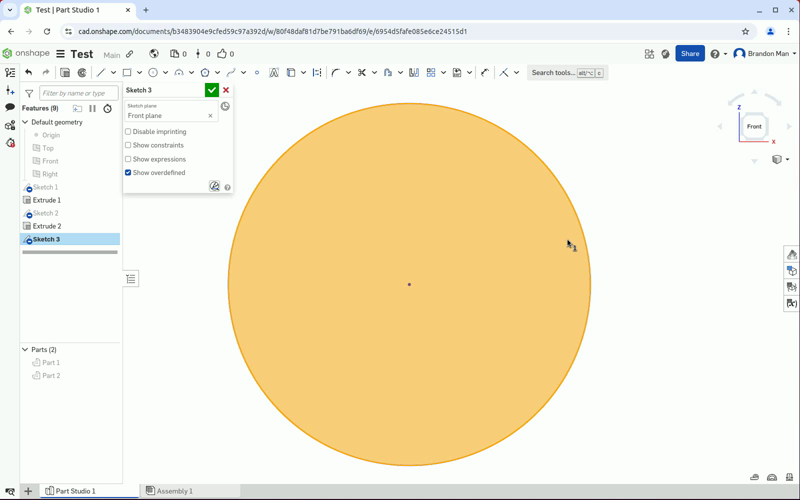
scroll(-6)
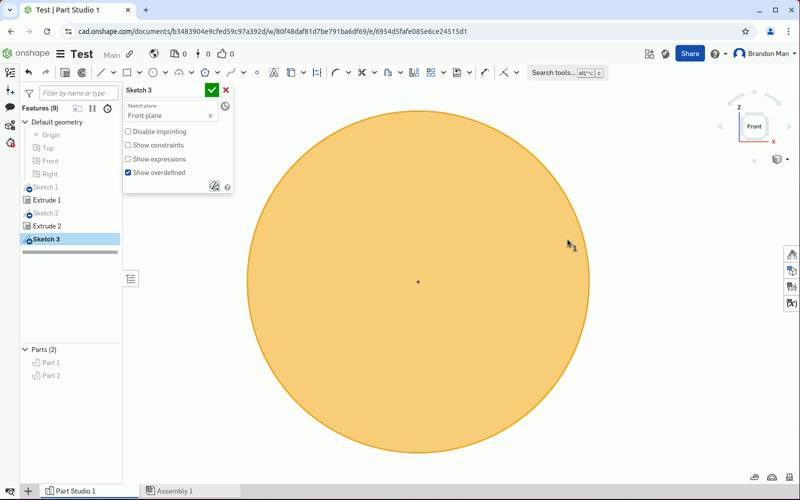
scroll(-6)
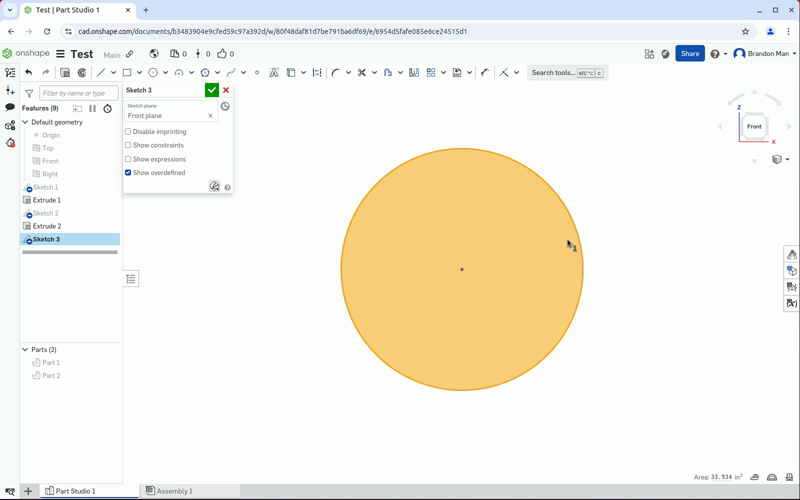
scroll(-6)
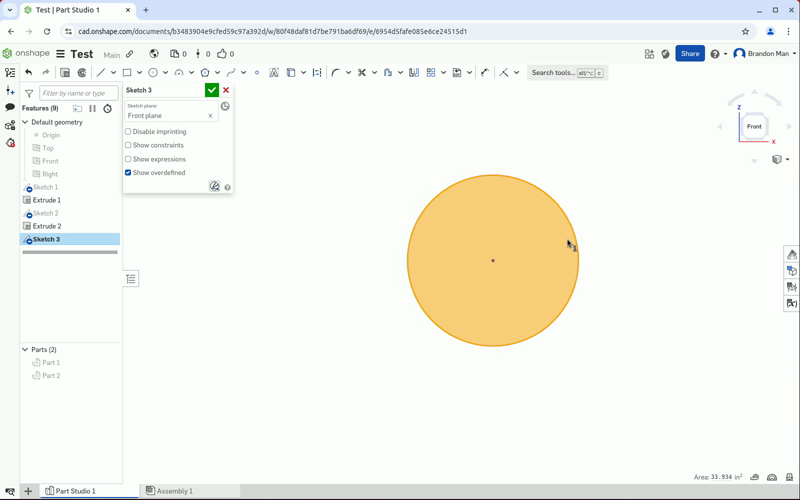
scroll(-6)
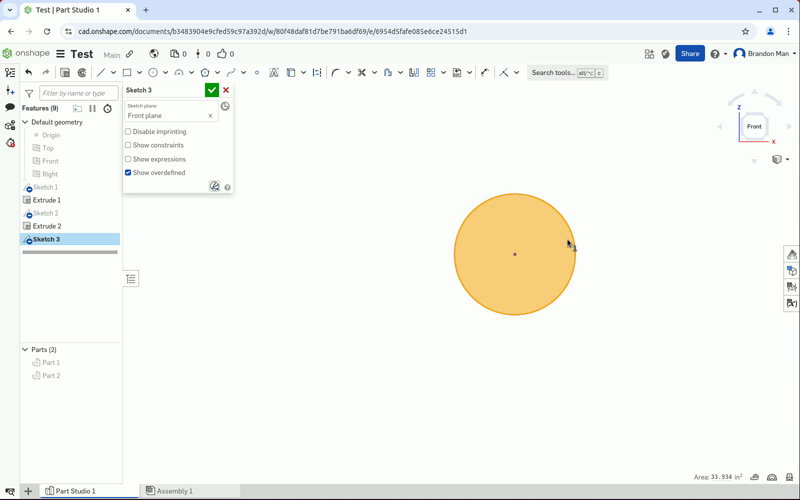
scroll(-6)
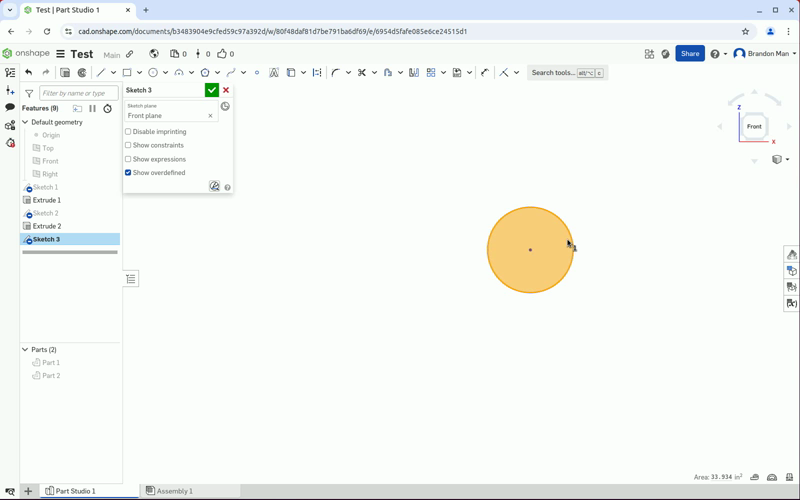
scroll(-6)
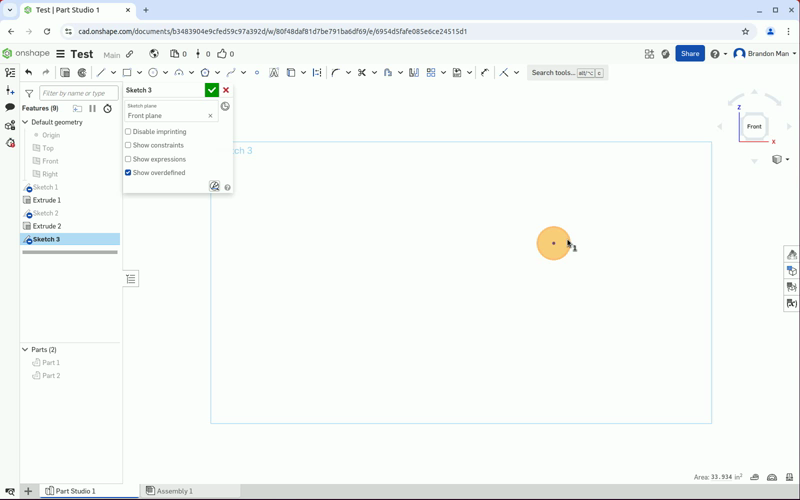
mouse_move(73, 352)
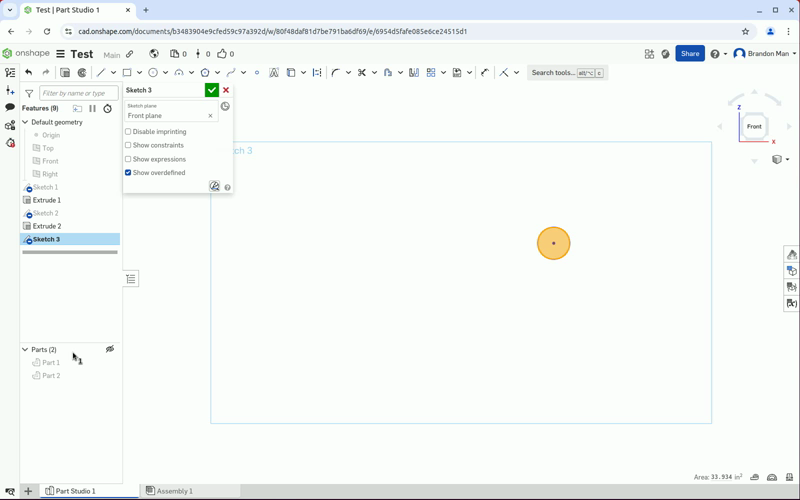
key(shift+y)
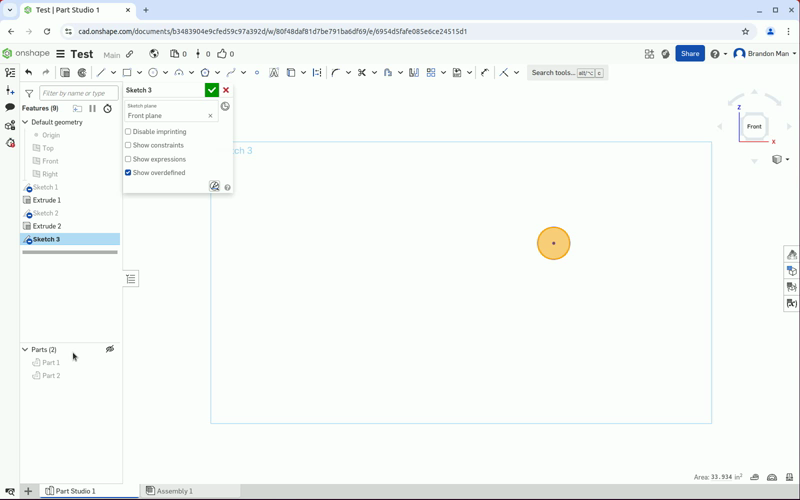
key(shift+e)
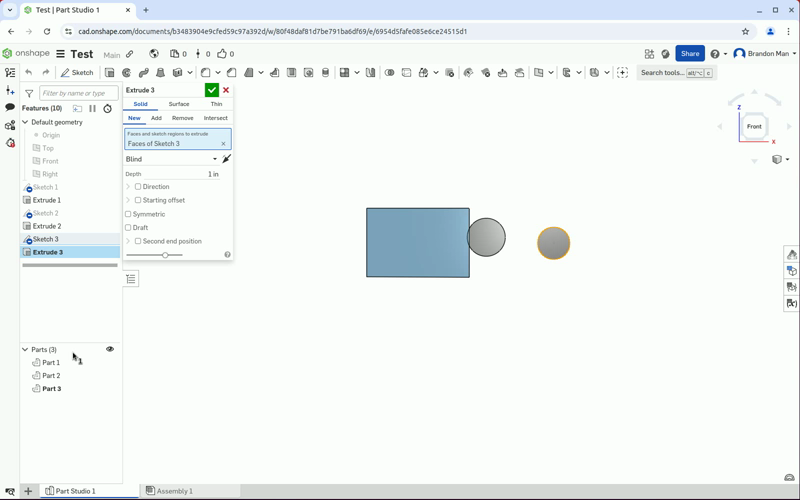
mouse_move(143, 106)
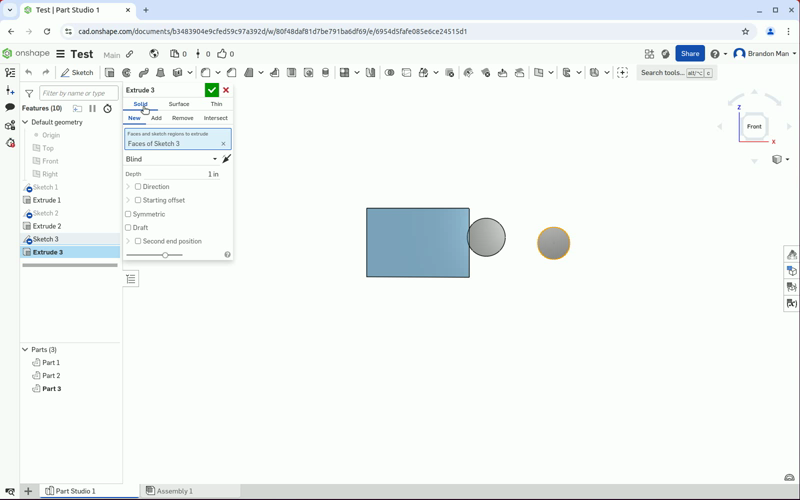
click(143, 106)
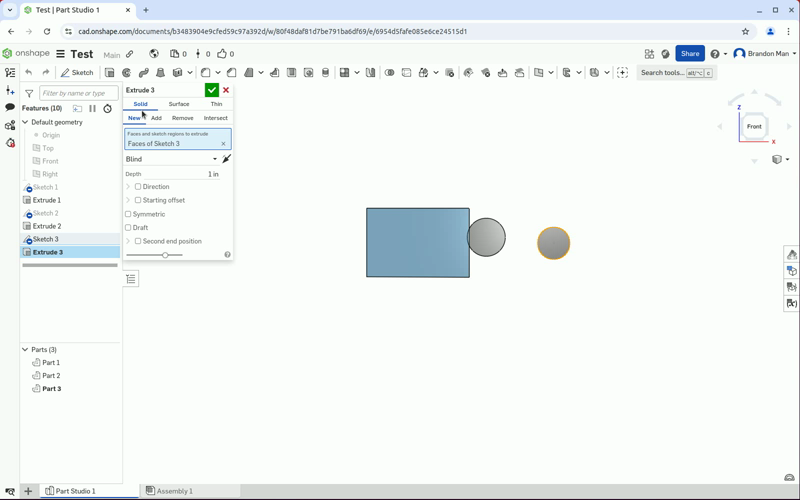
mouse_move(137, 120)
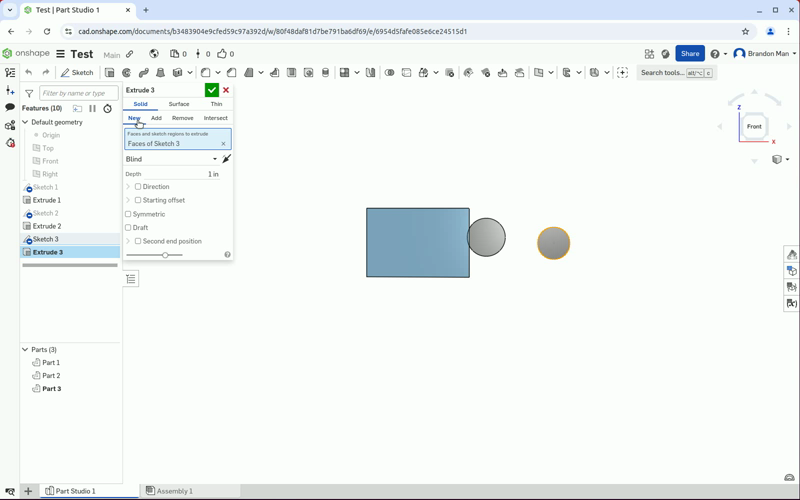
click(137, 120)
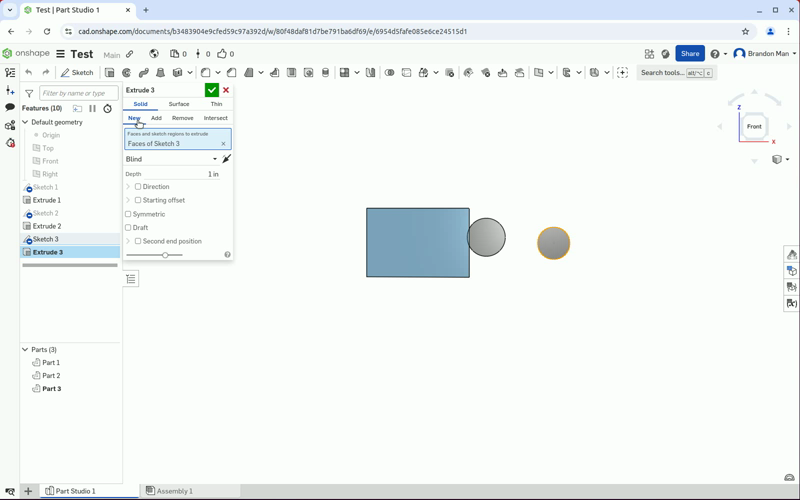
key(tab, 4)
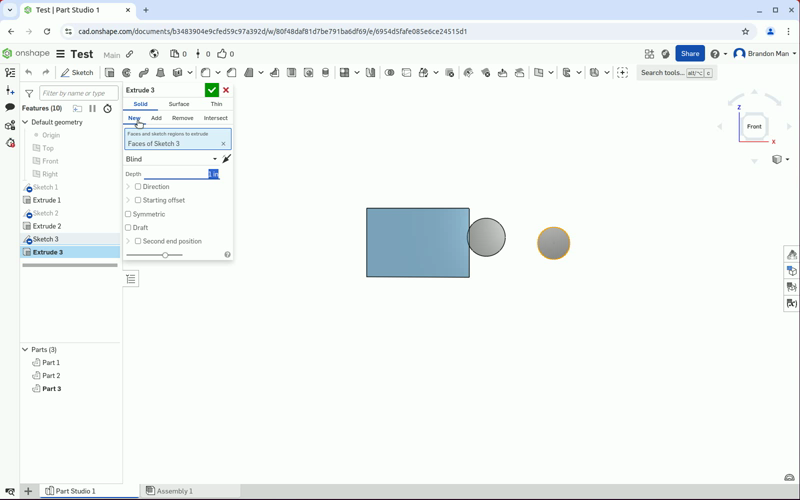
text(4.814)
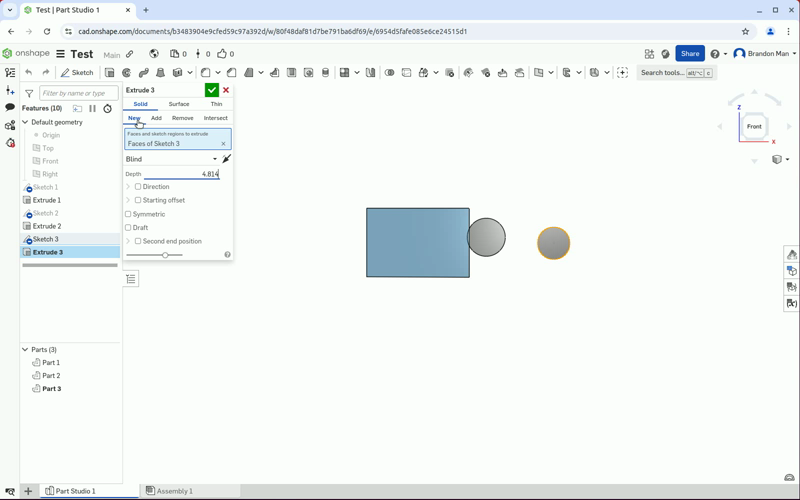
key(enter)
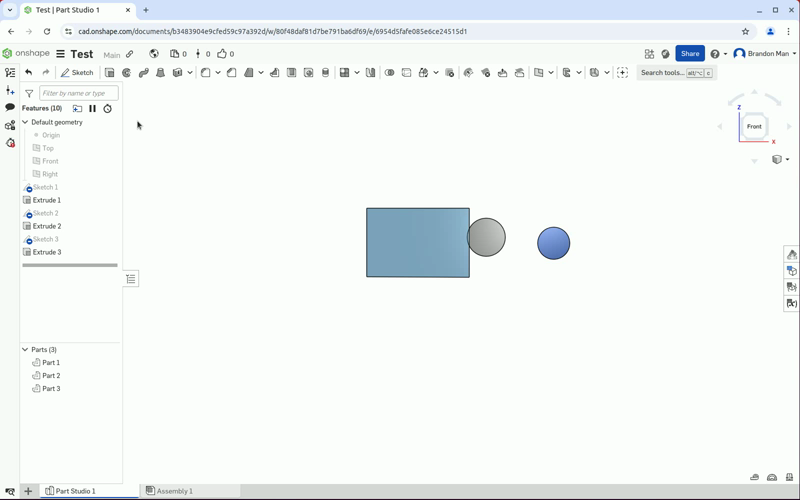
key(shift+h)
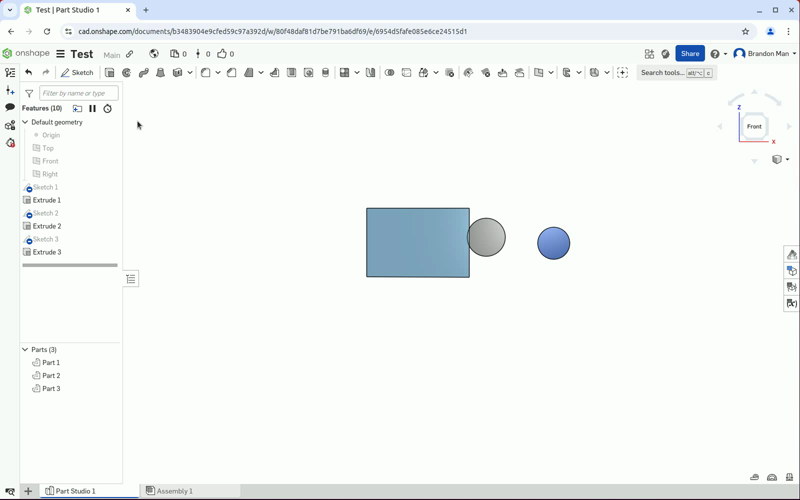
key(shift+h)
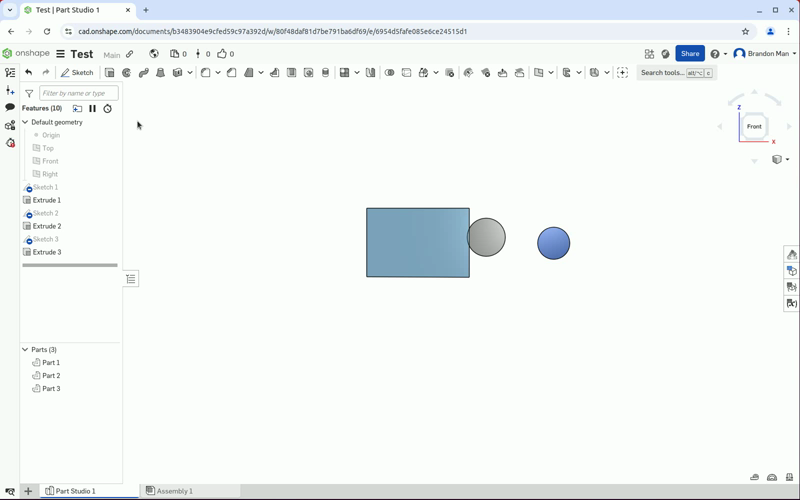
mouse_move(73, 189)
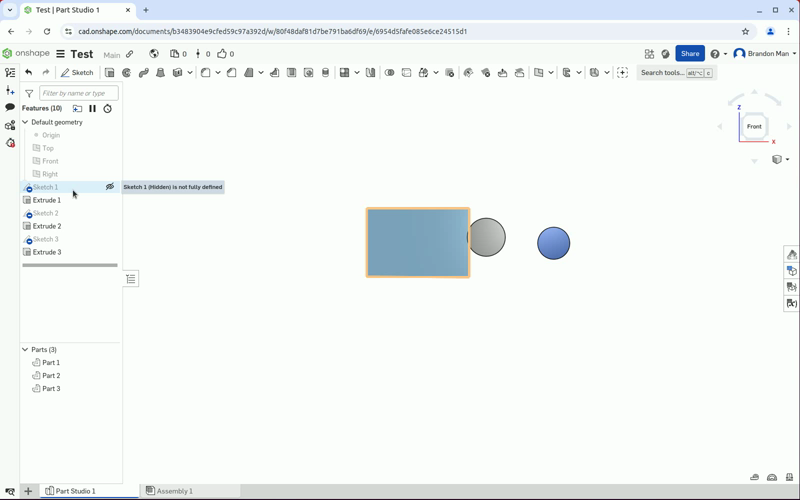
click(73, 189)
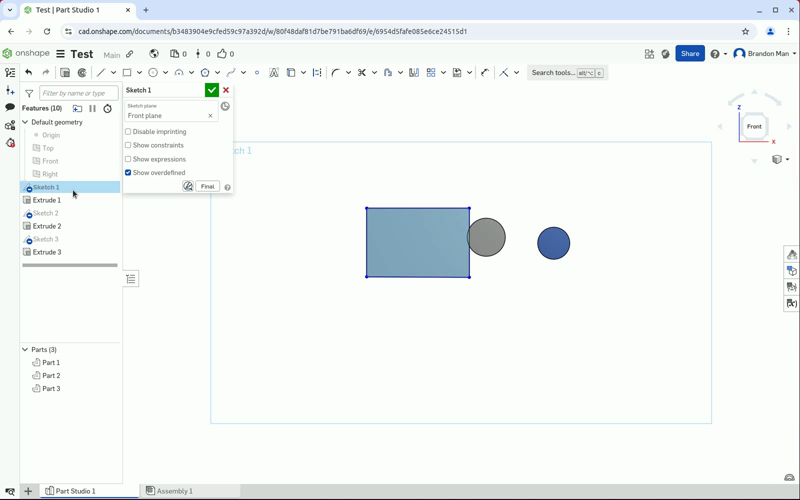
mouse_move(229, 92)
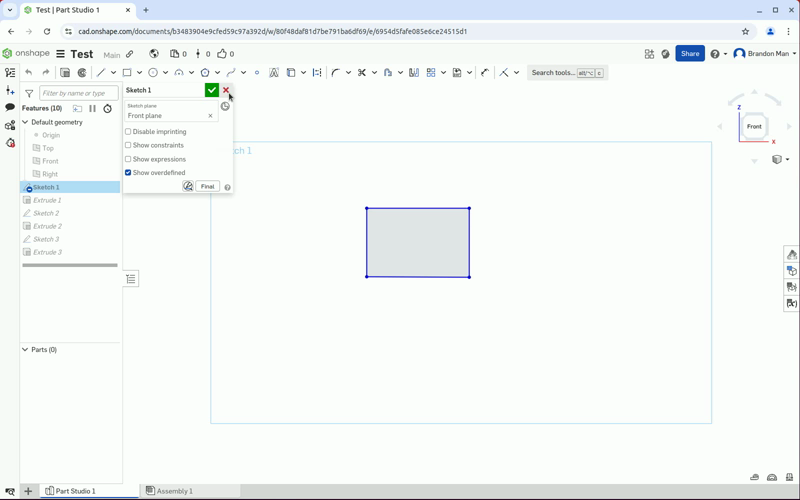
click(229, 92)
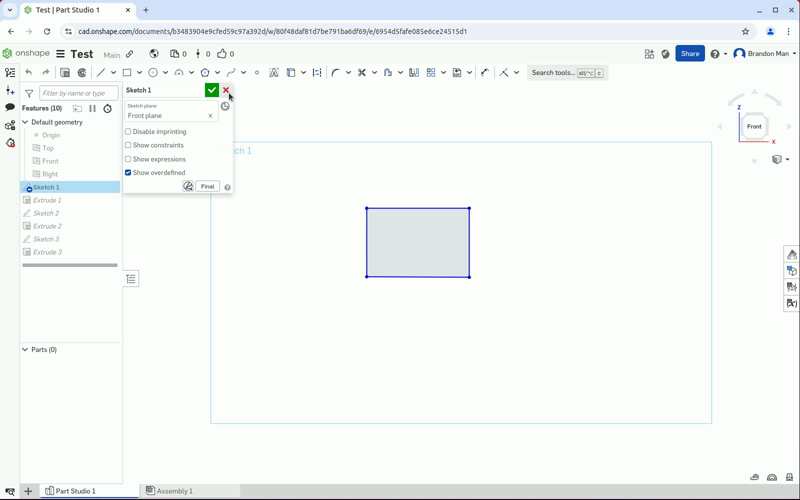
key(shift+s)
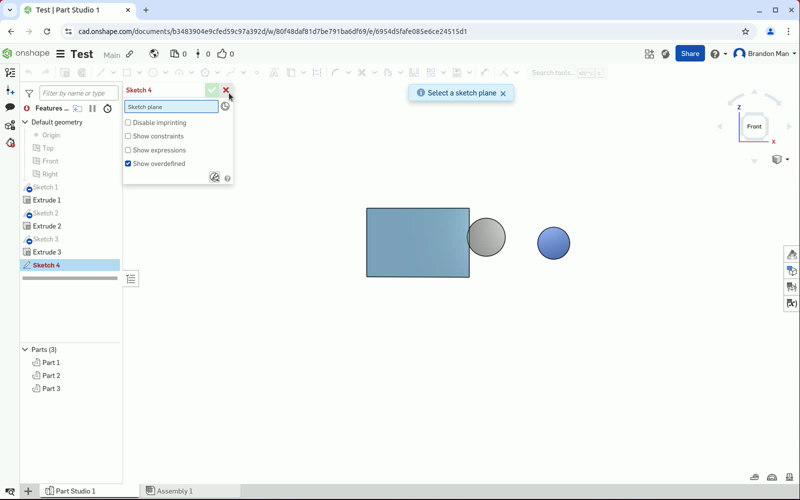
mouse_move(73, 163)
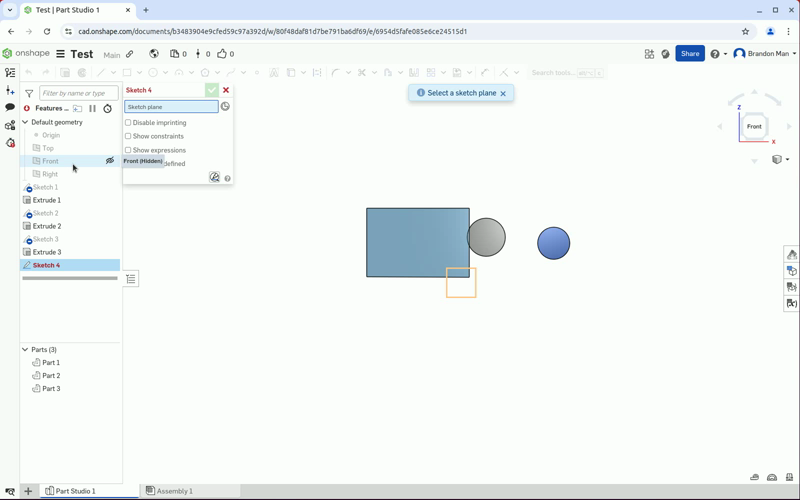
click(73, 163)
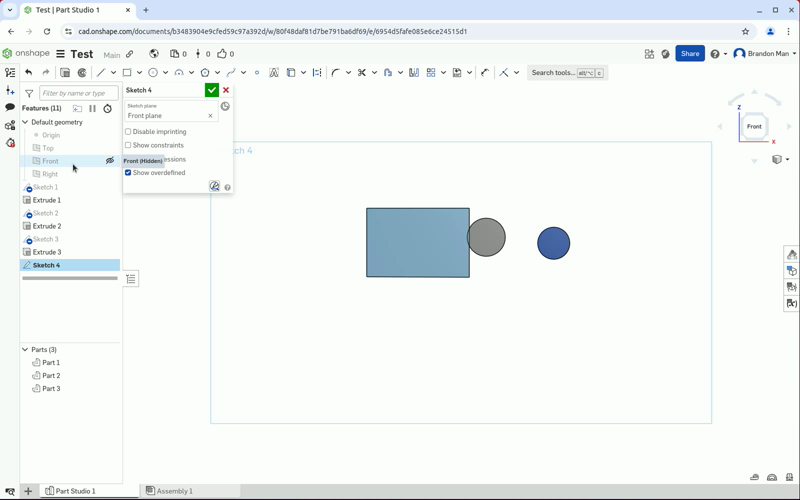
mouse_move(73, 352)
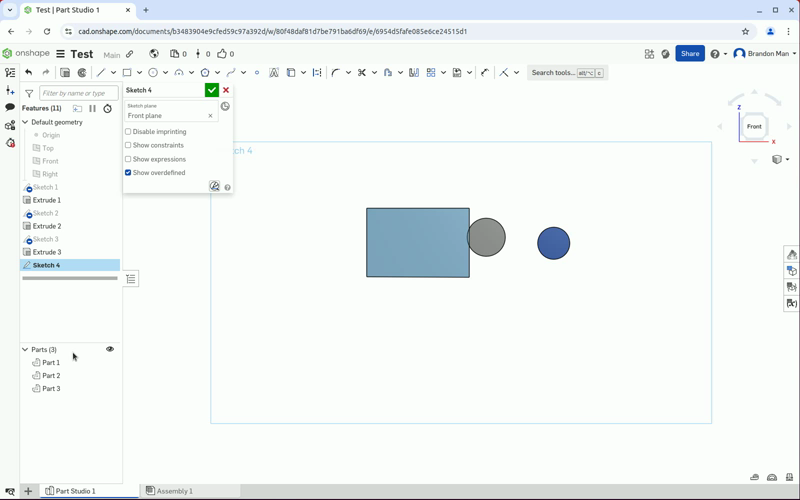
key(y)
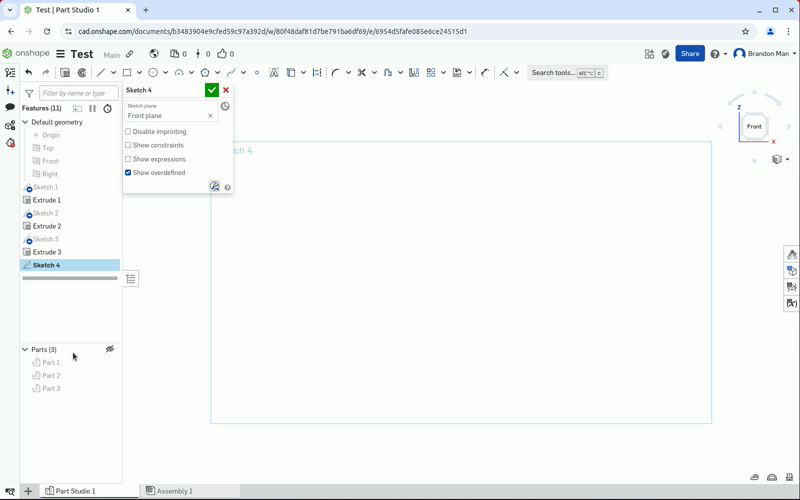
key(c)
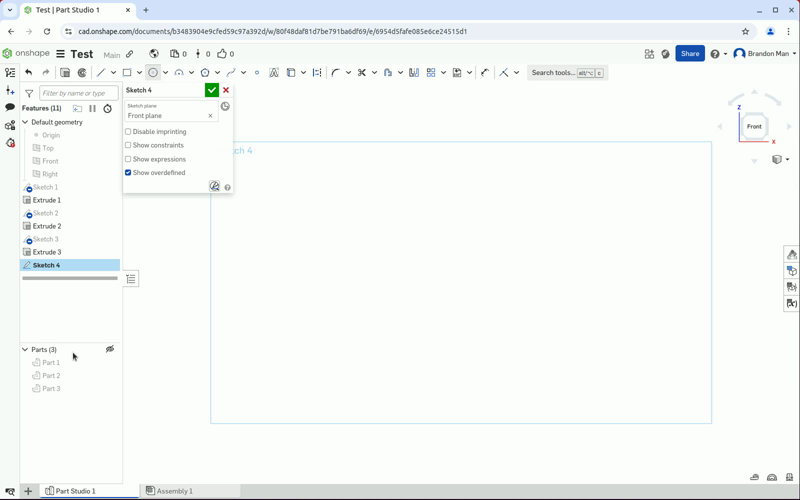
key_down(shift)
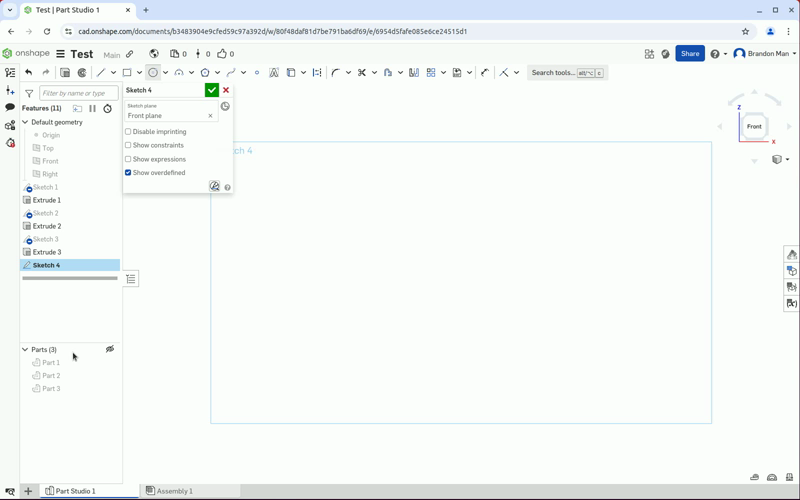
mouse_move(551, 286)
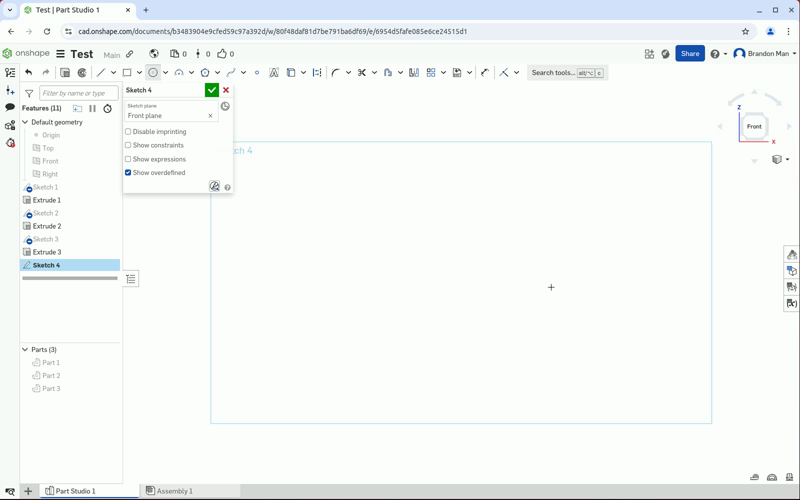
click(551, 286)
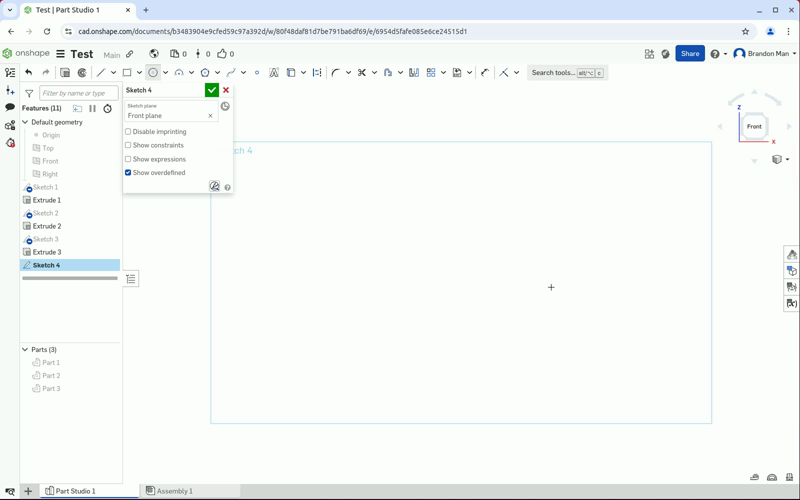
key_up(shift)
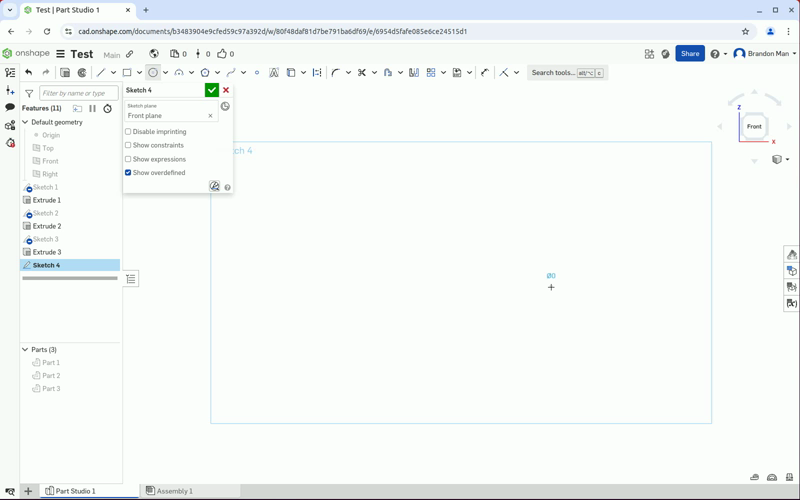
mouse_move(574, 286)
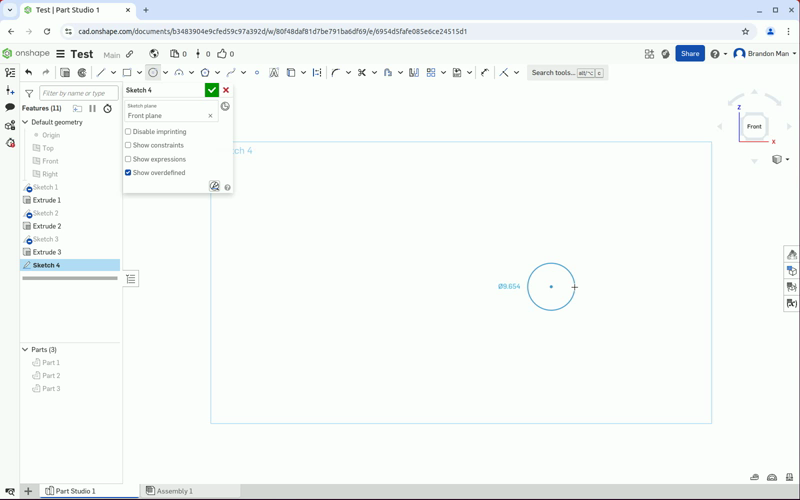
click(574, 286)
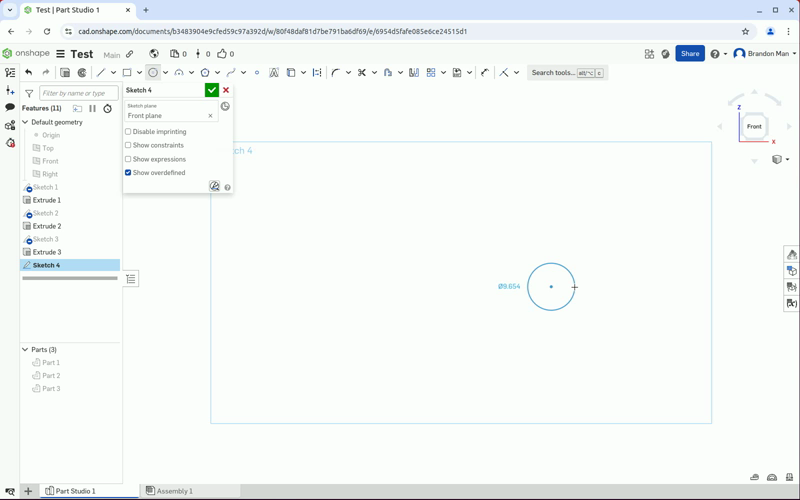
key(esc)
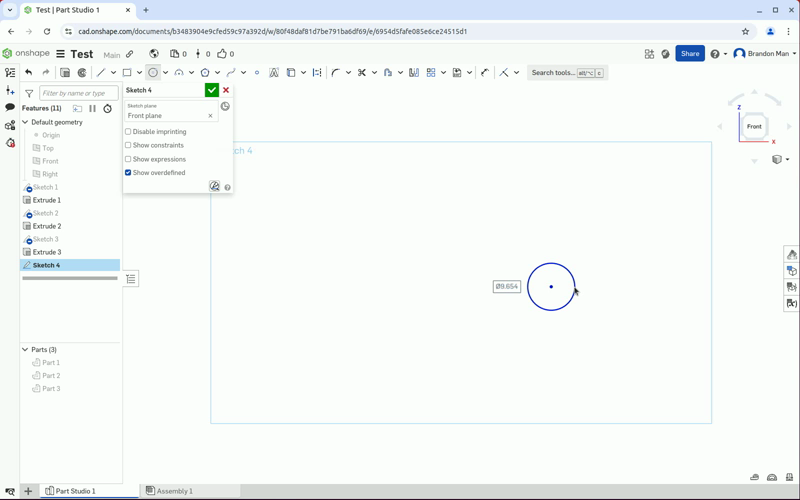
mouse_move(529, 284)
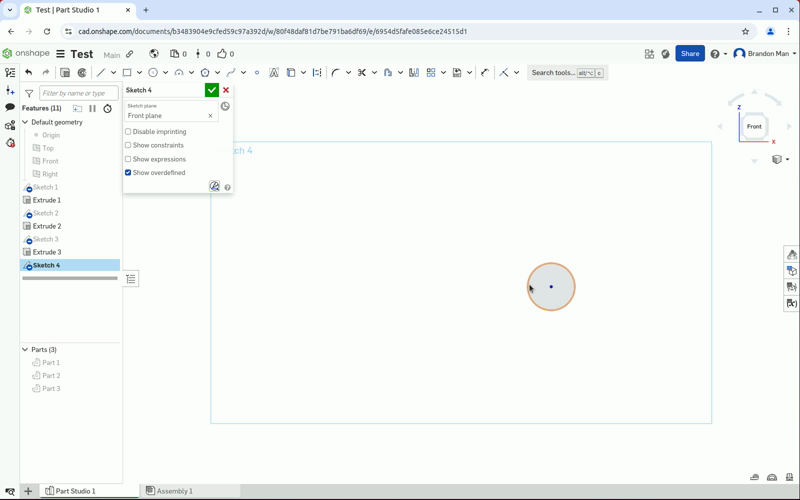
scroll(6)
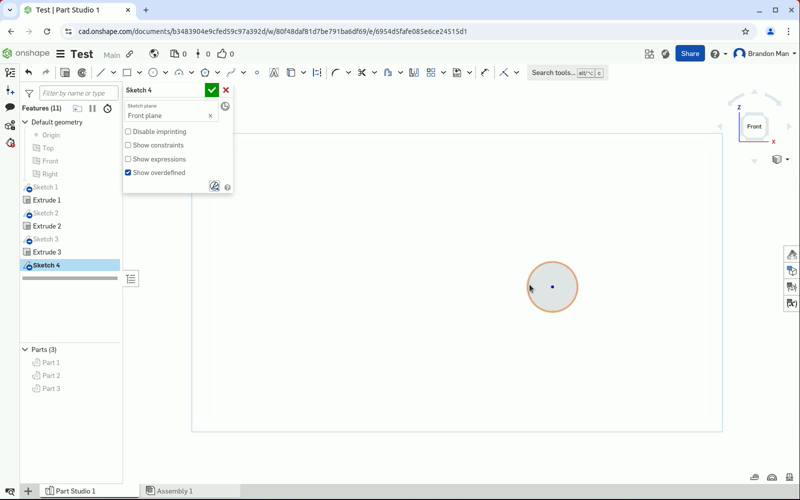
scroll(6)
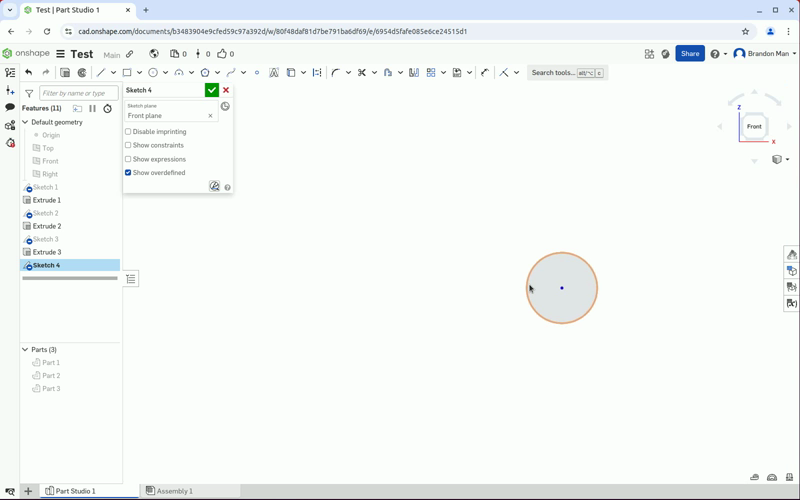
scroll(6)
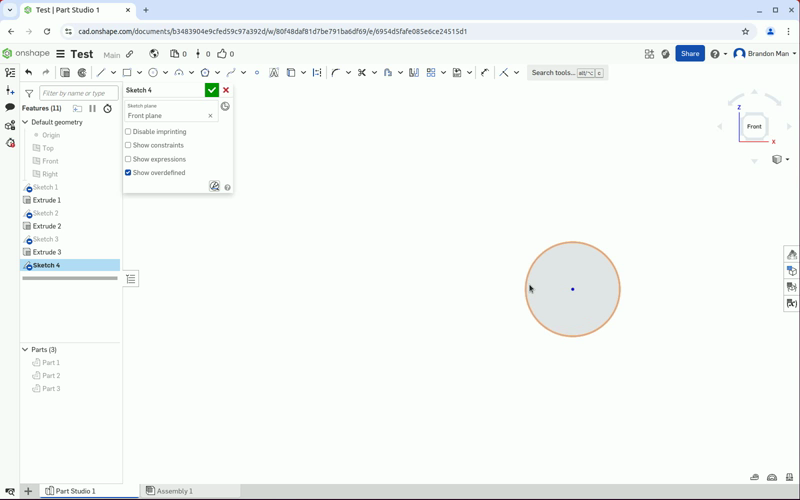
scroll(6)
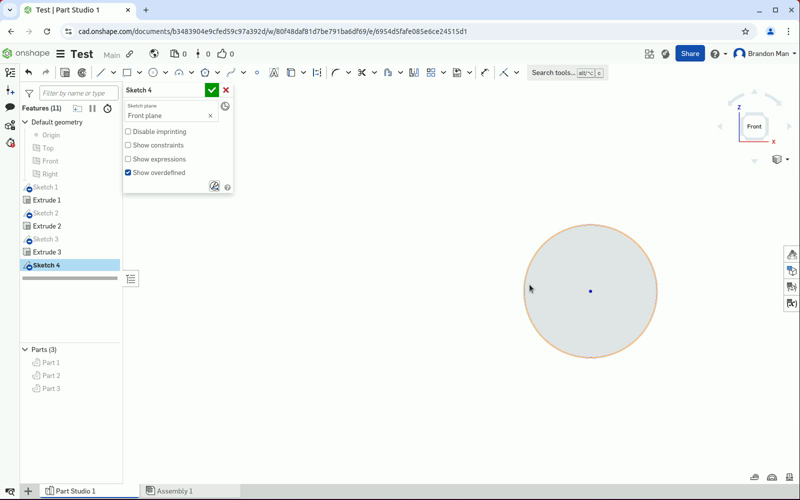
scroll(6)
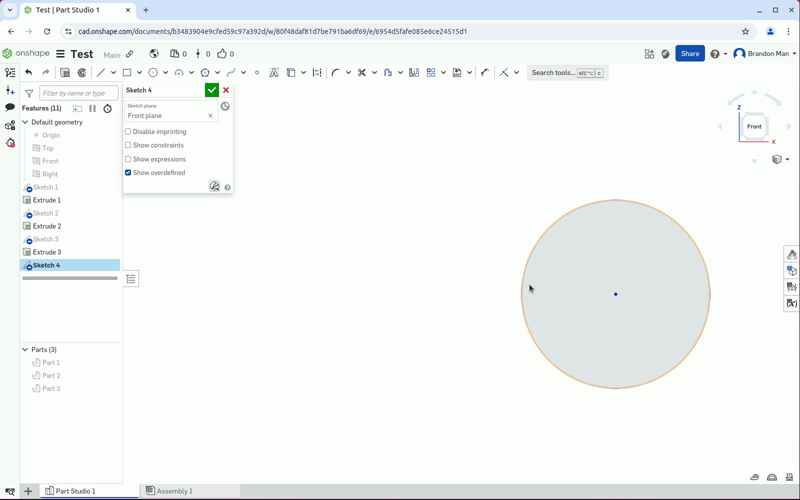
scroll(6)
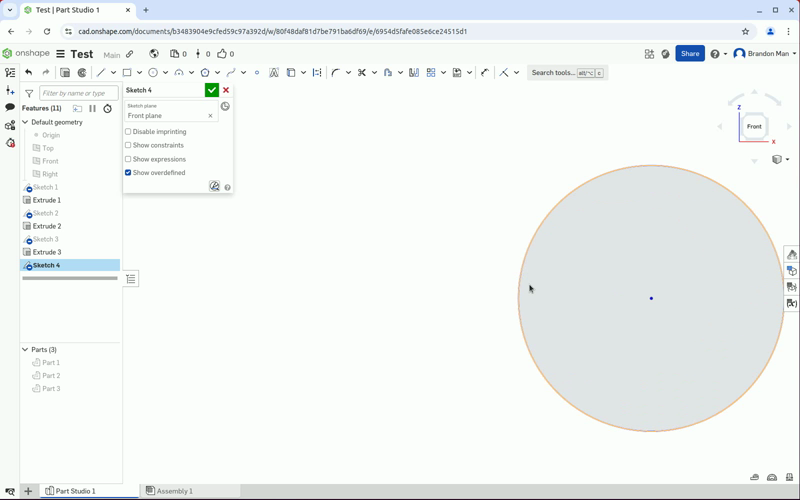
scroll(6)
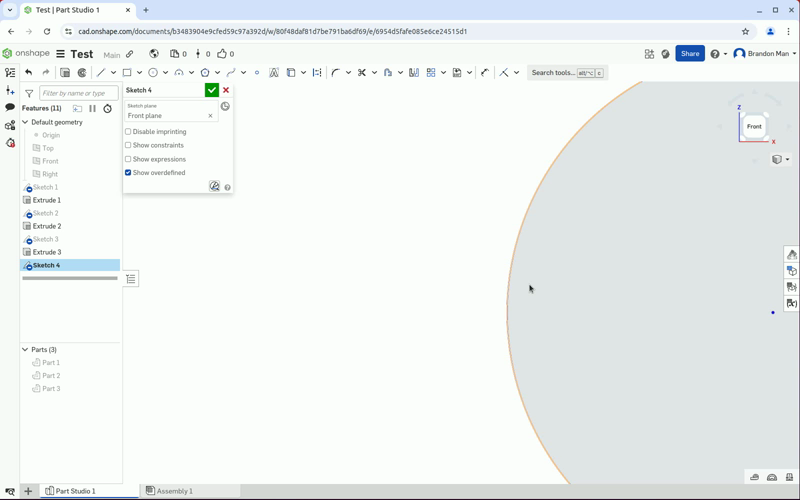
click(529, 284)
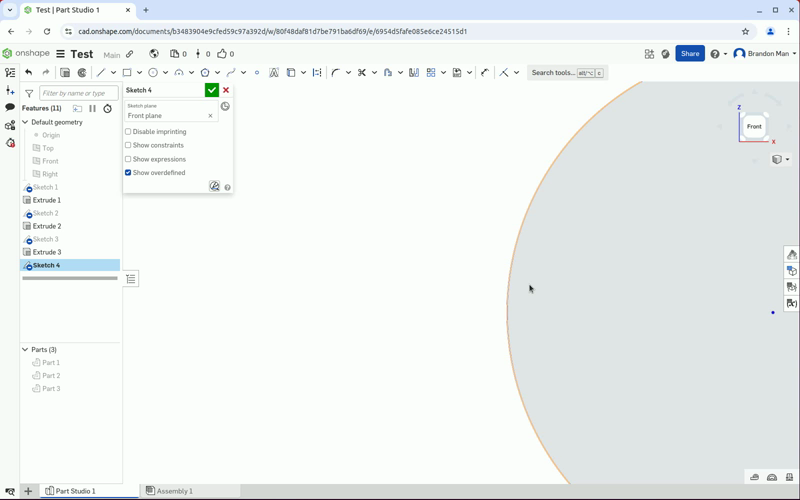
scroll(-6)
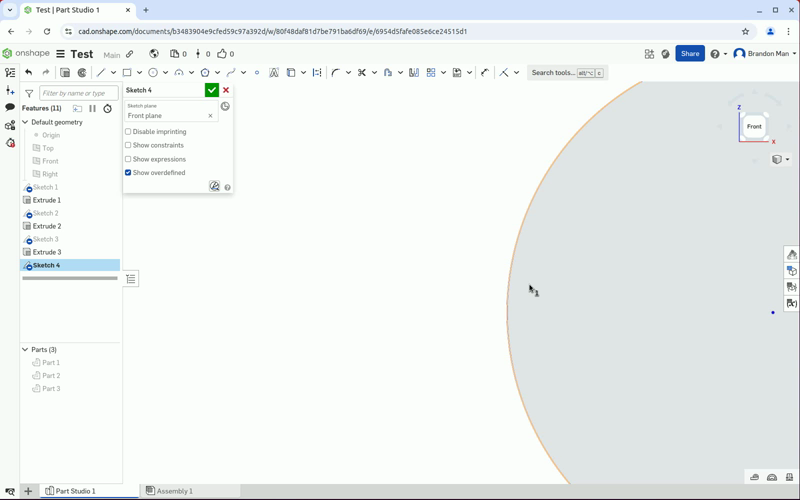
scroll(-6)
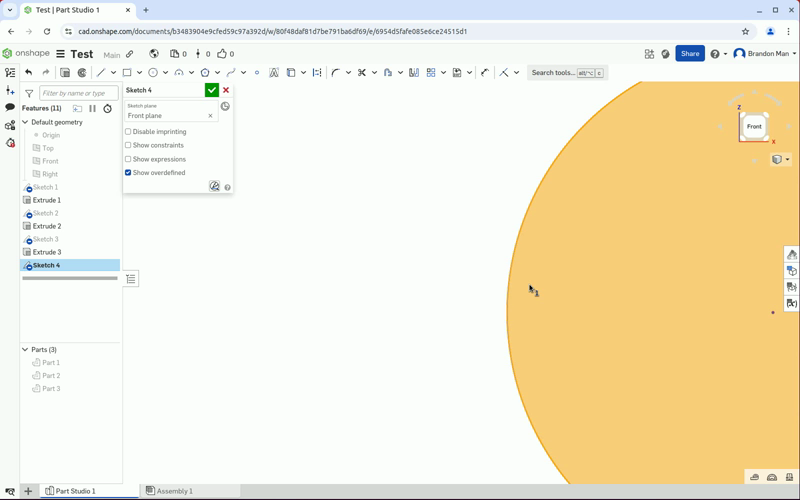
scroll(-6)
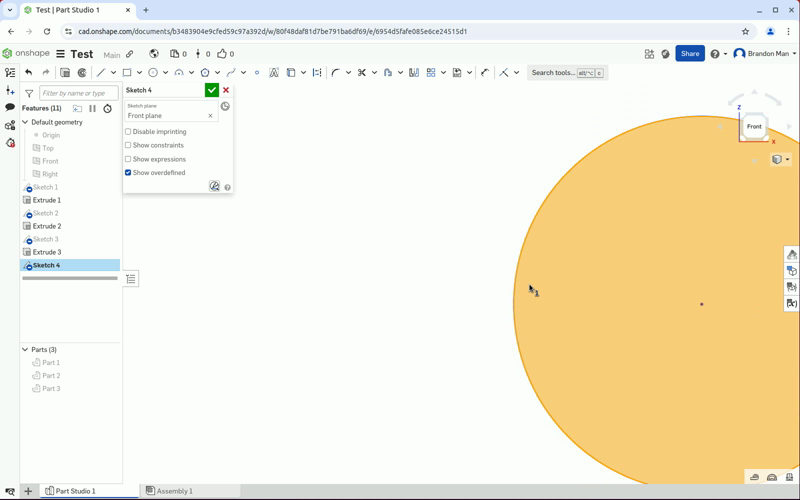
scroll(-6)
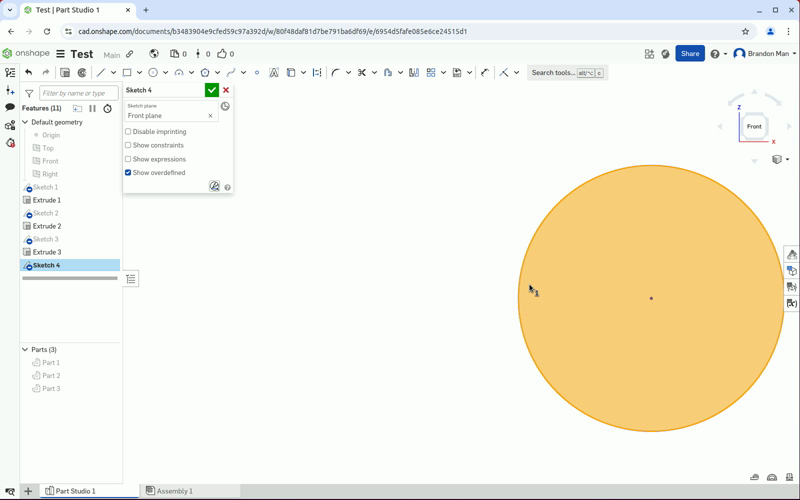
scroll(-6)
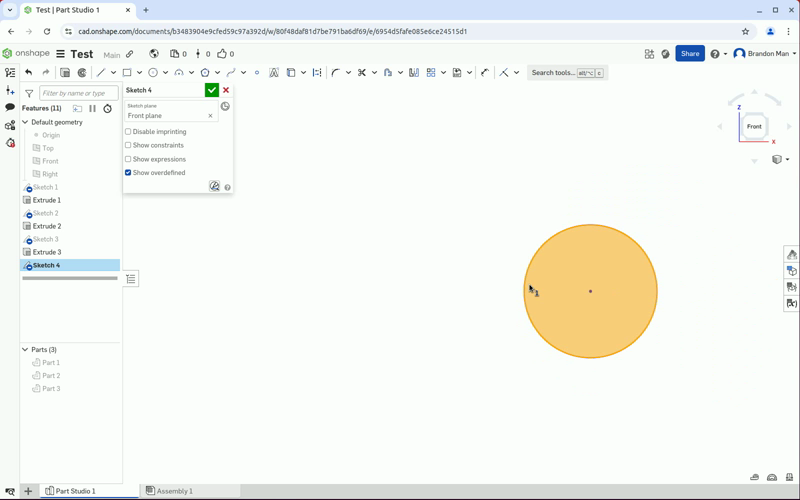
scroll(-6)
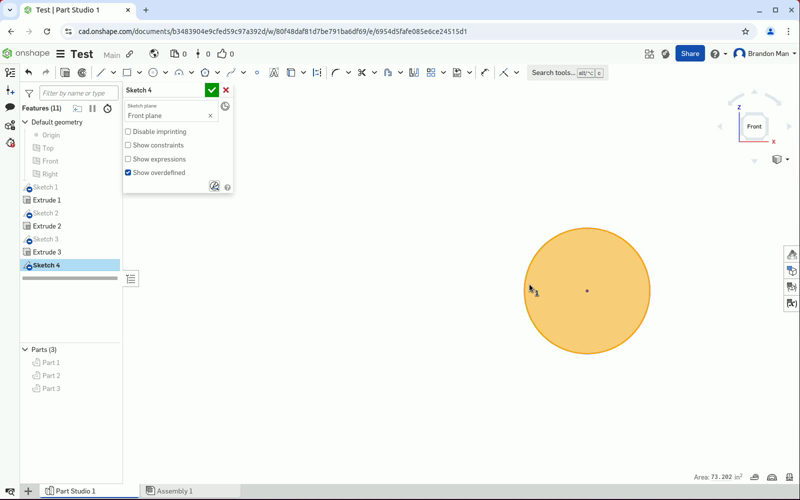
scroll(-6)
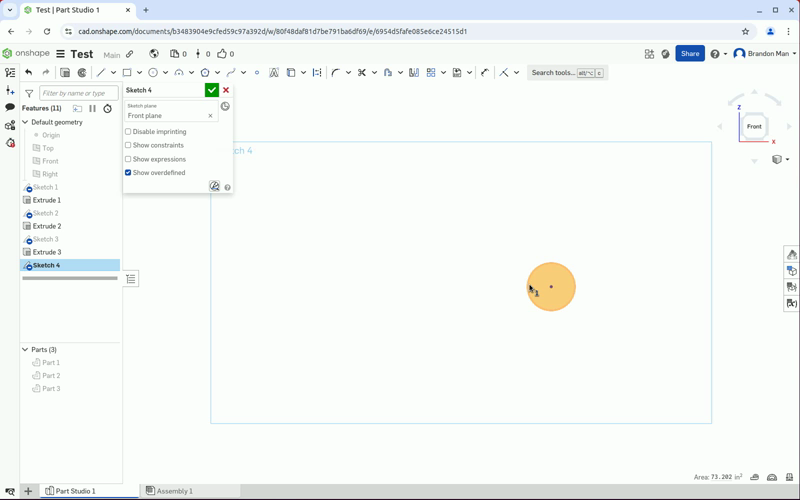
mouse_move(73, 352)
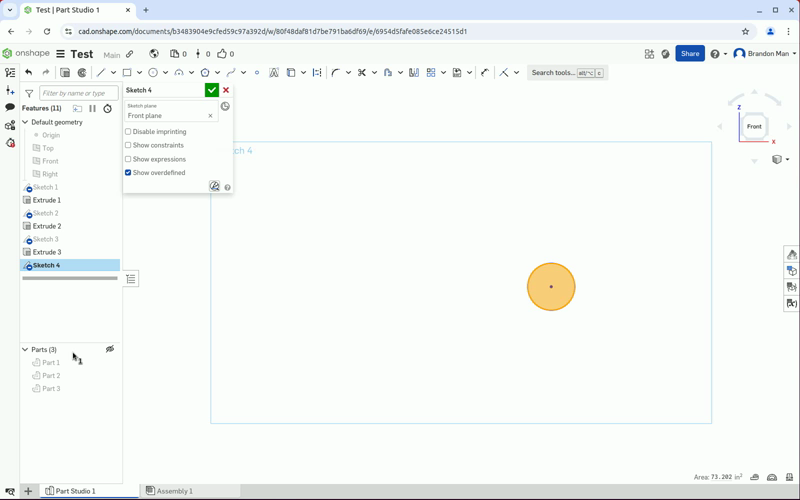
key(shift+y)
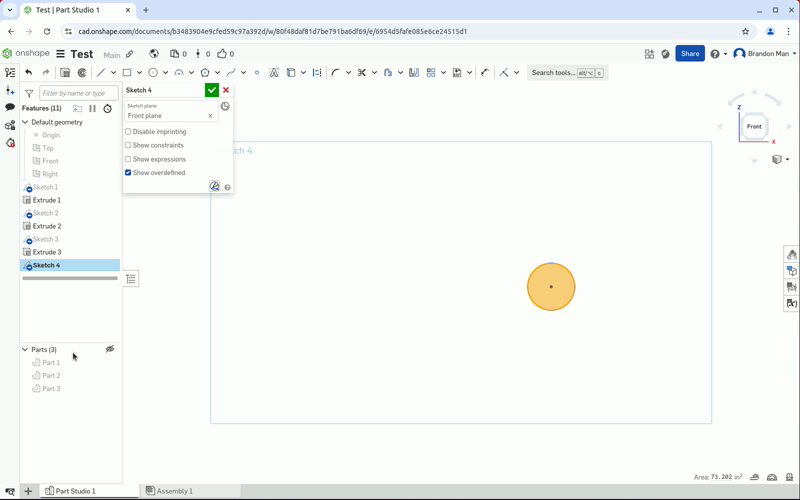
key(shift+e)
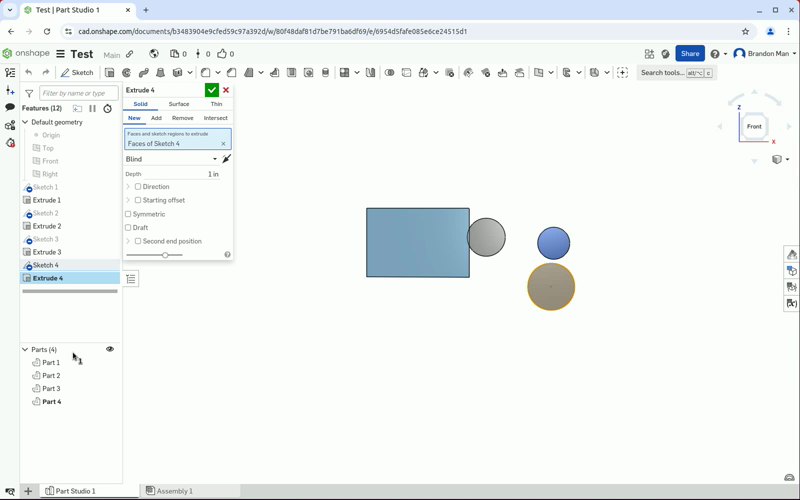
mouse_move(143, 106)
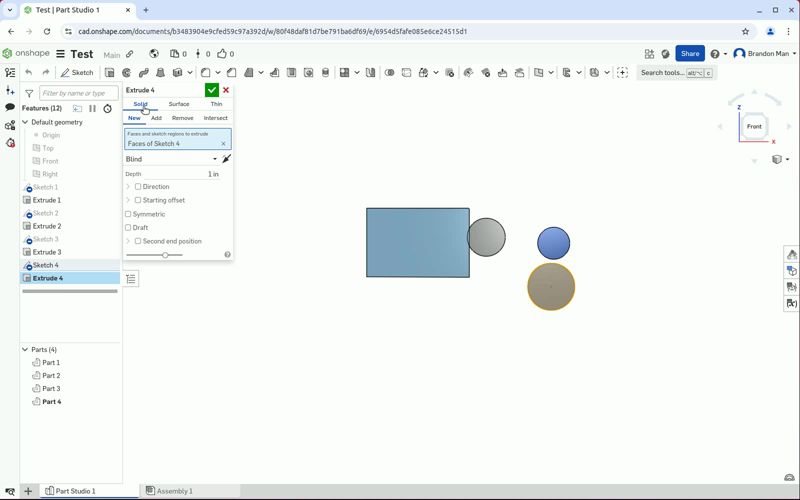
click(143, 106)
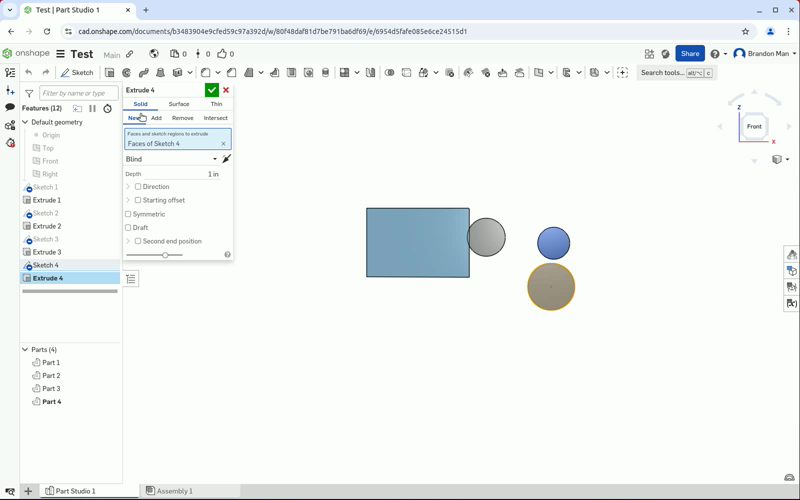
mouse_move(137, 120)
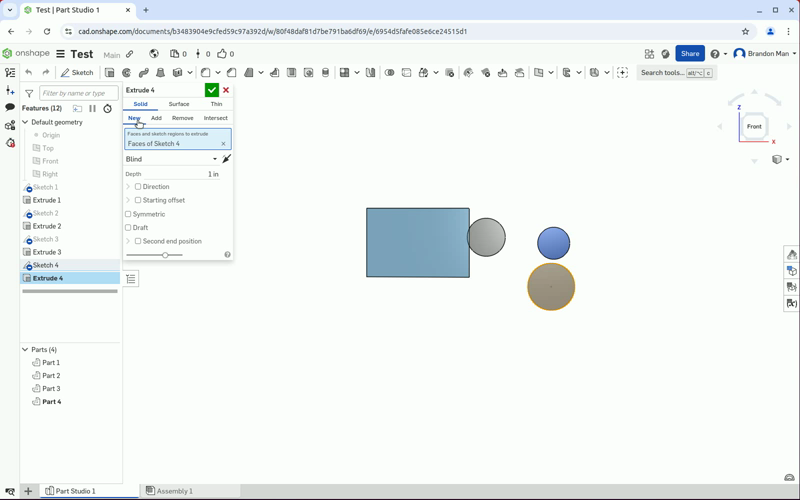
click(137, 120)
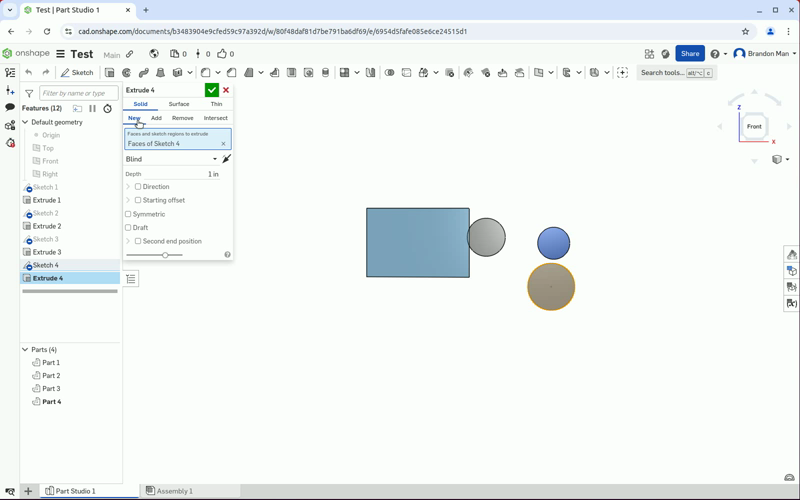
key(tab, 4)
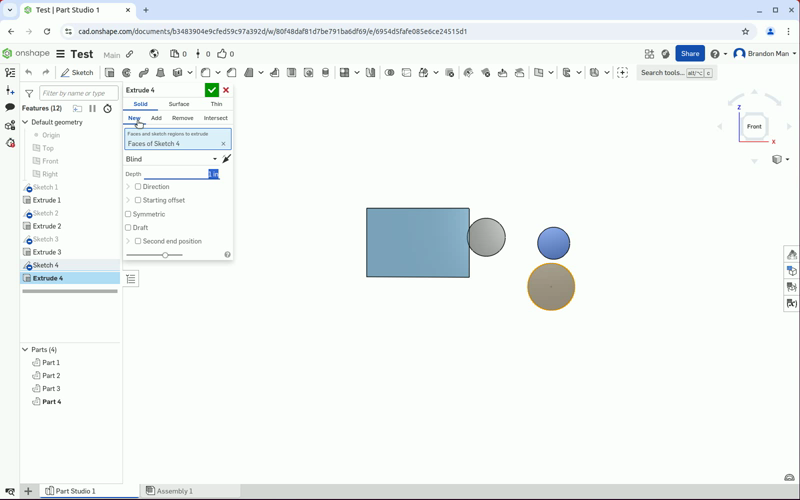
text(4.814)
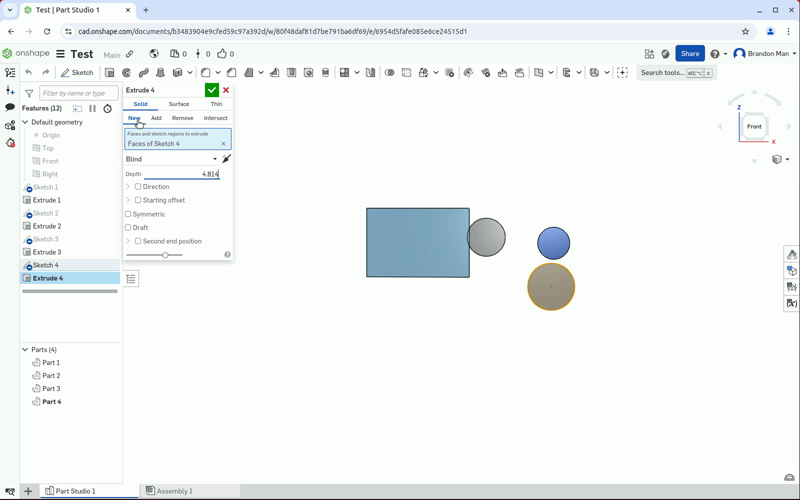
key(enter)
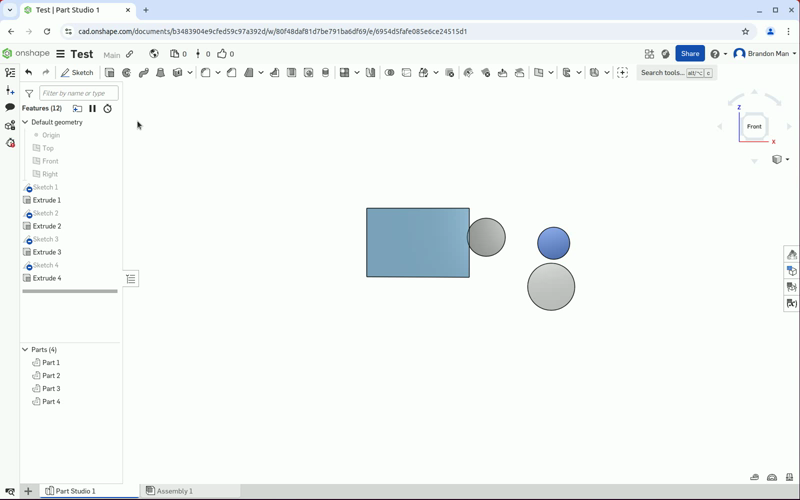
key(shift+h)
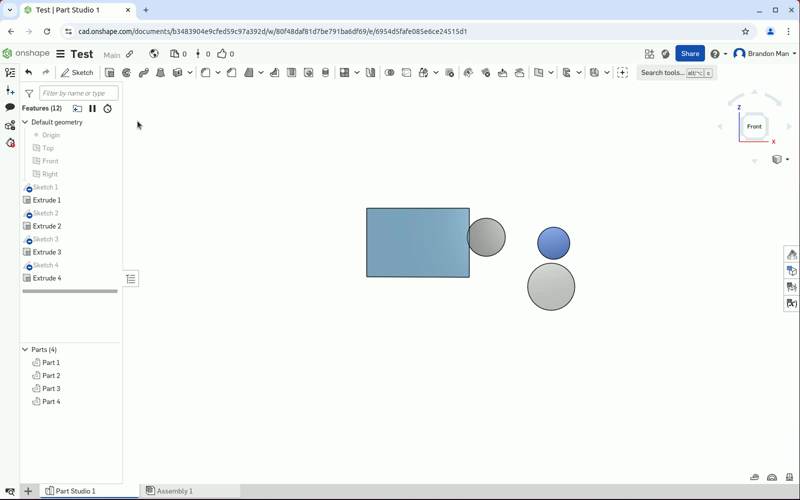
key(shift+h)
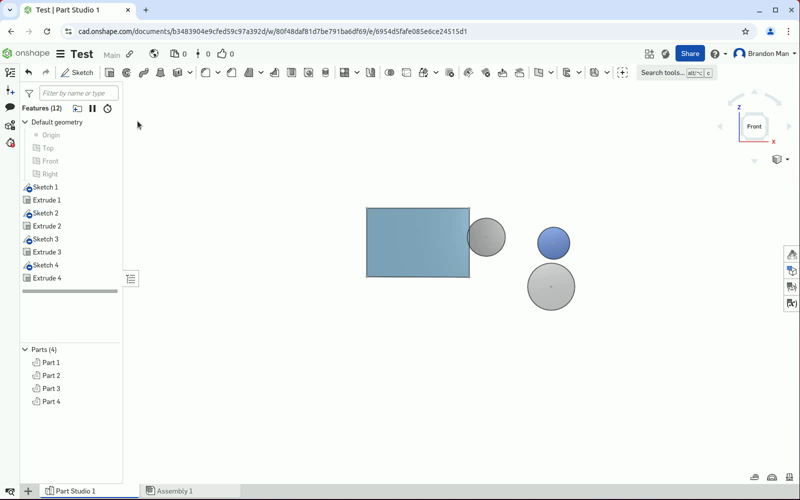
key(shift+7)
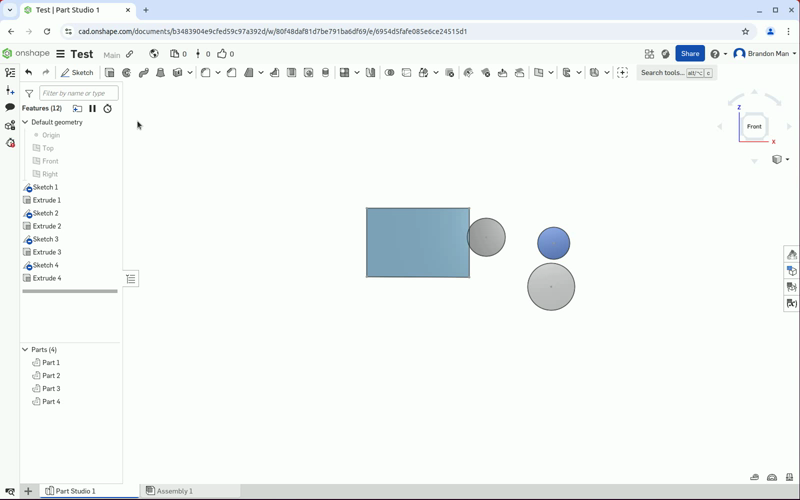
key(left, 2)
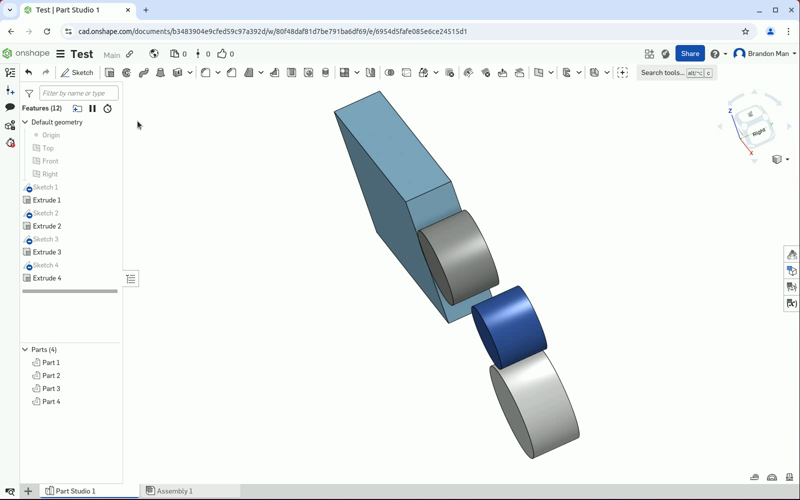
key(down, 2)
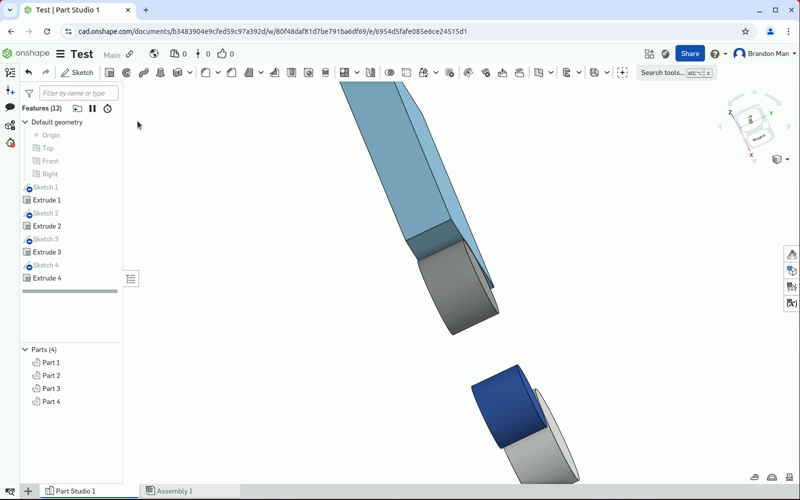
key(up, 2)
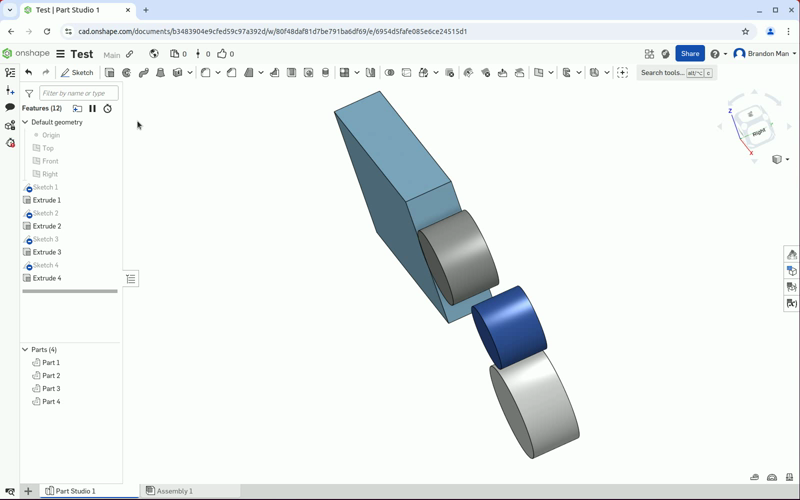
key(right, 2)
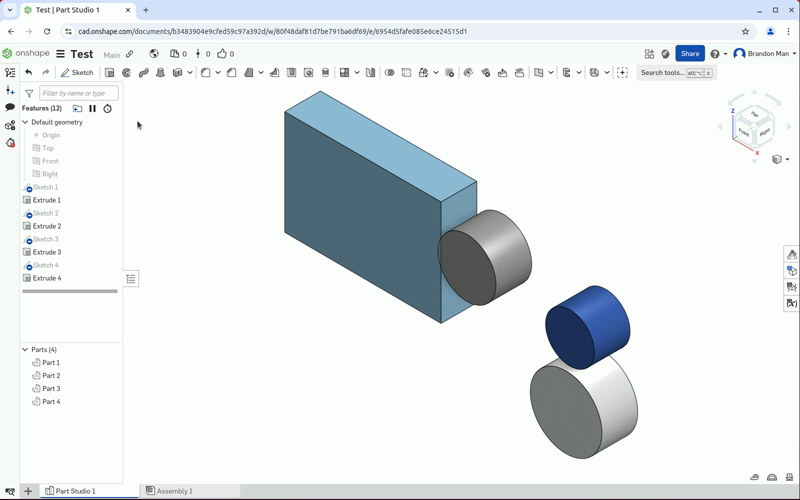
mouse_move(73, 189)
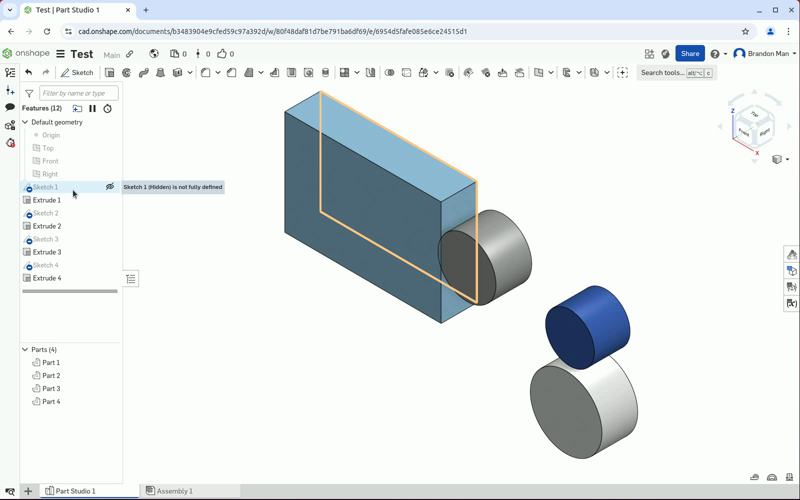
click(73, 189)